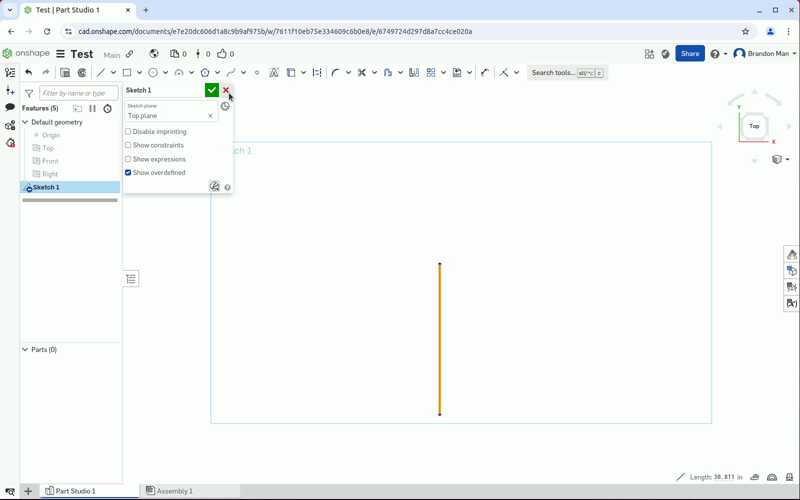
key(shift+h)
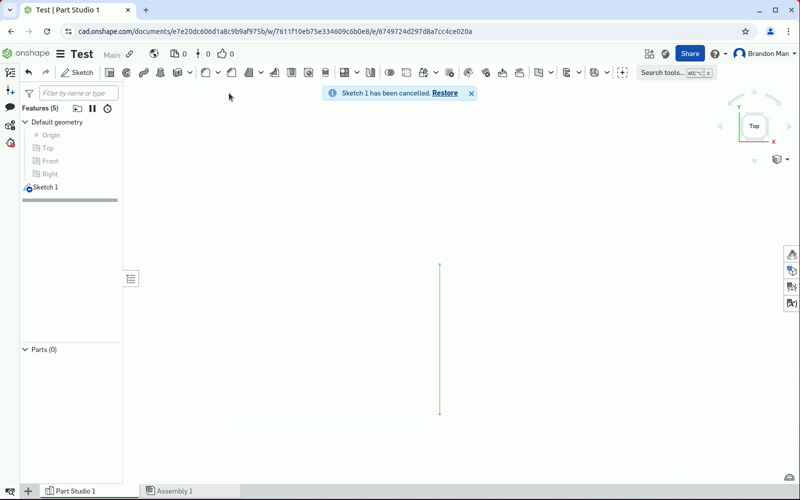
key(shift+s)
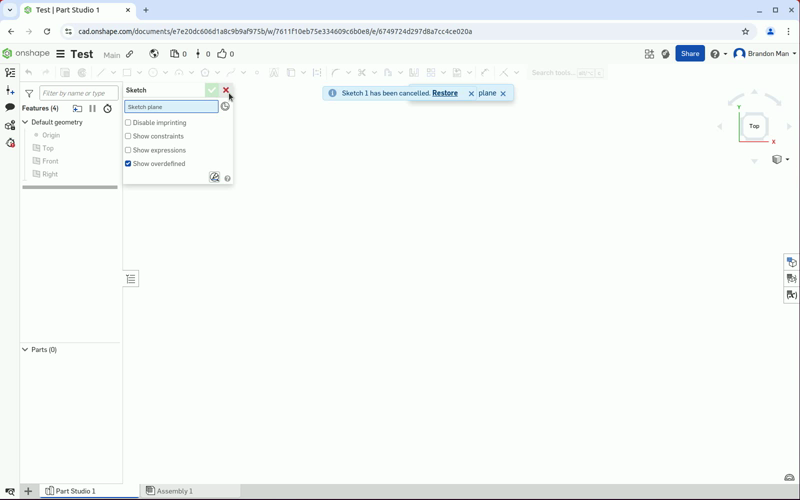
mouse_move(73, 150)
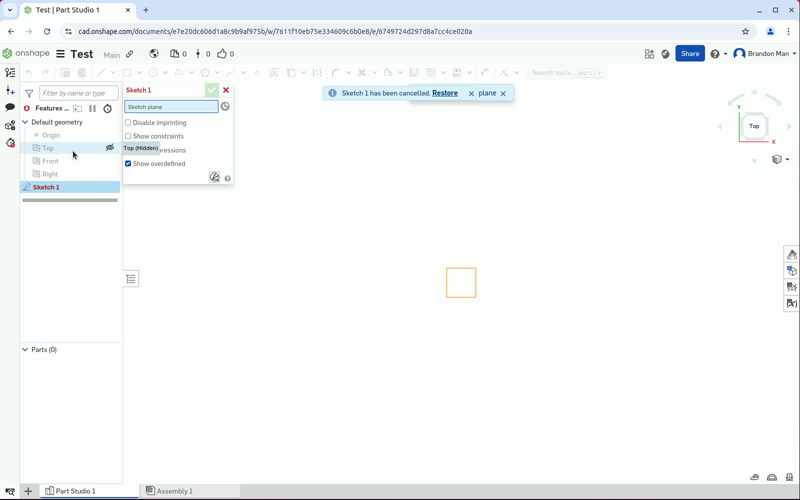
click(73, 150)
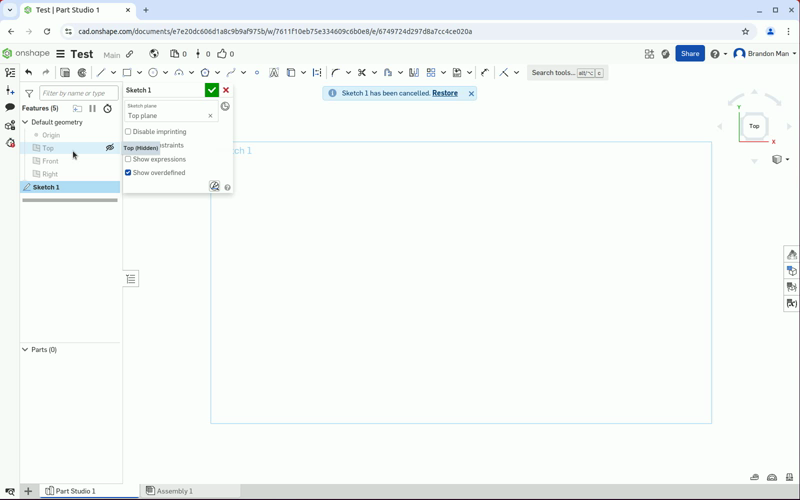
mouse_move(73, 352)
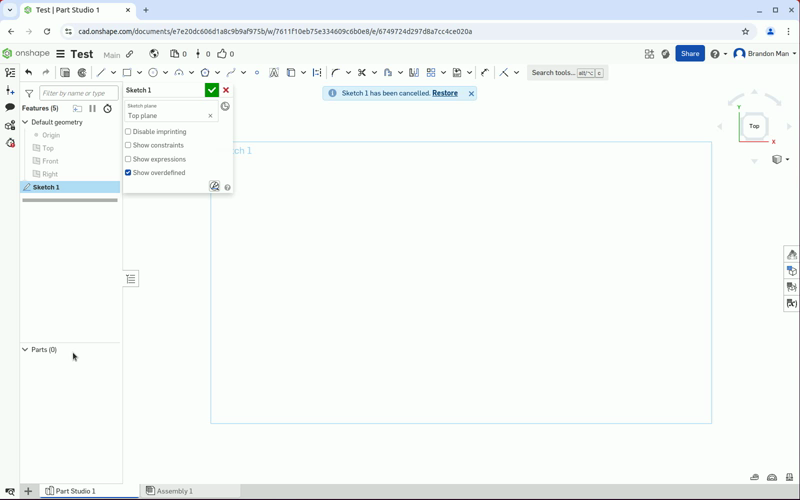
key(y)
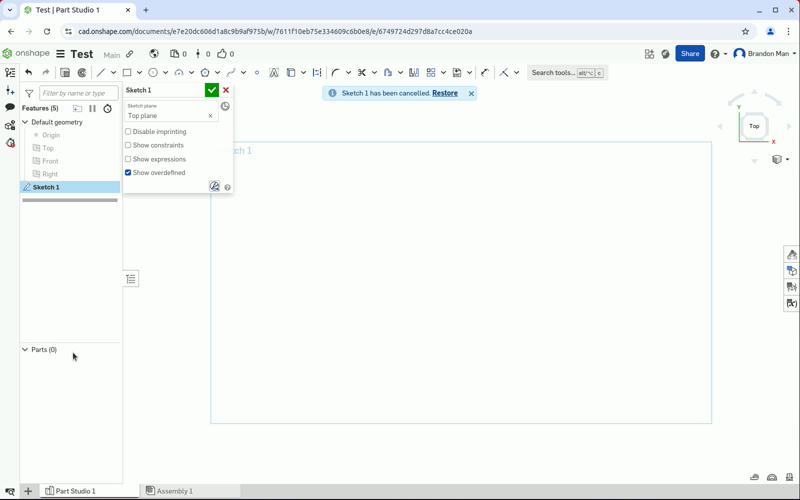
key(l)
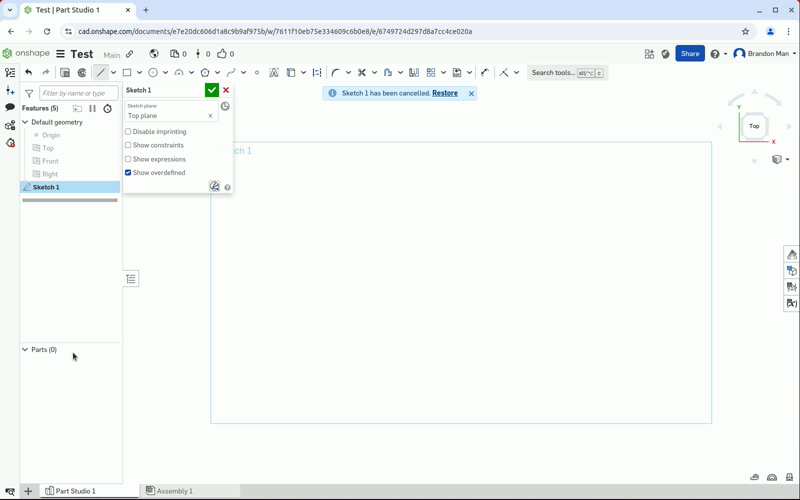
key_down(shift)
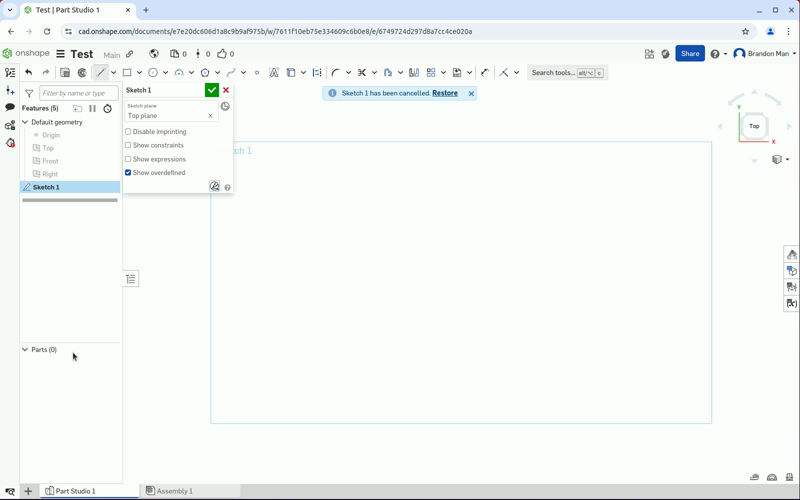
mouse_move(348, 366)
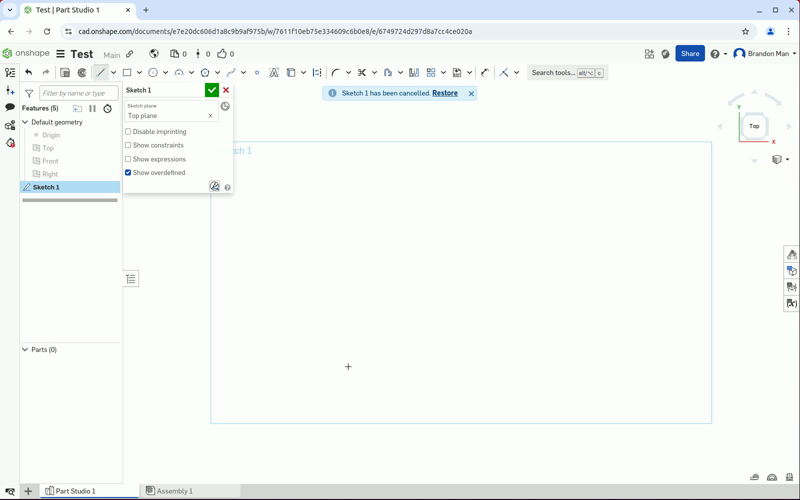
click(348, 366)
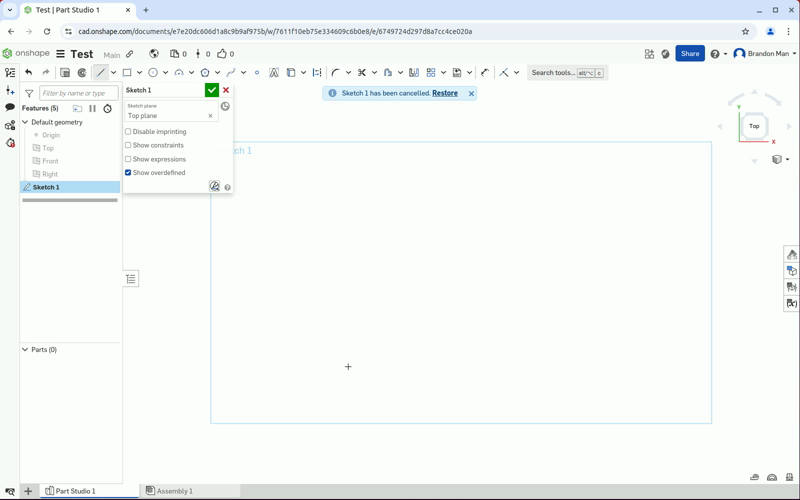
key_up(shift)
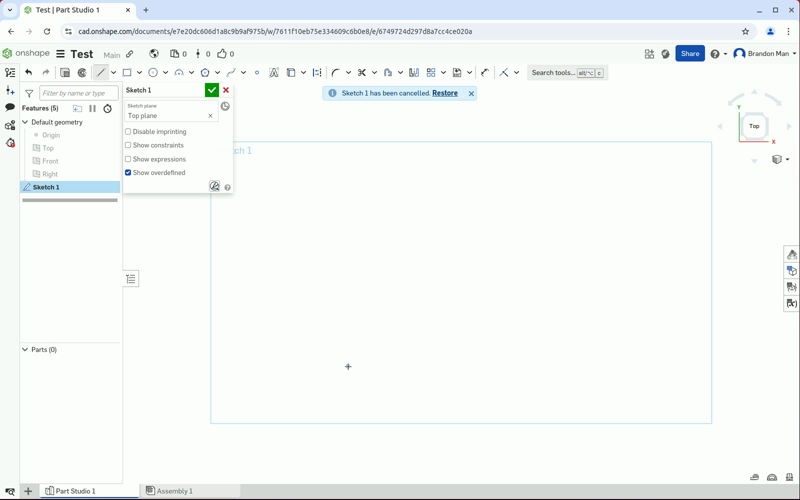
key_down(shift)
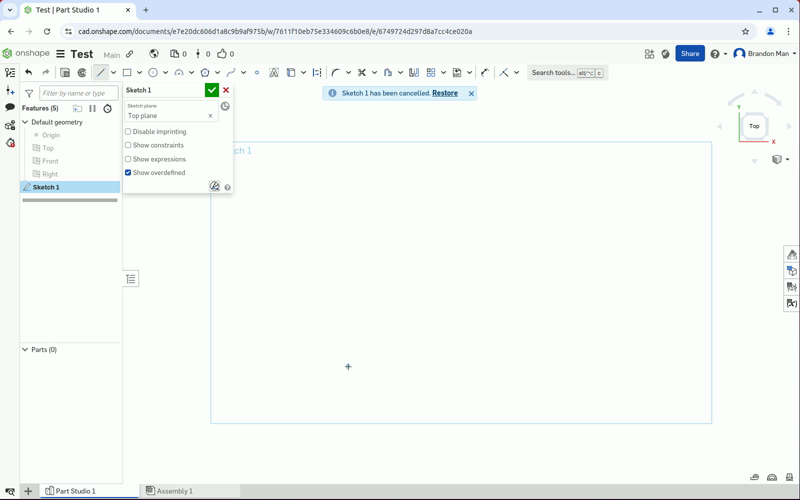
mouse_move(572, 366)
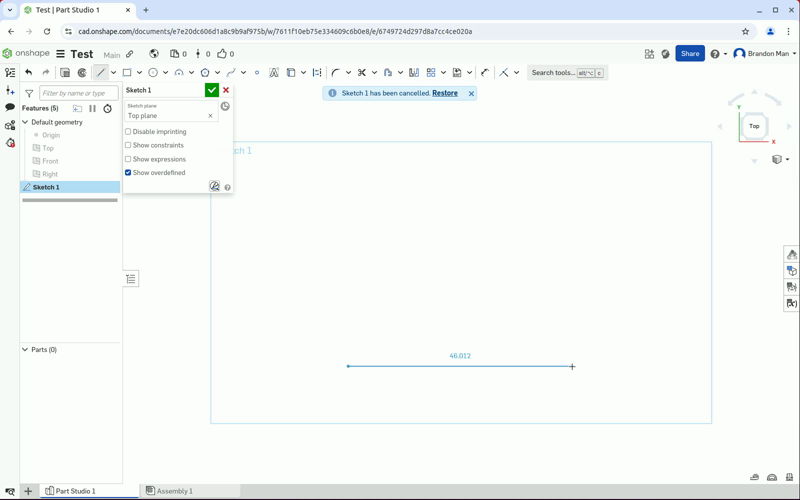
click(572, 366)
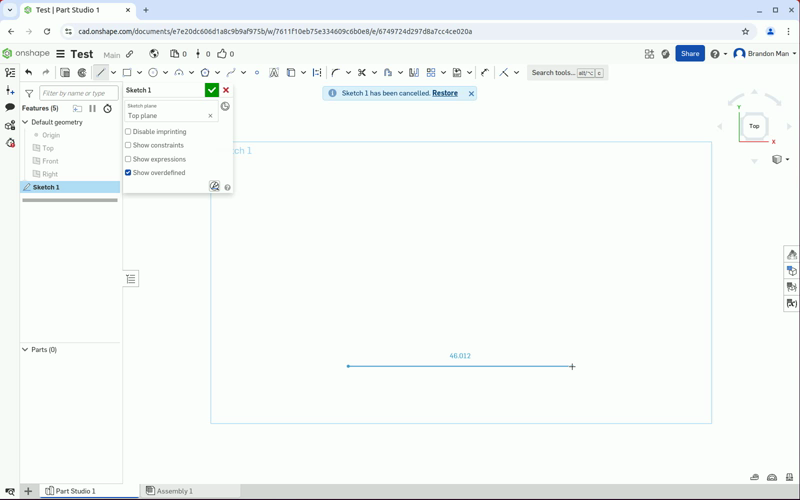
key_up(shift)
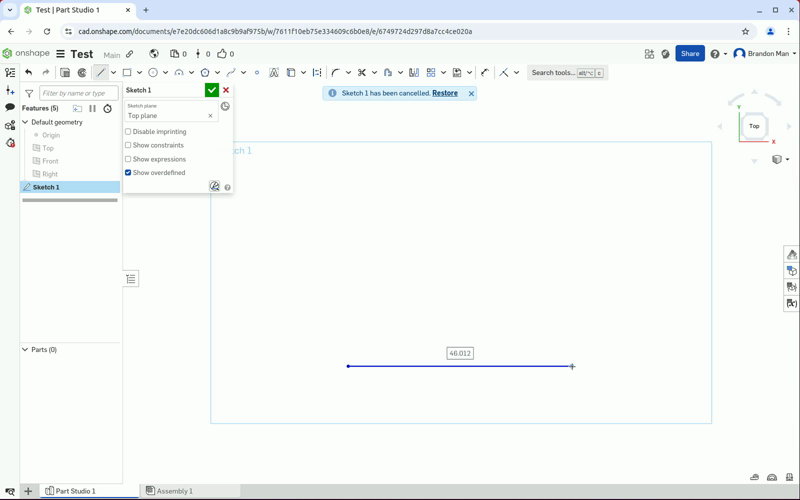
key_down(shift)
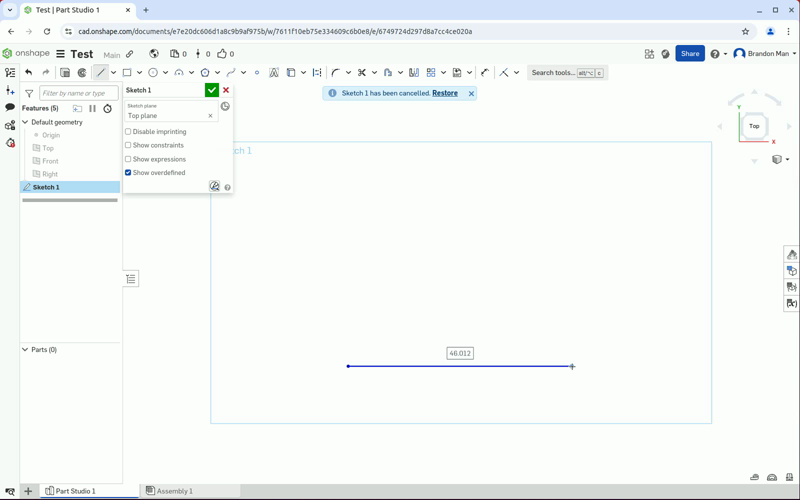
mouse_move(572, 198)
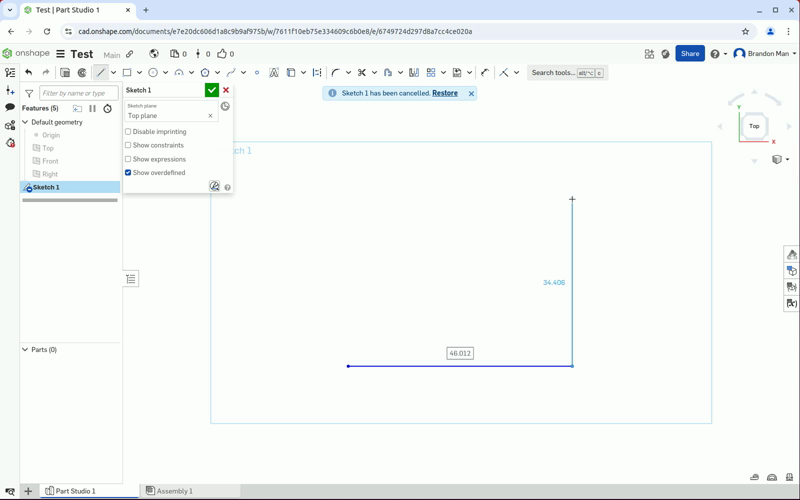
click(572, 198)
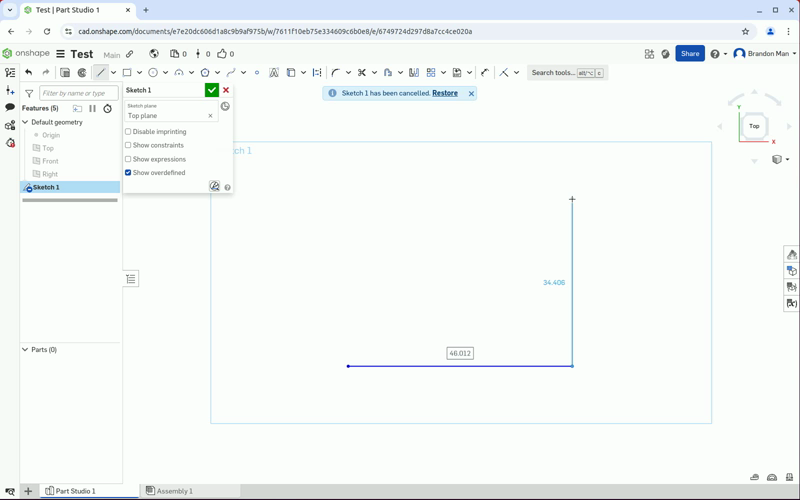
key_up(shift)
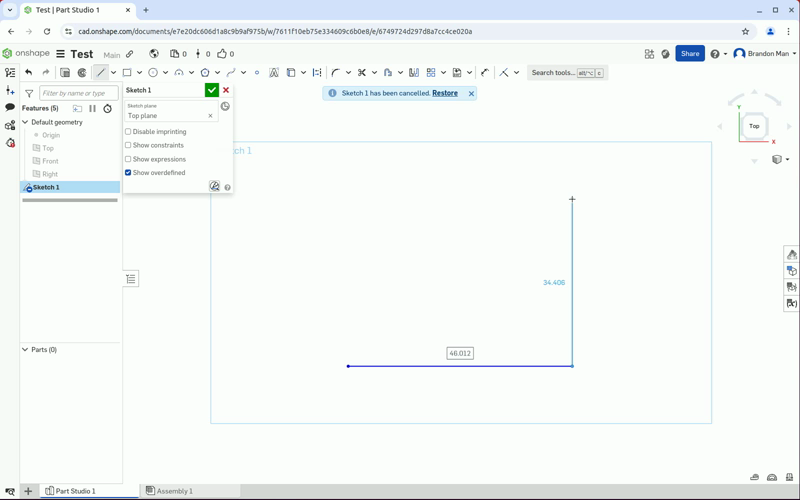
key_down(shift)
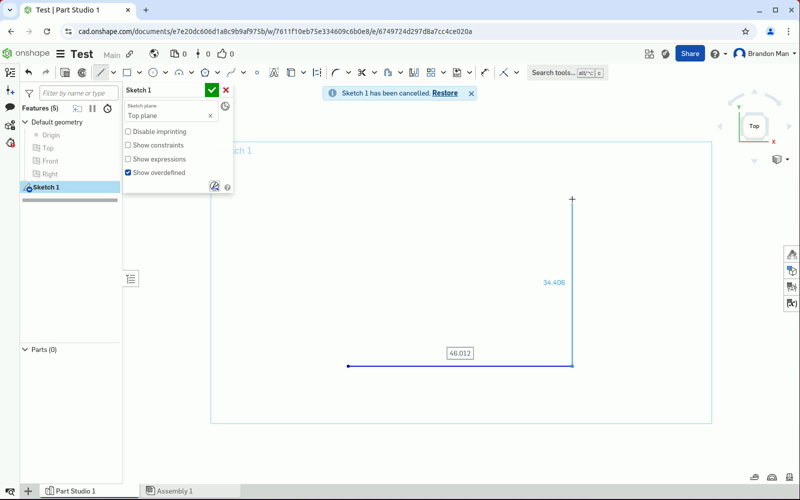
mouse_move(348, 198)
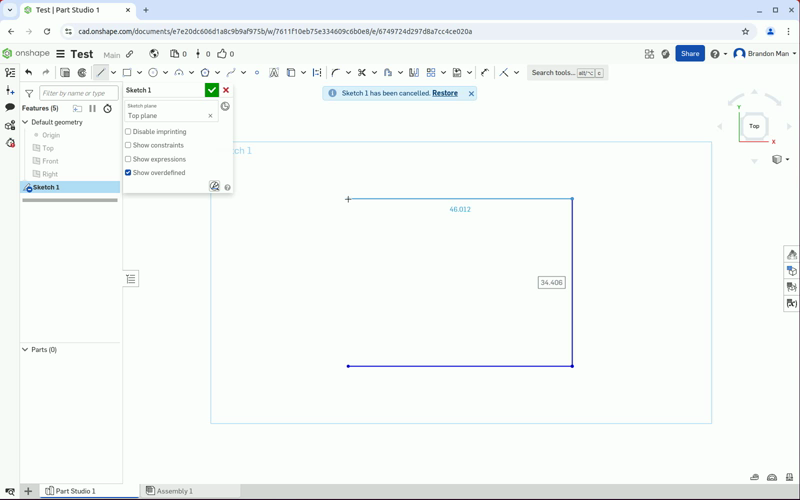
click(348, 198)
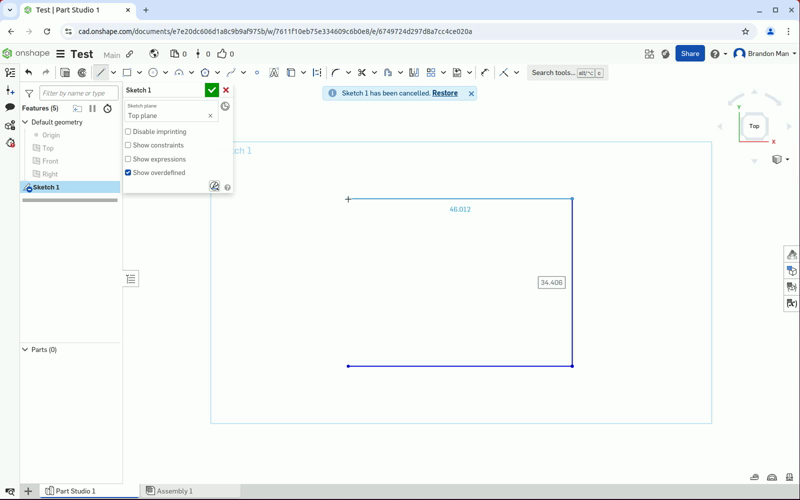
key_up(shift)
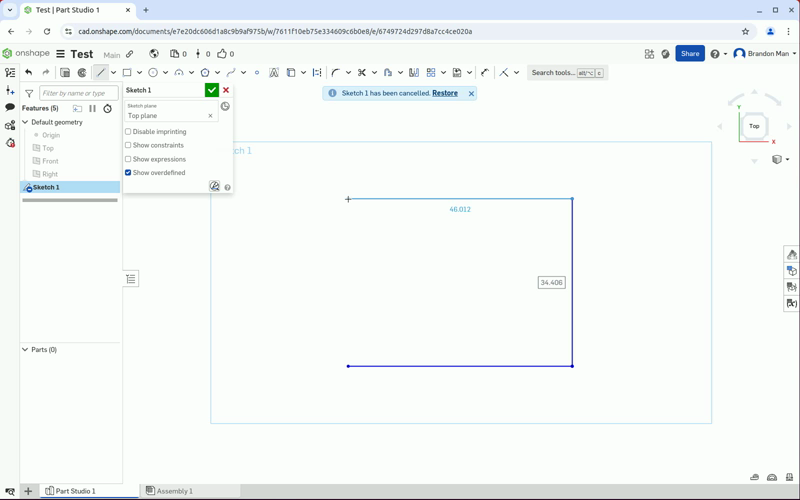
key_down(shift)
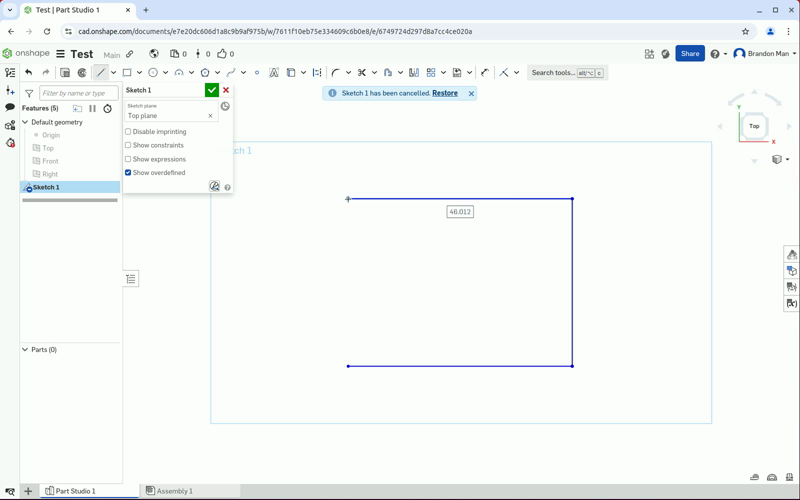
mouse_move(348, 366)
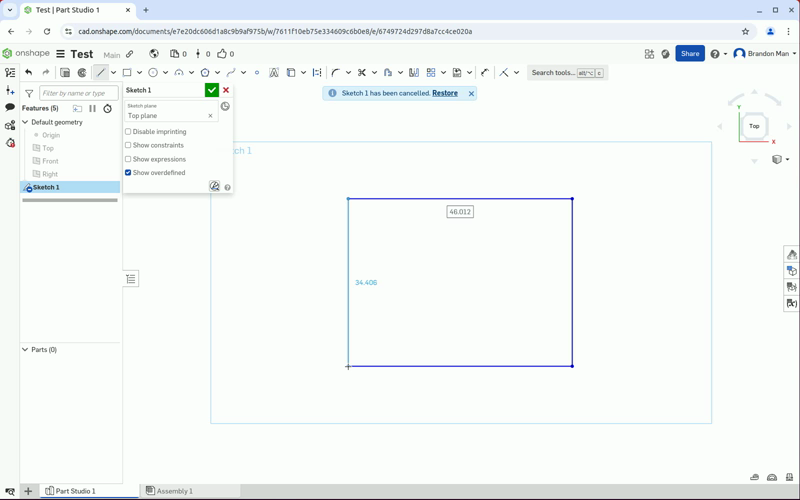
key_up(shift)
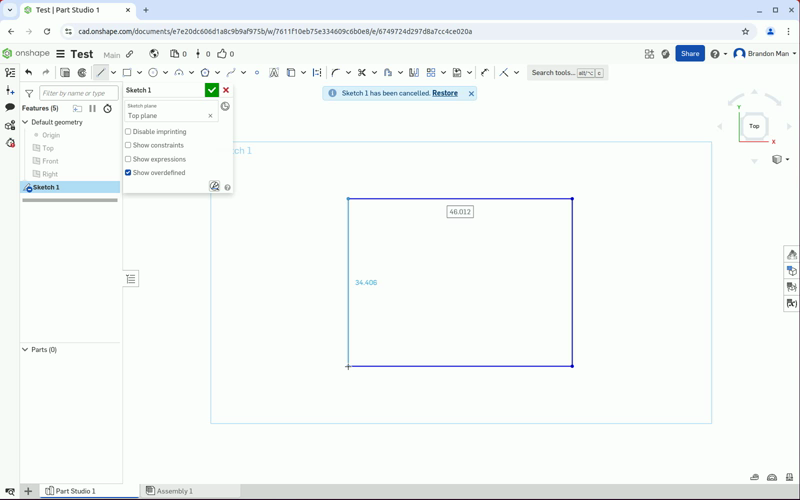
click(348, 366)
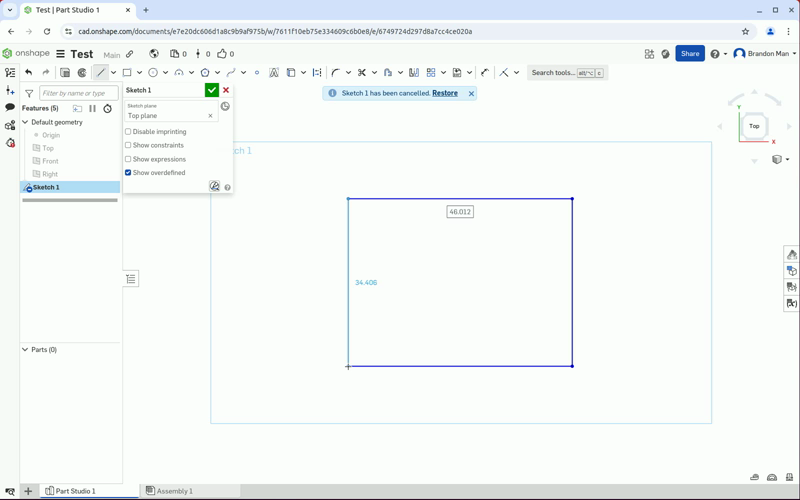
key(esc)
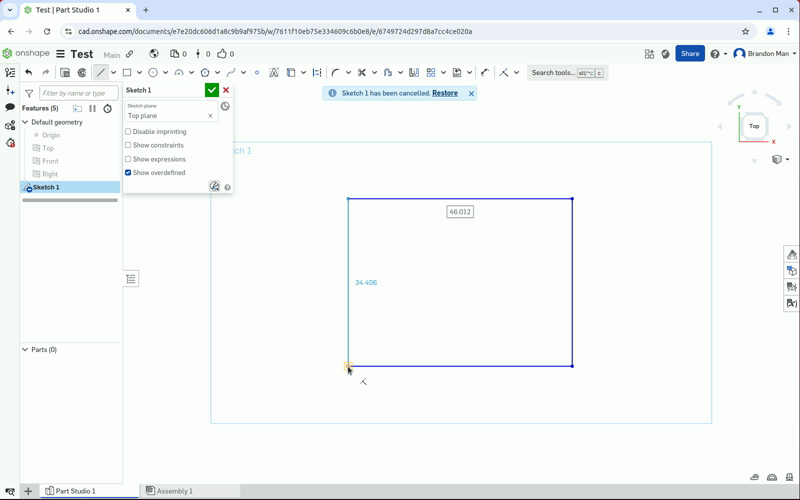
mouse_move(437, 323)
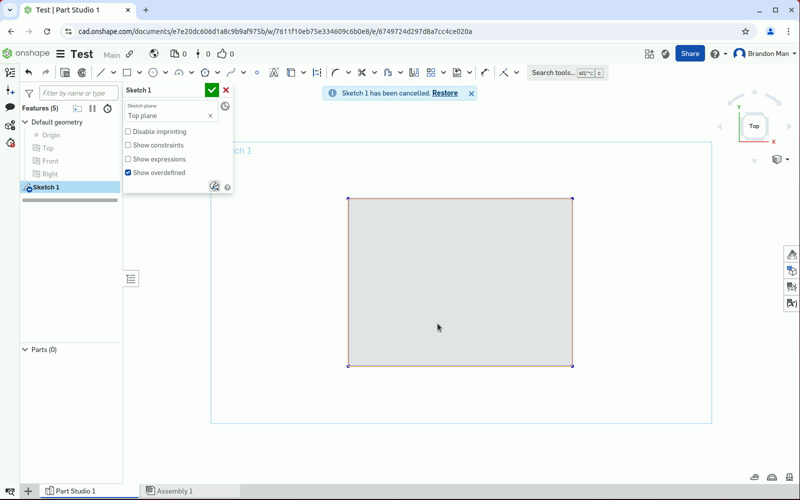
click(437, 323)
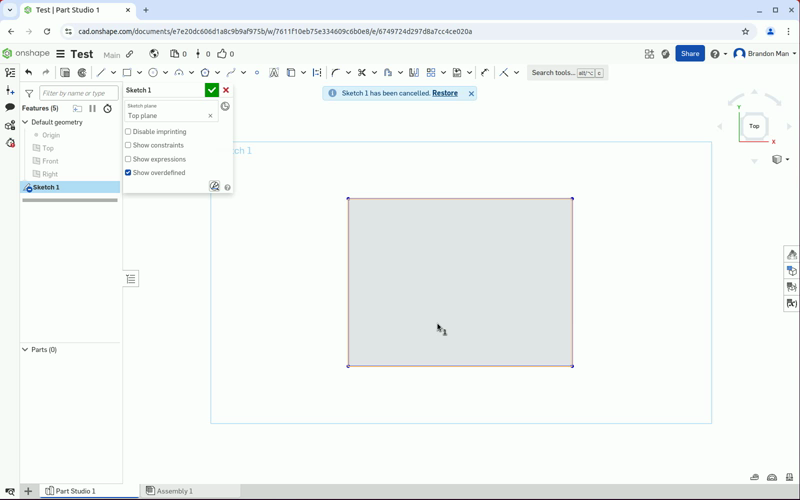
mouse_move(73, 352)
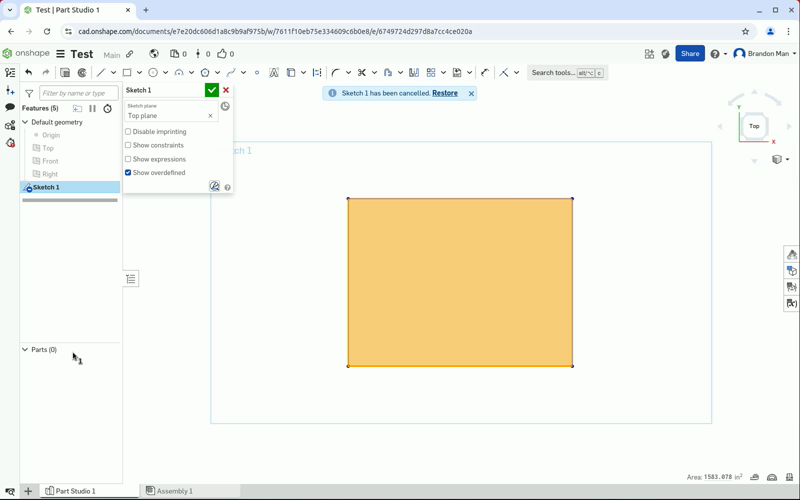
key(shift+y)
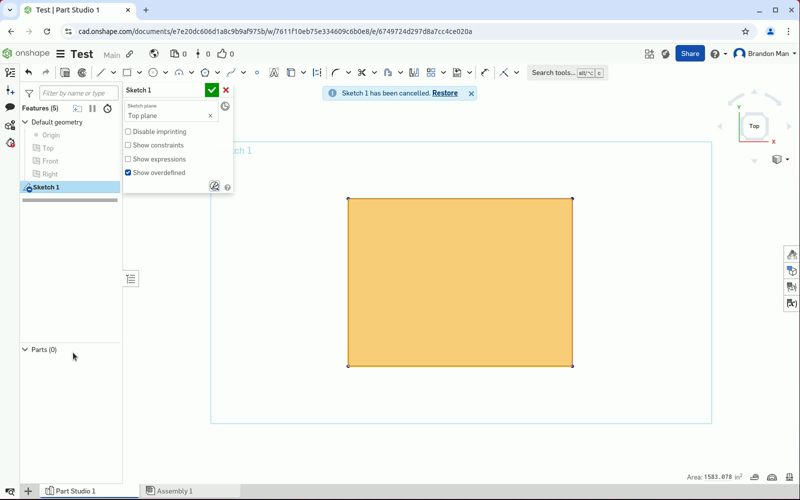
key(shift+e)
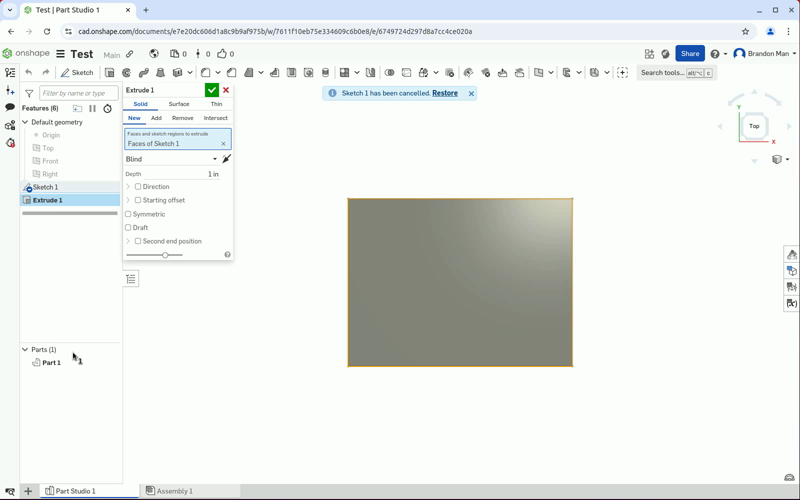
mouse_move(143, 106)
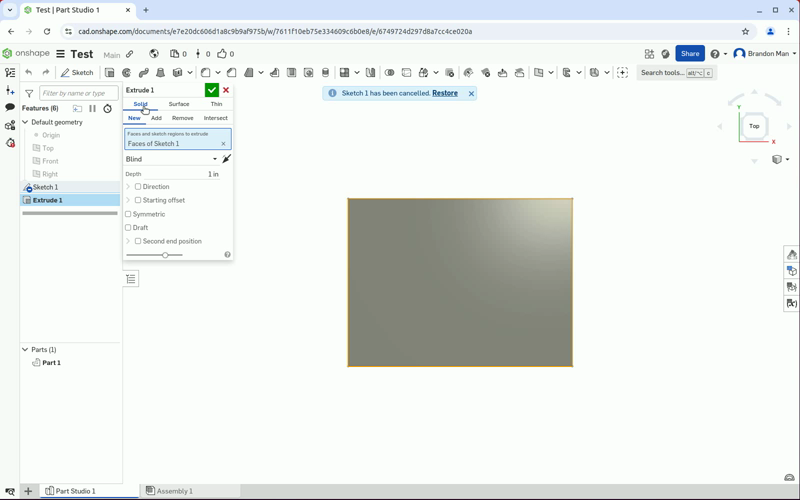
click(143, 106)
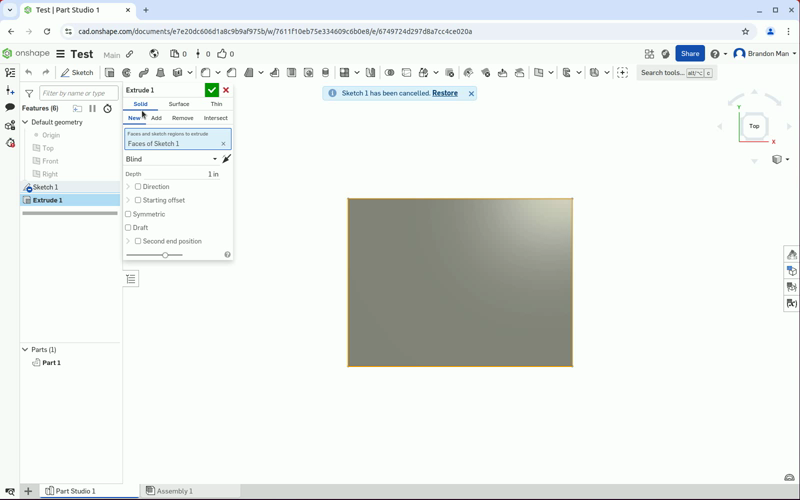
mouse_move(137, 120)
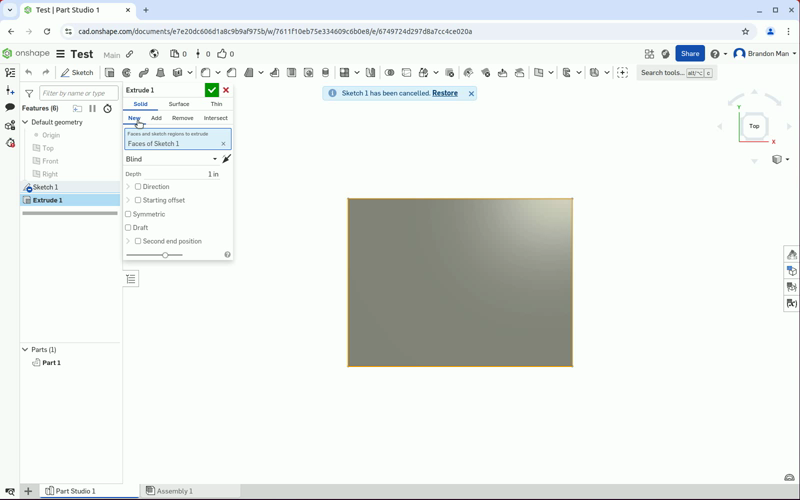
click(137, 120)
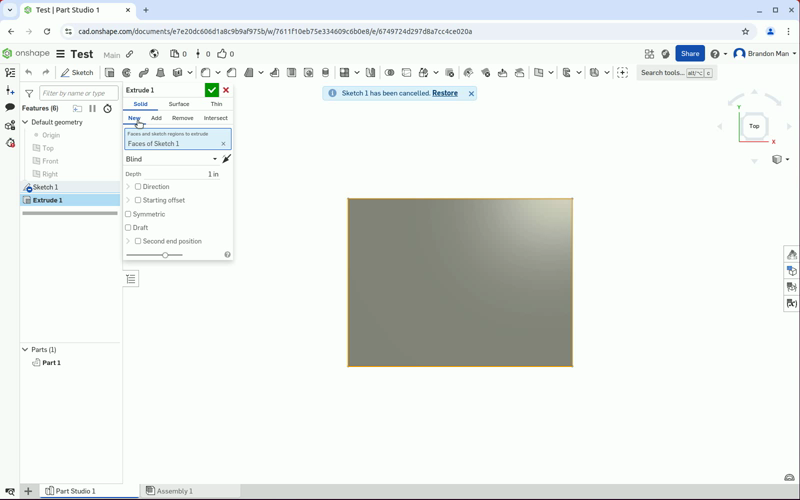
key(tab, 4)
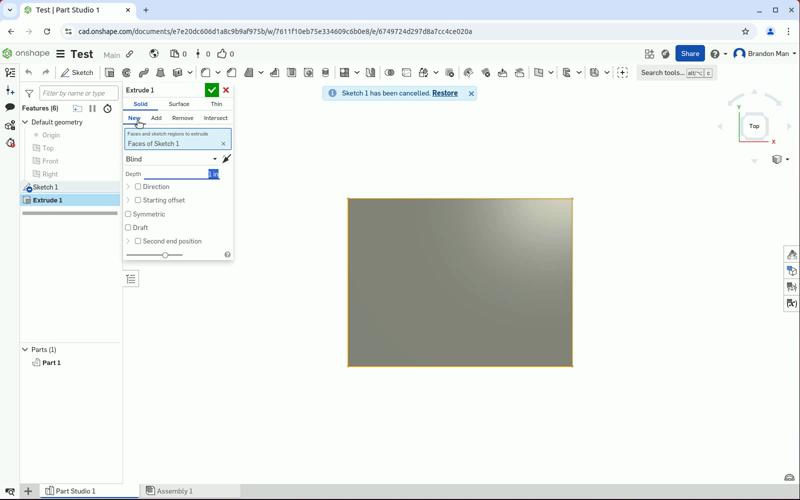
text(2.648)
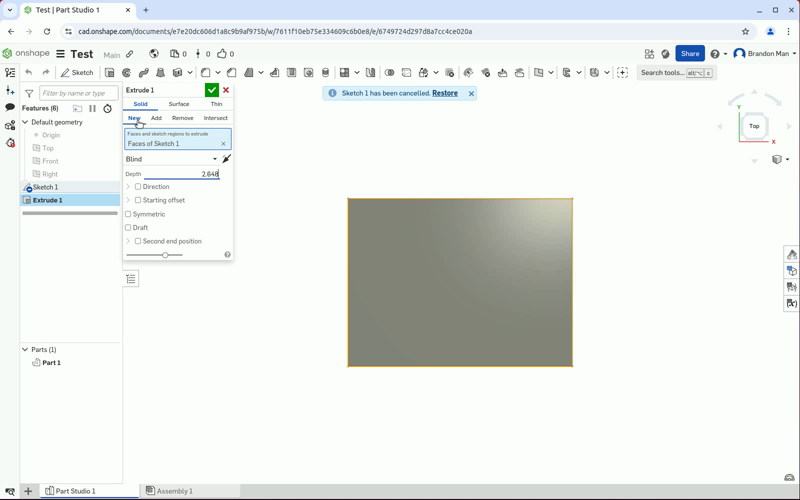
key(enter)
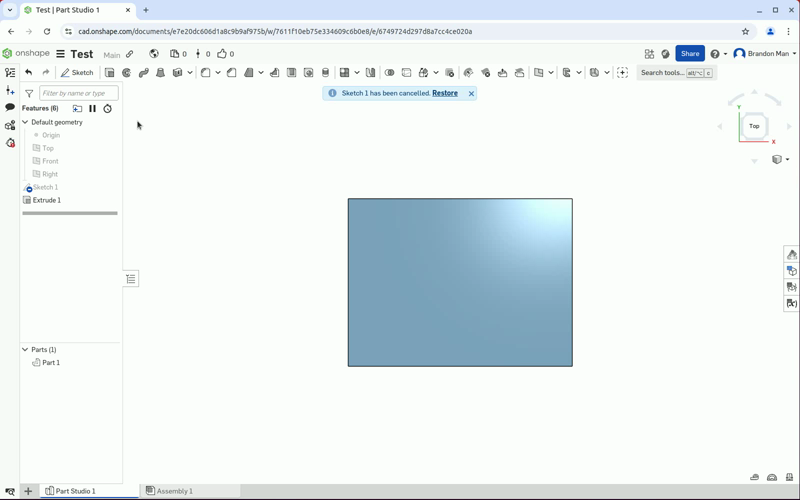
key(shift+h)
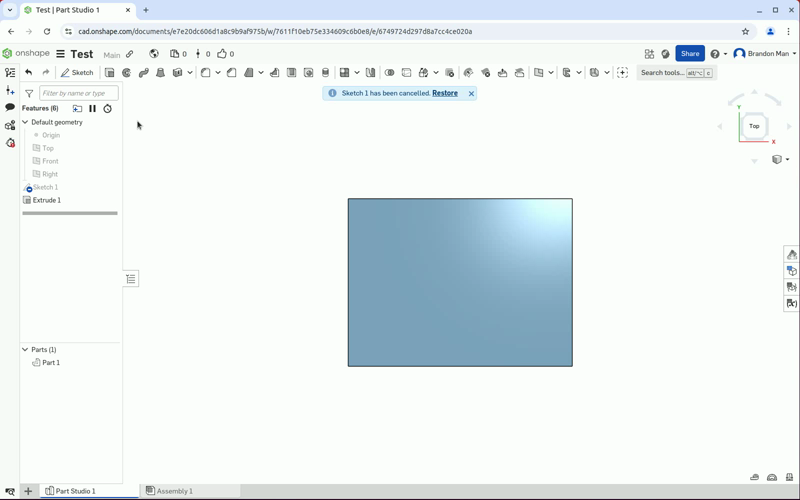
key(shift+h)
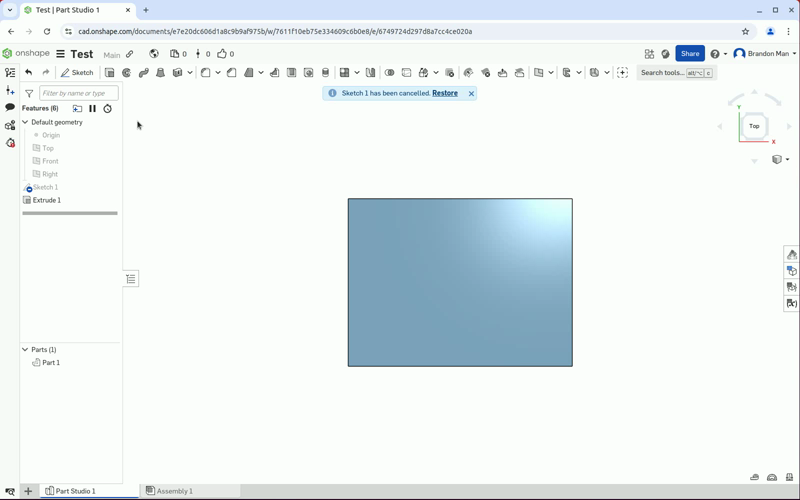
mouse_move(73, 189)
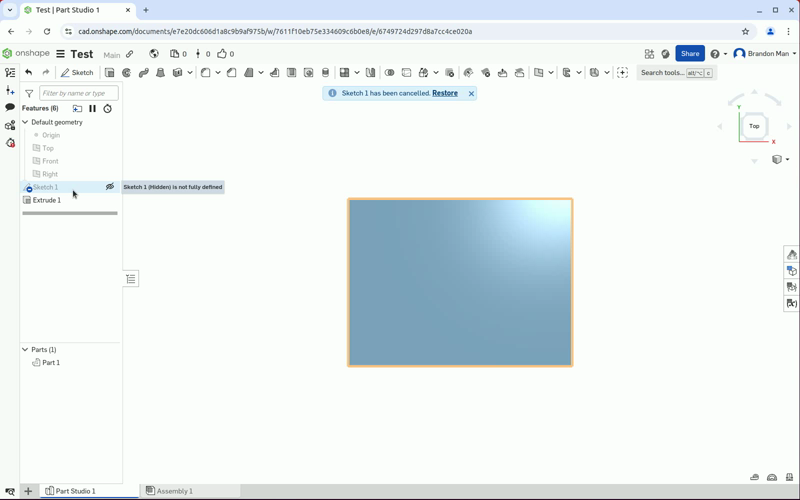
click(73, 189)
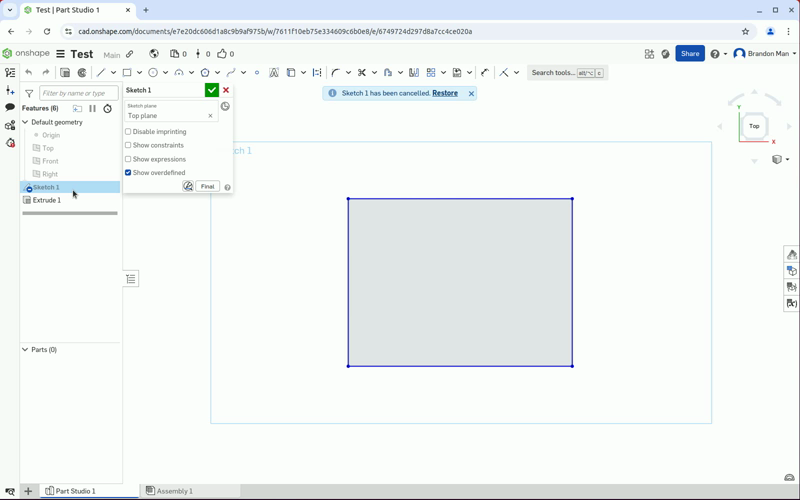
mouse_move(229, 92)
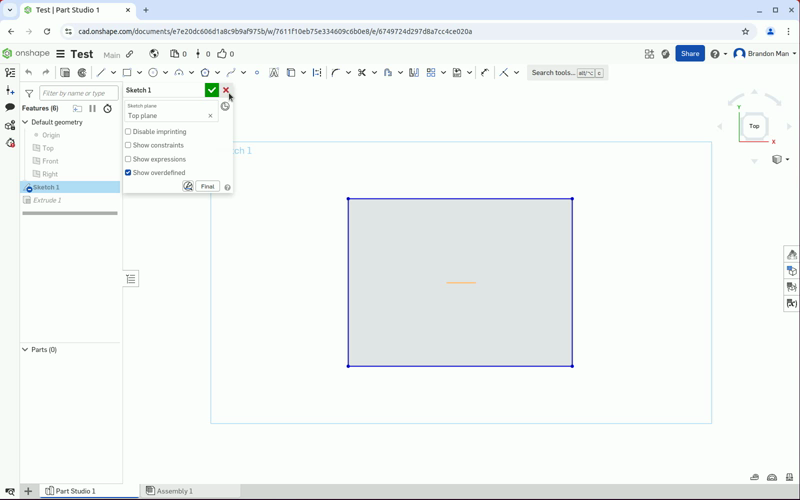
click(229, 92)
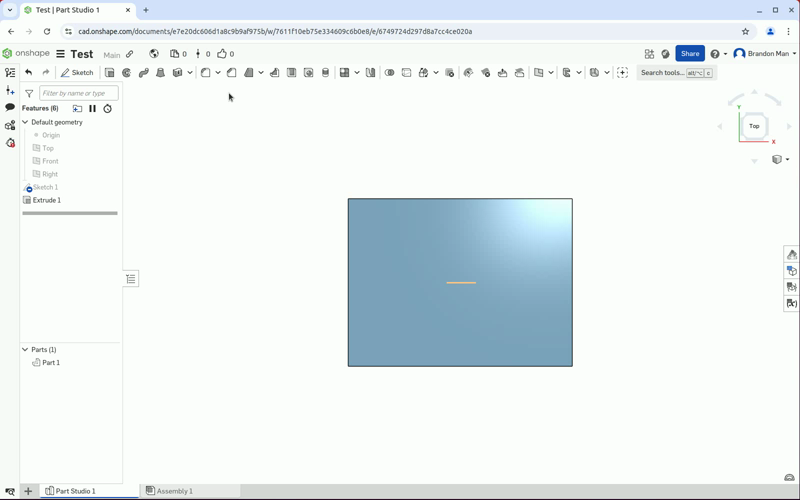
mouse_move(541, 75)
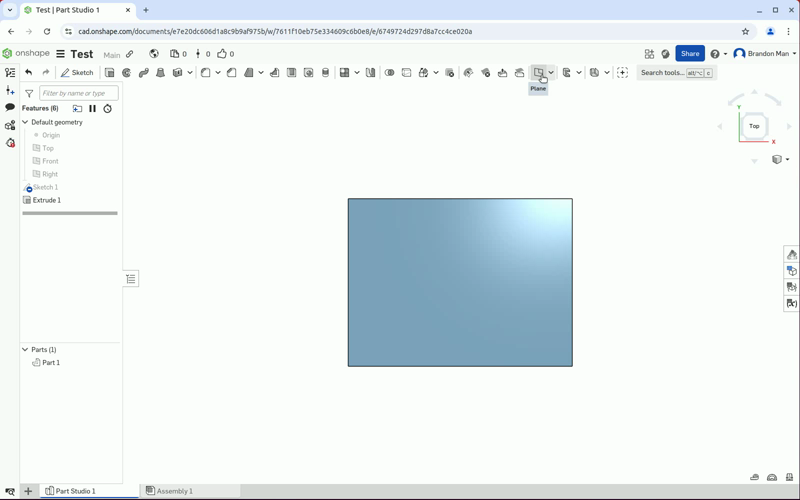
click(541, 75)
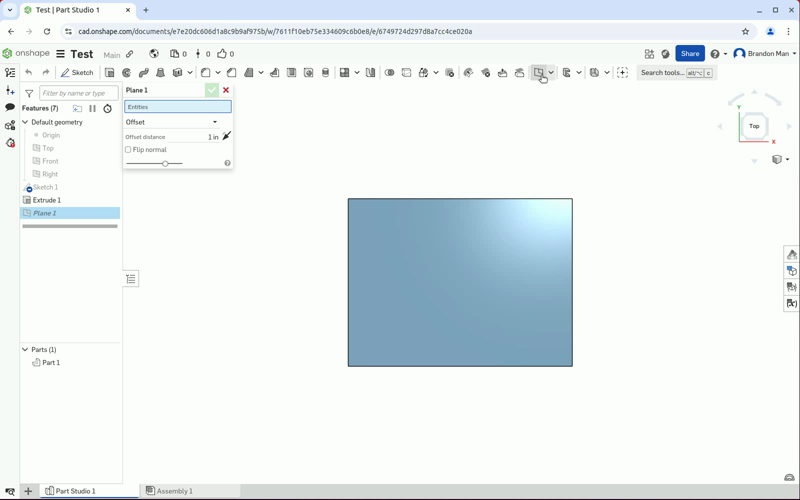
mouse_move(73, 150)
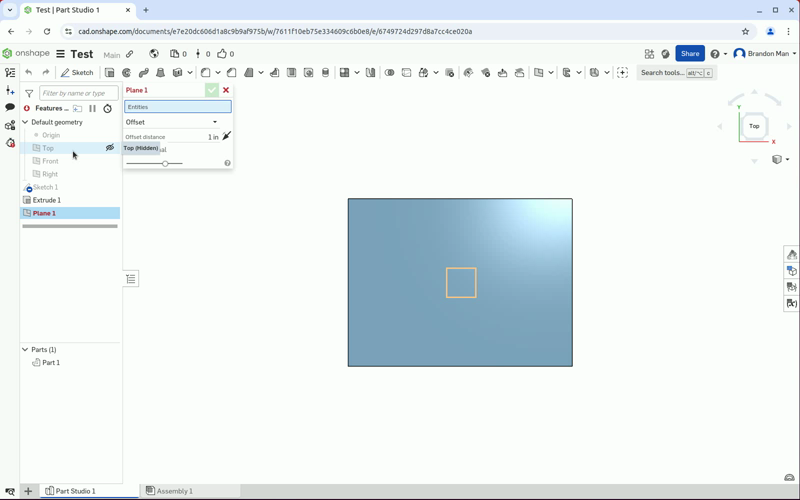
click(73, 150)
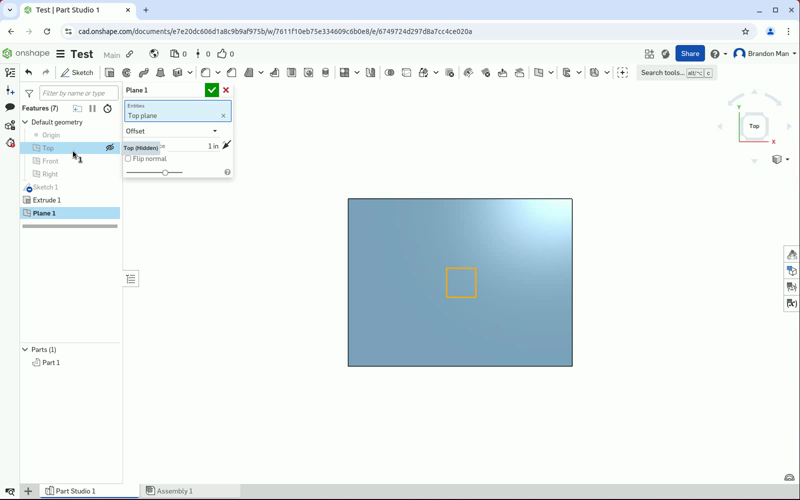
key(tab, 2)
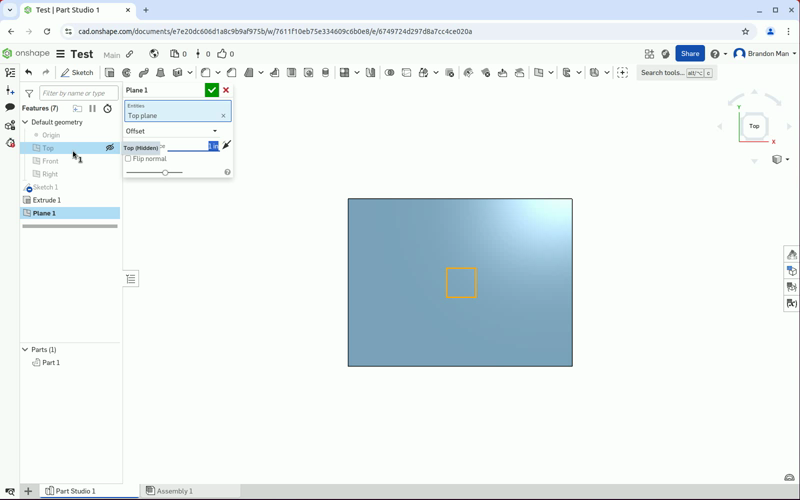
text(2.65)
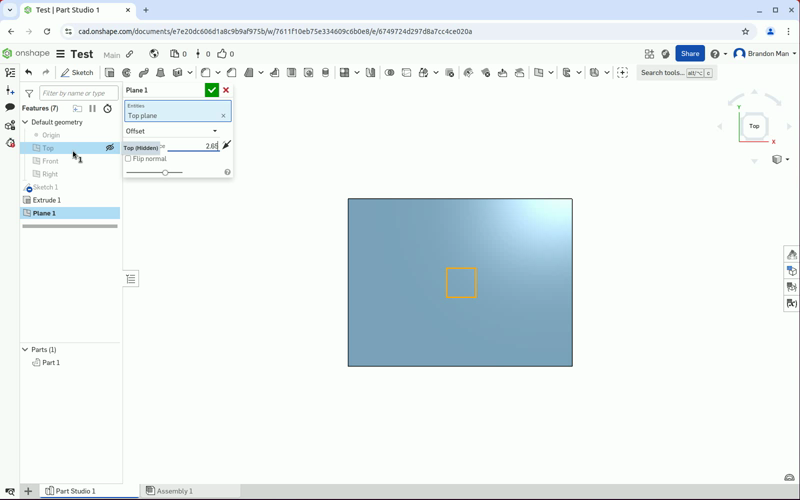
key(enter, 2)
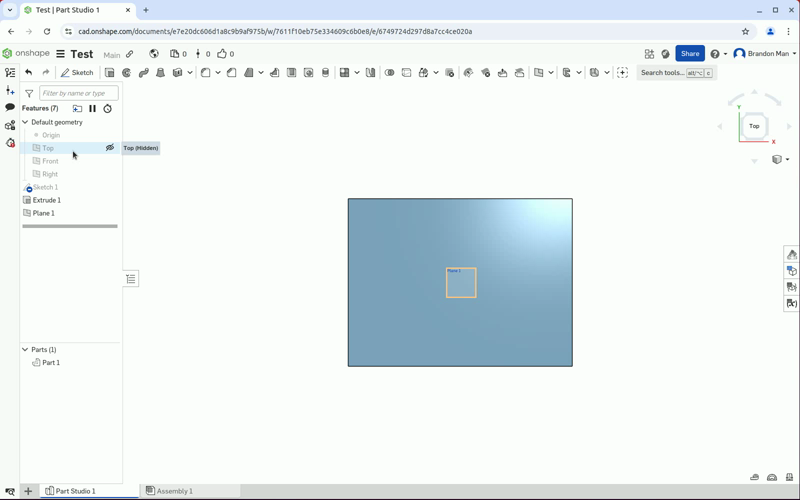
key(shift+s)
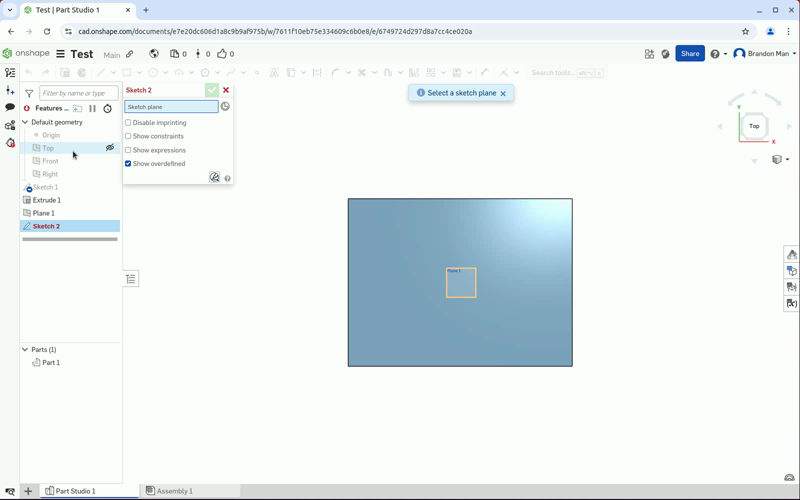
mouse_move(73, 215)
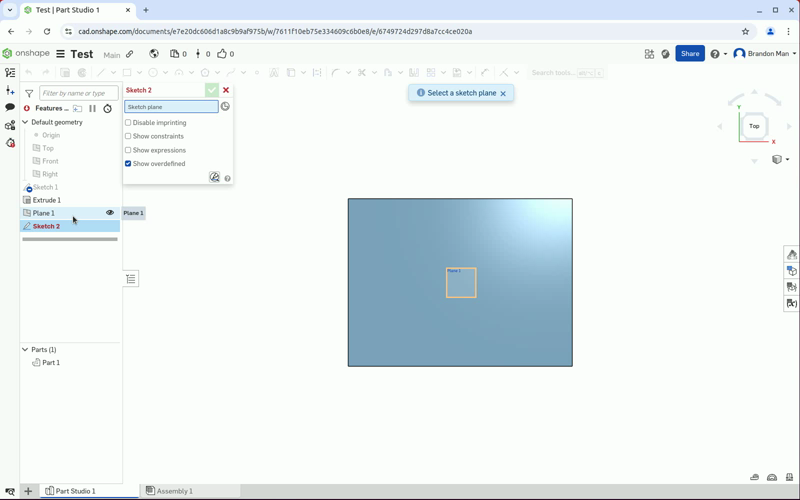
click(73, 215)
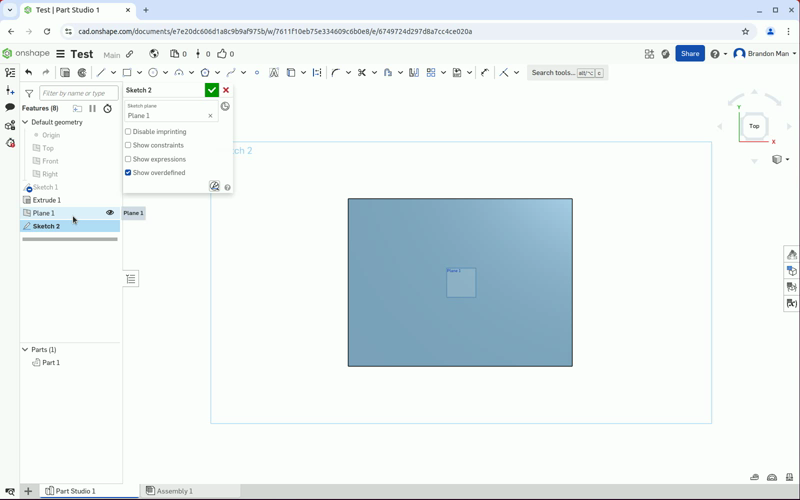
mouse_move(73, 352)
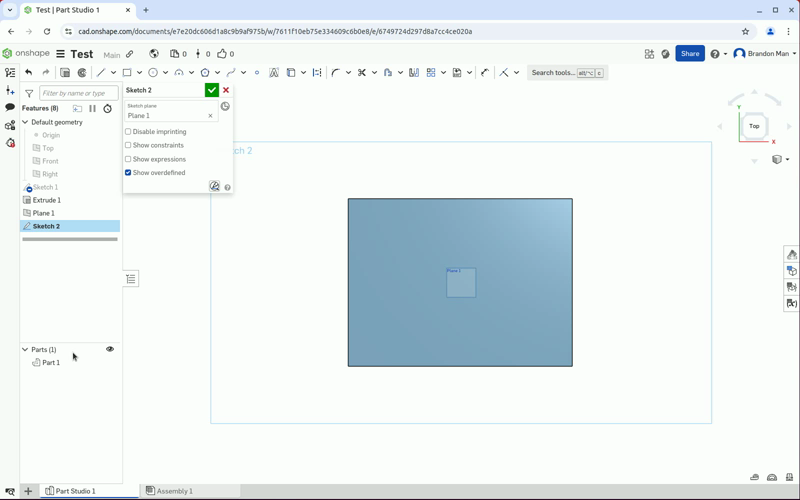
key(y)
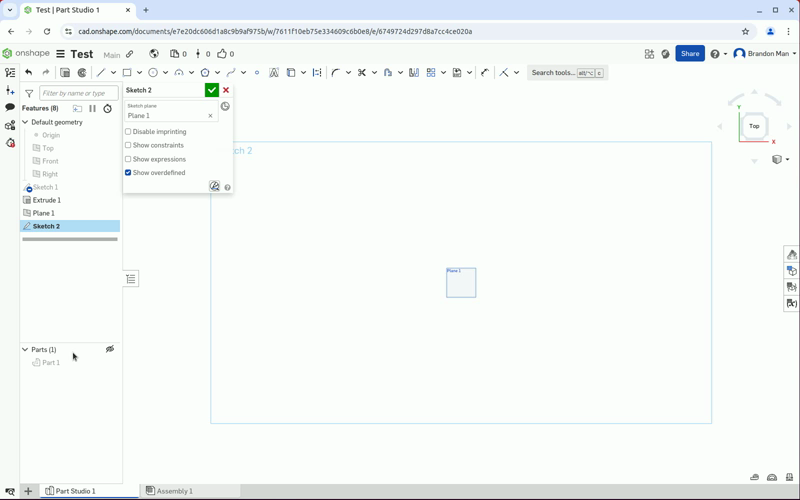
key(l)
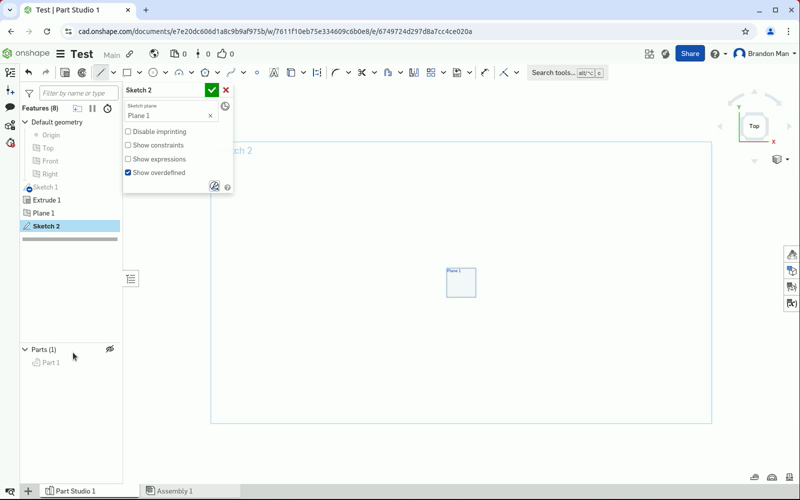
key_down(shift)
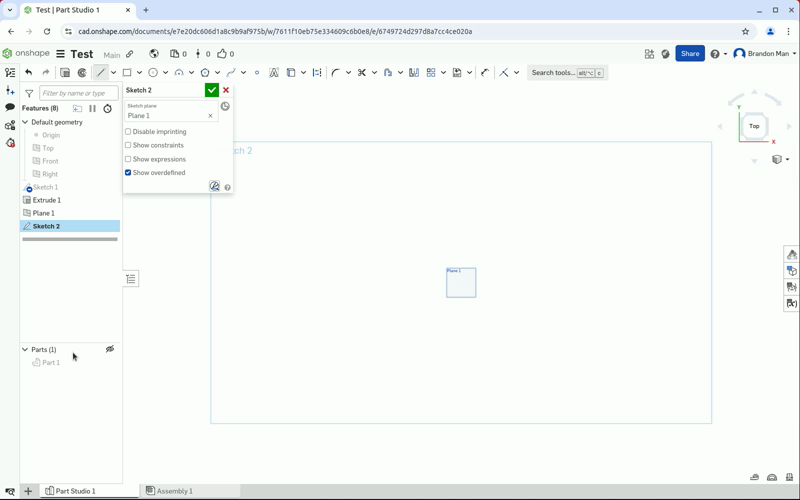
mouse_move(348, 366)
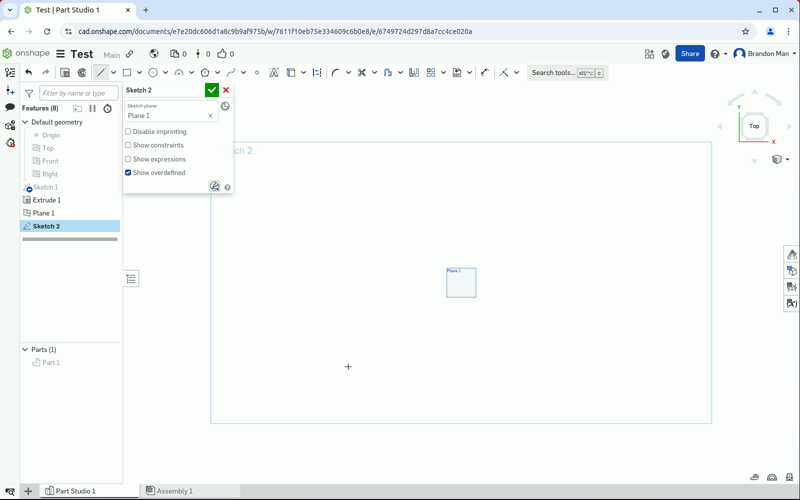
click(348, 366)
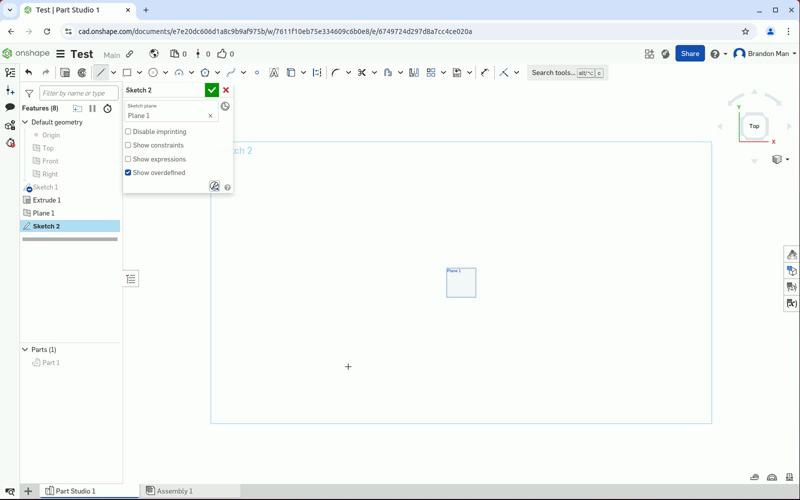
key_up(shift)
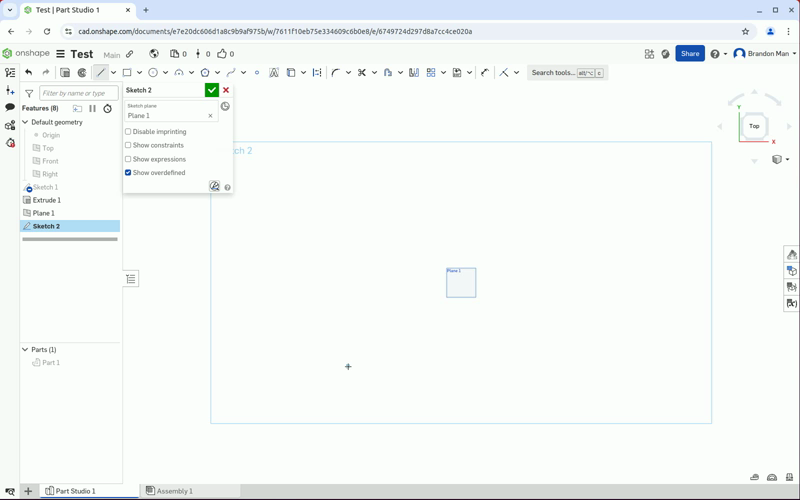
key_down(shift)
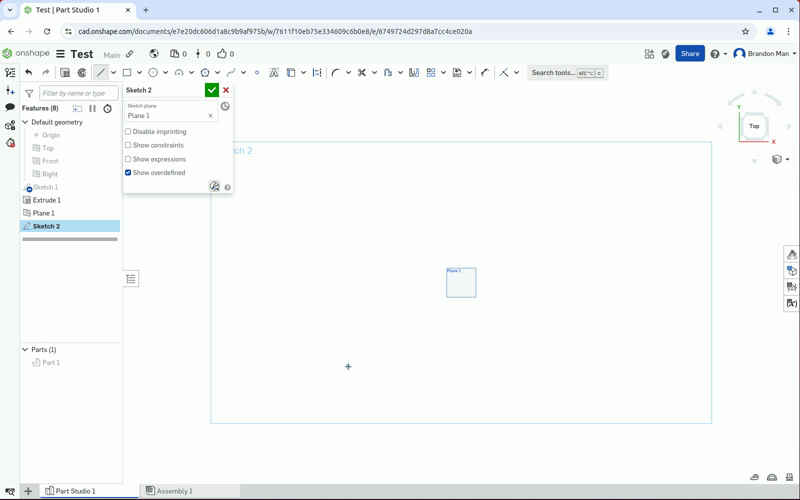
mouse_move(572, 366)
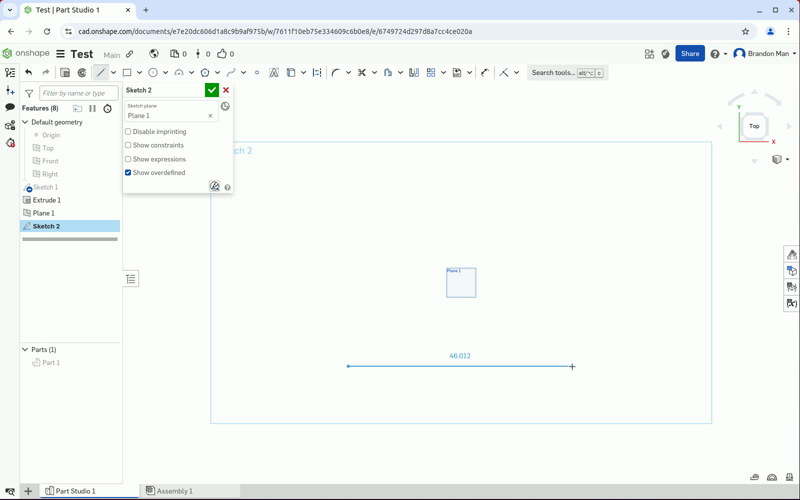
click(572, 366)
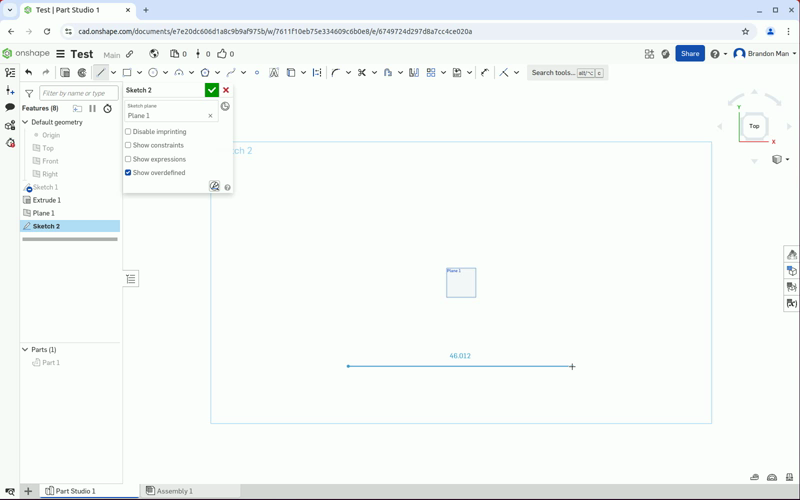
key_up(shift)
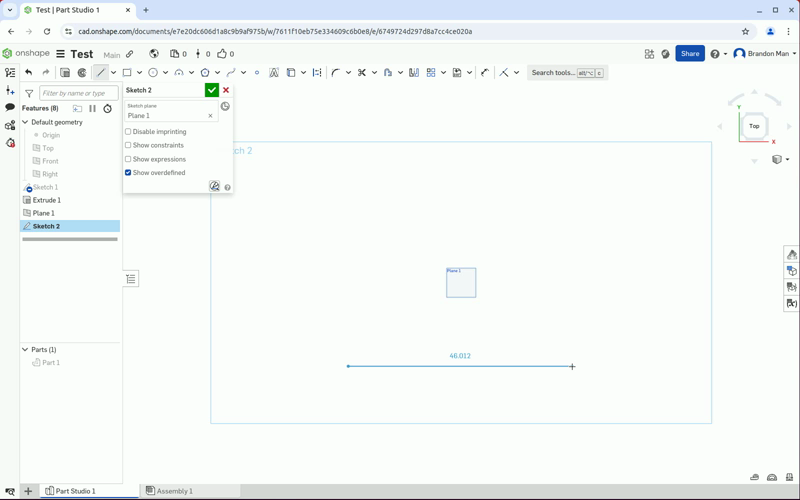
key_down(shift)
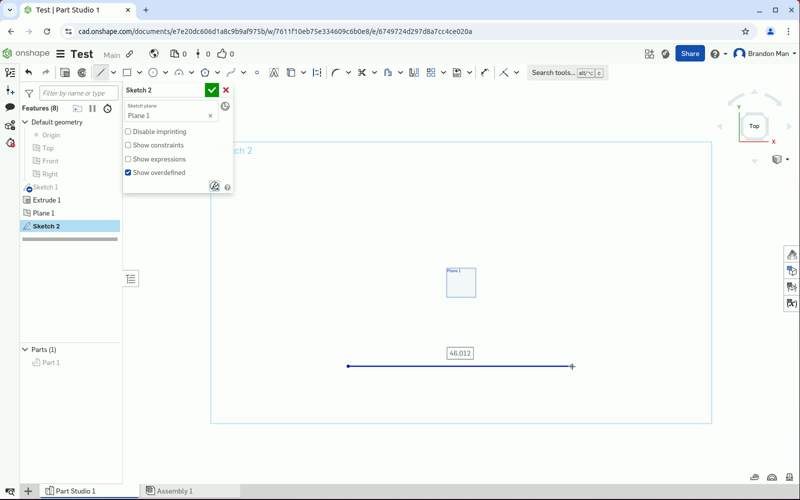
mouse_move(572, 198)
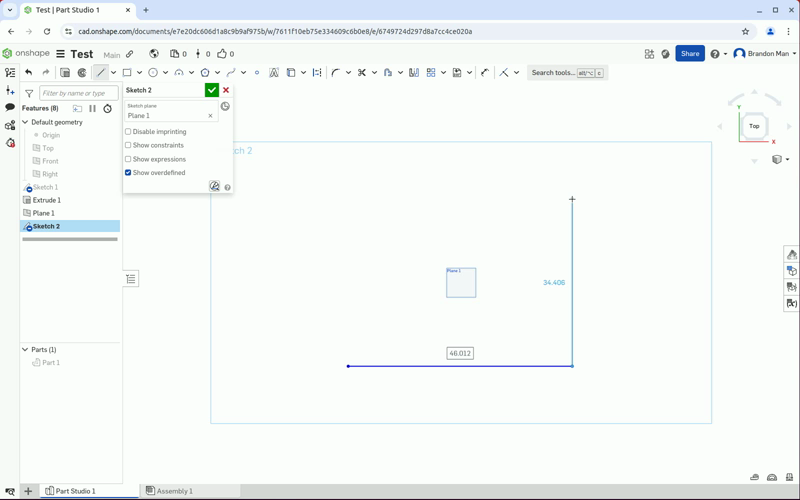
click(572, 198)
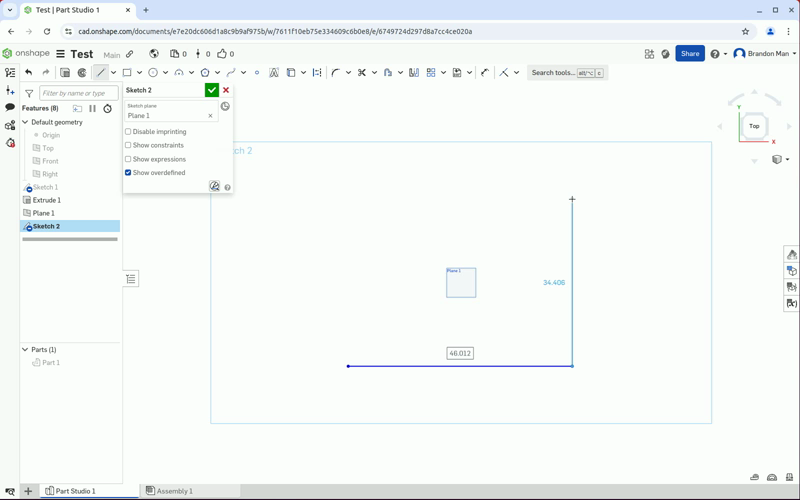
key_up(shift)
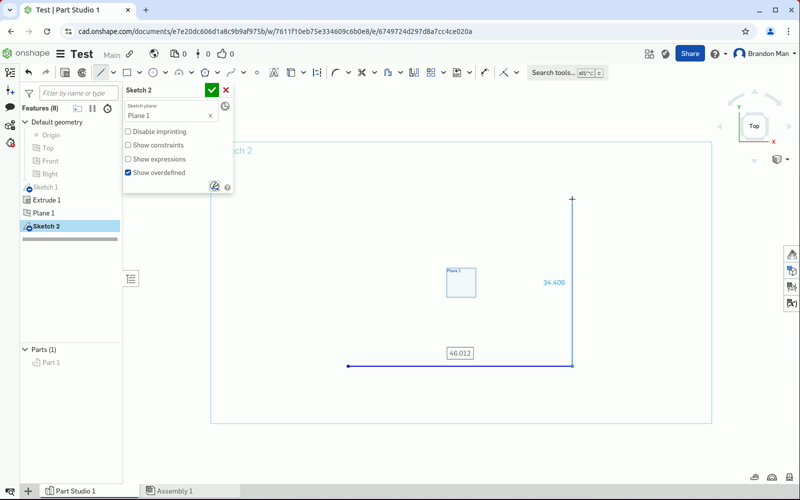
key_down(shift)
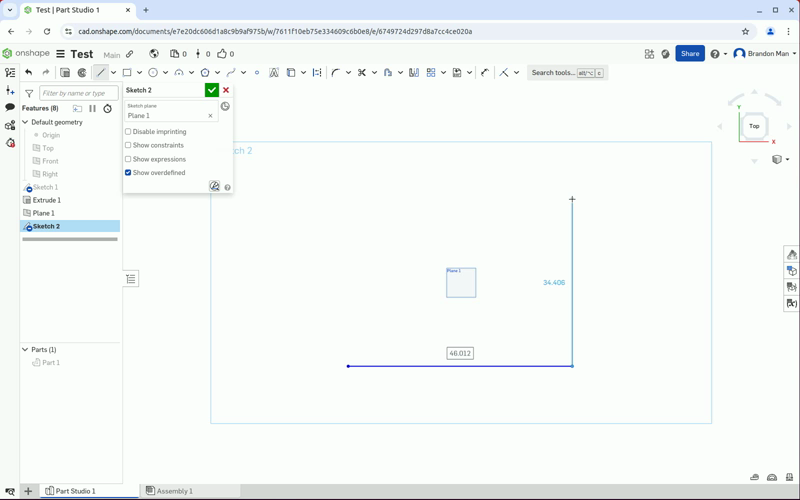
mouse_move(348, 198)
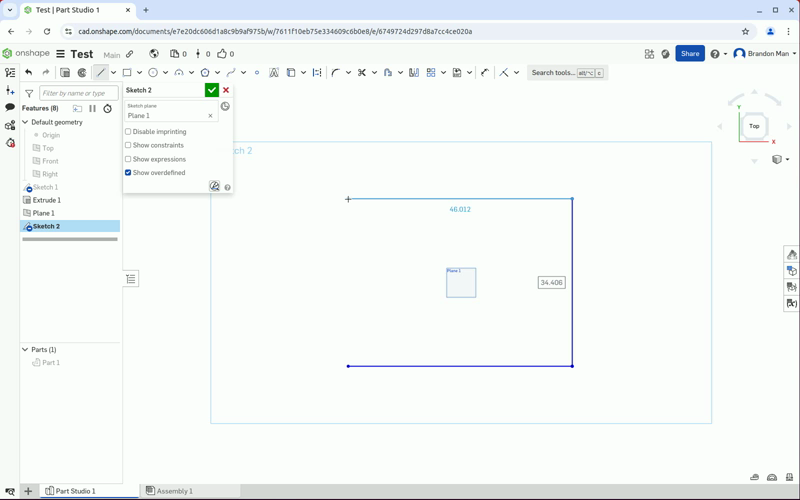
click(348, 198)
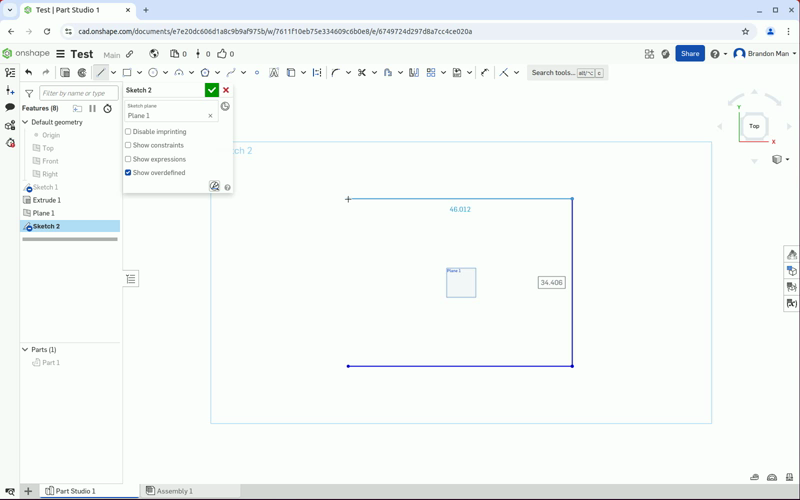
key_up(shift)
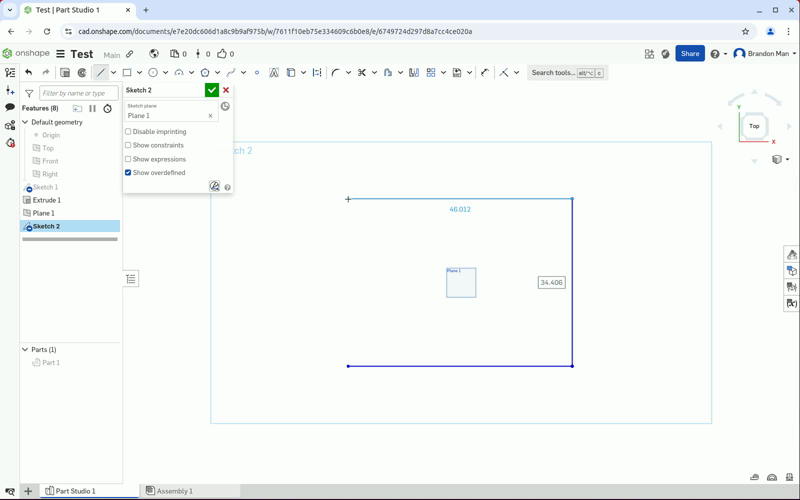
key_down(shift)
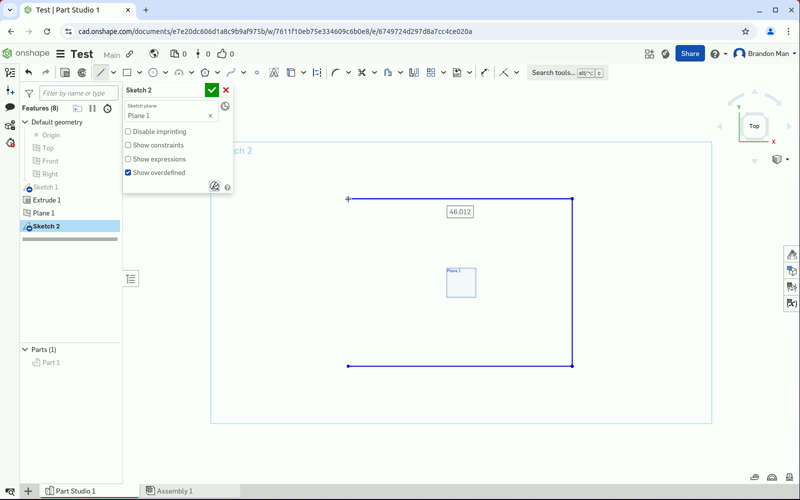
mouse_move(348, 366)
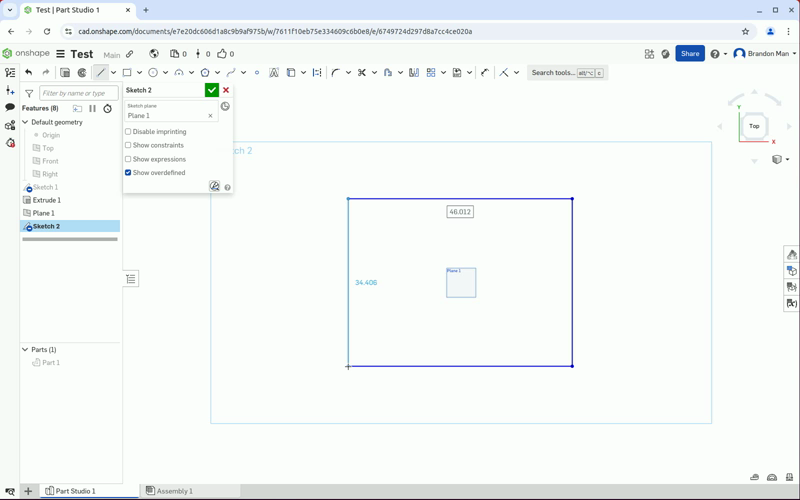
key_up(shift)
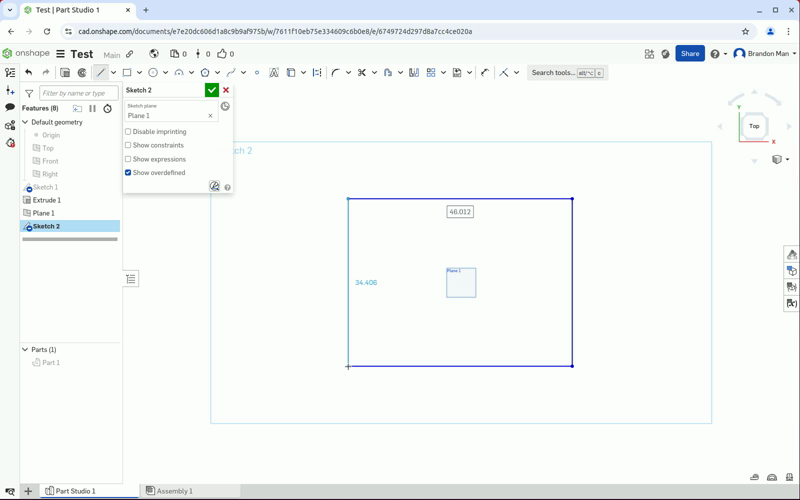
click(348, 366)
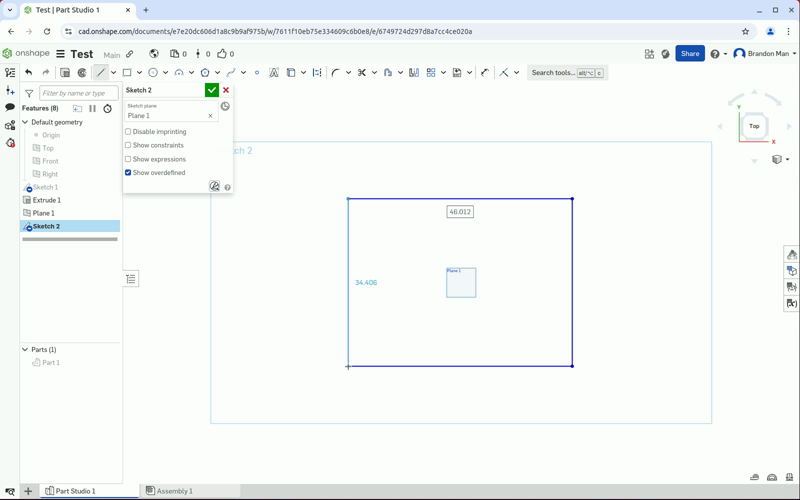
key(esc)
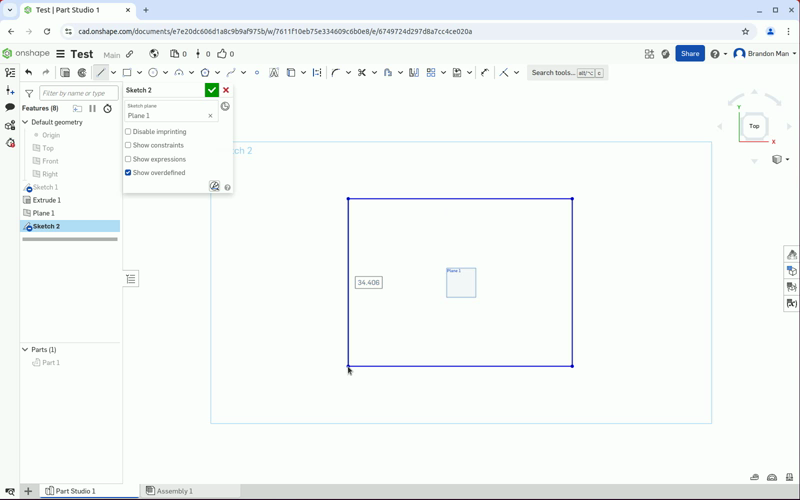
key(l)
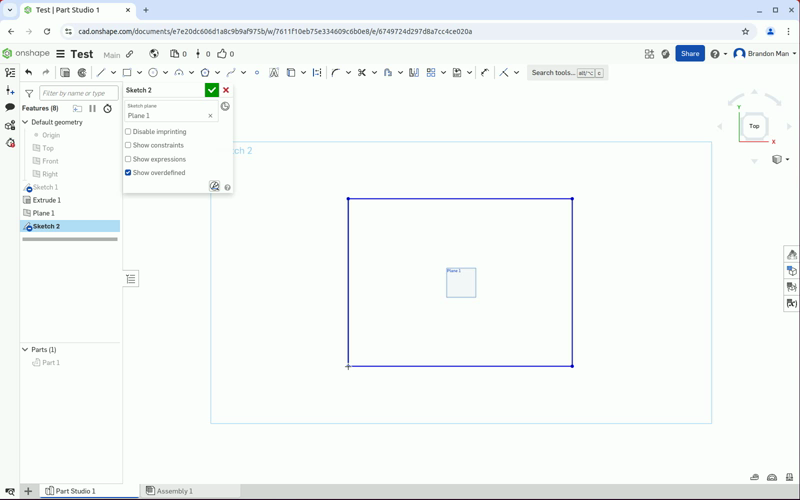
key_down(shift)
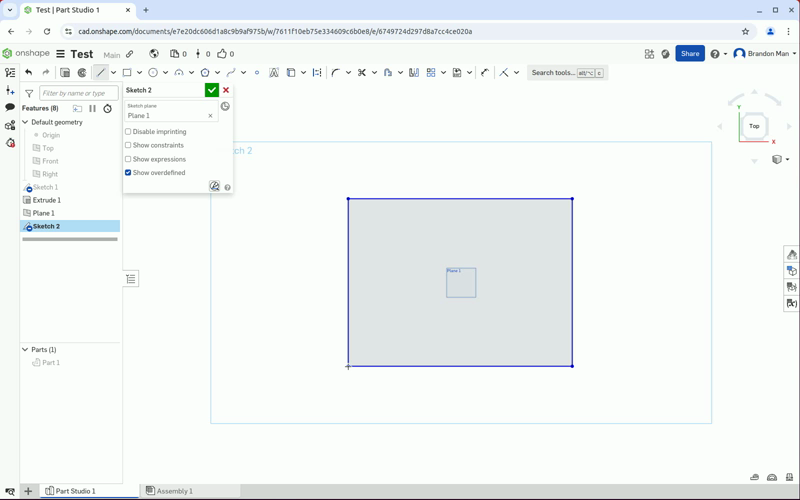
mouse_move(357, 356)
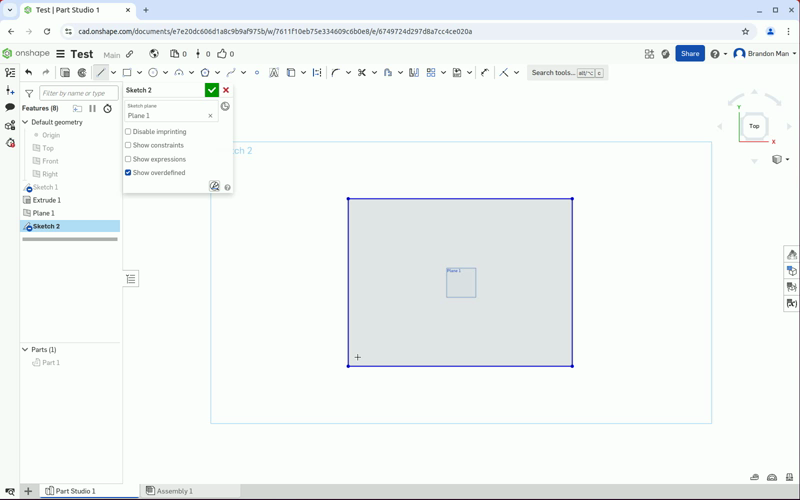
click(357, 356)
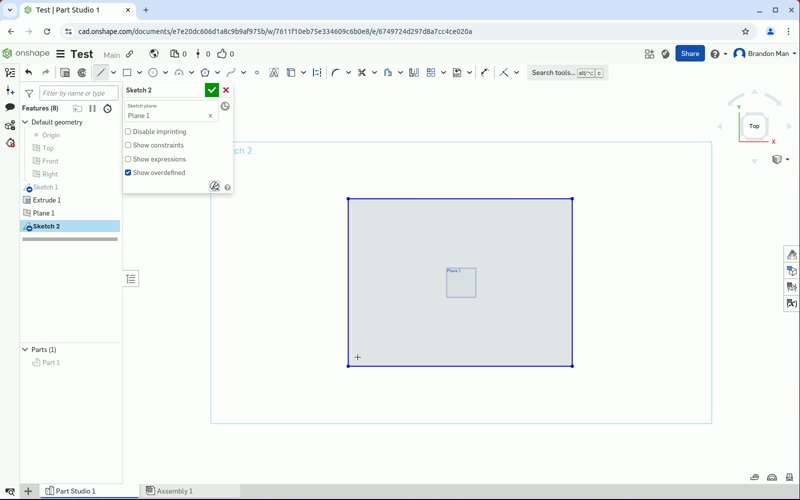
key_up(shift)
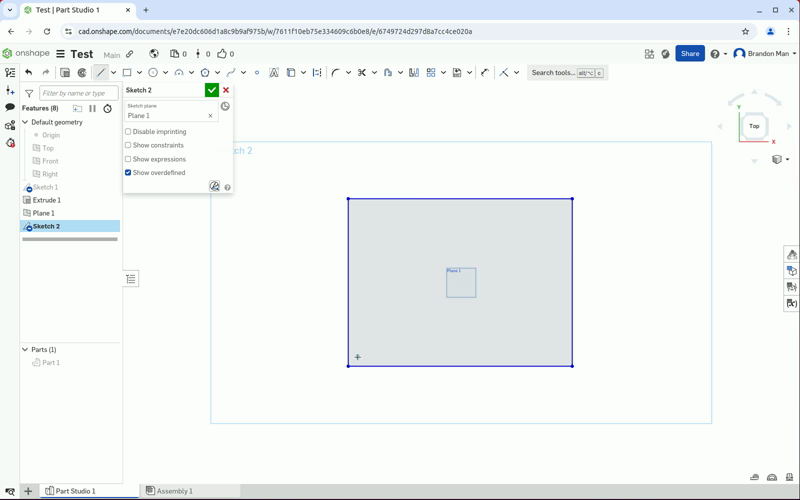
key_down(shift)
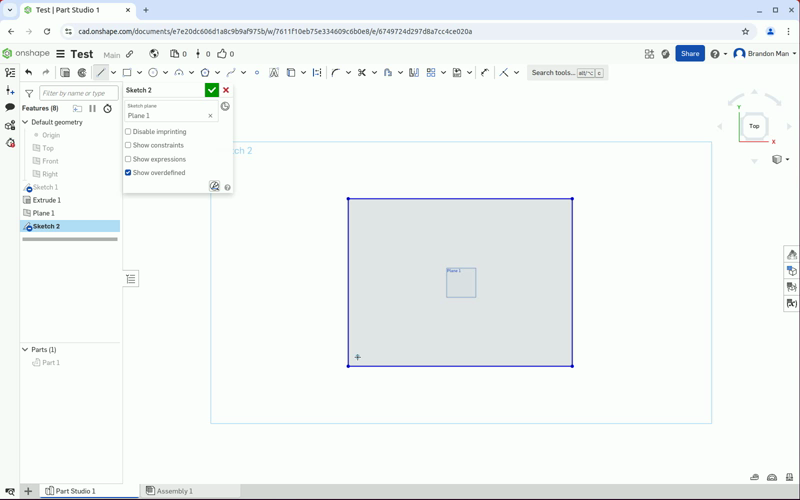
mouse_move(562, 356)
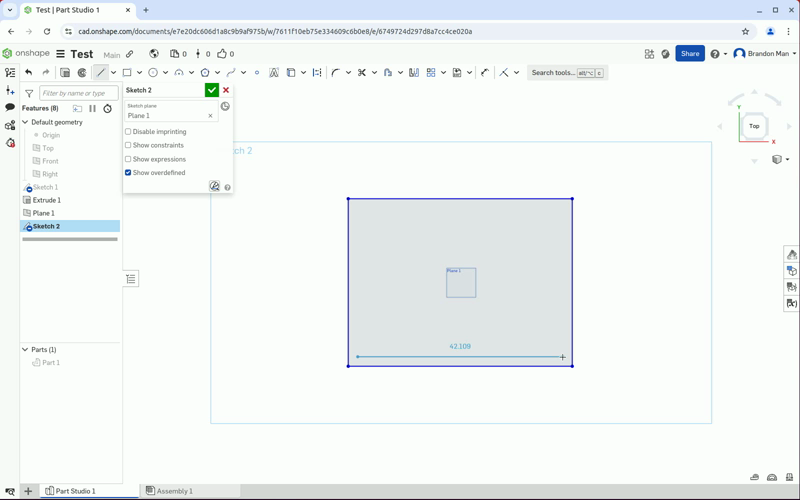
click(562, 356)
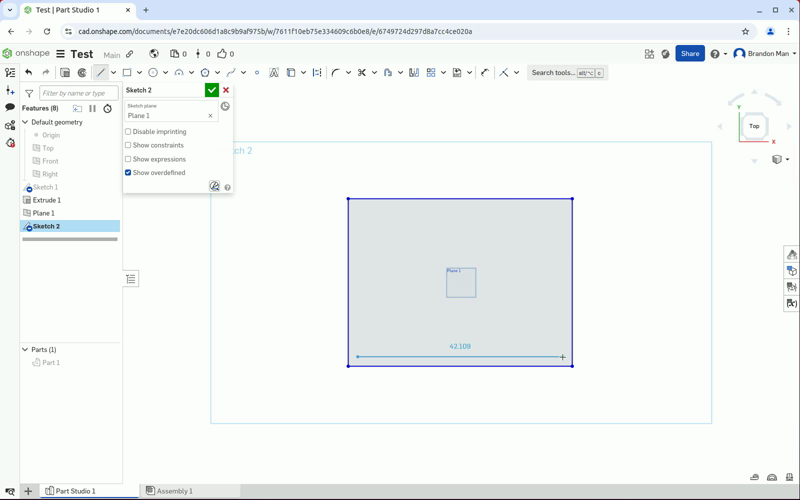
key_up(shift)
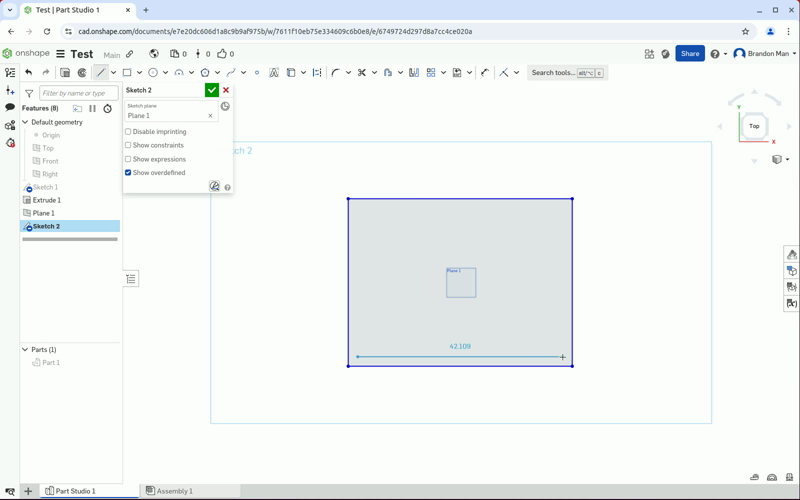
key_down(shift)
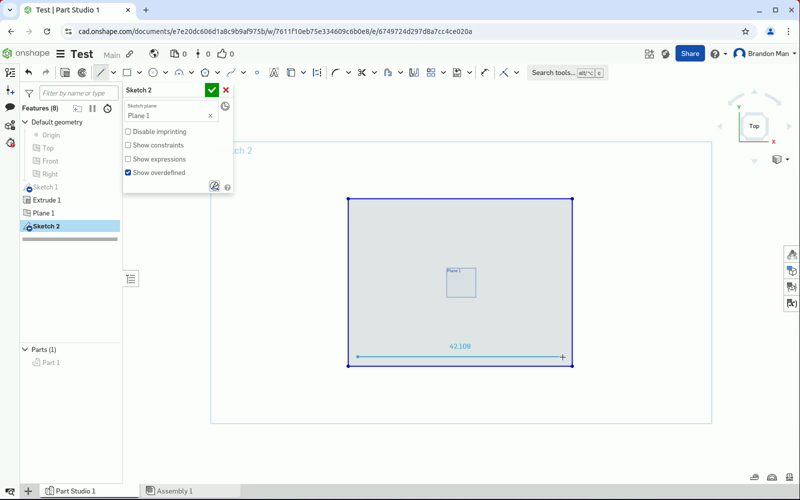
mouse_move(562, 208)
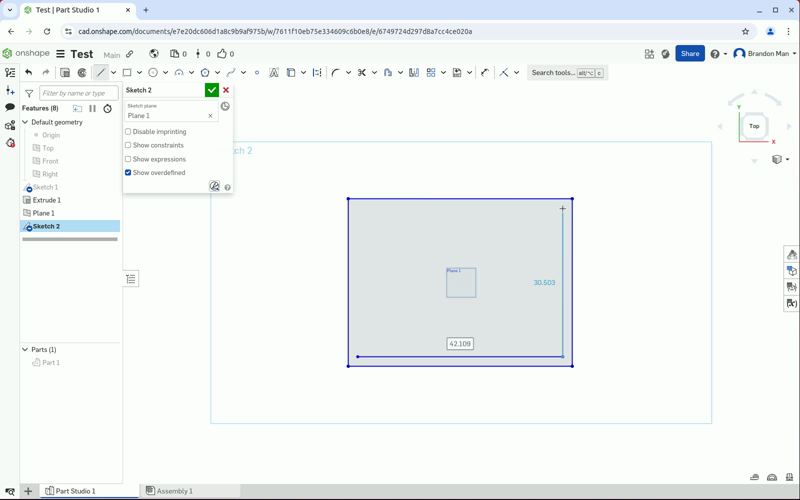
click(562, 208)
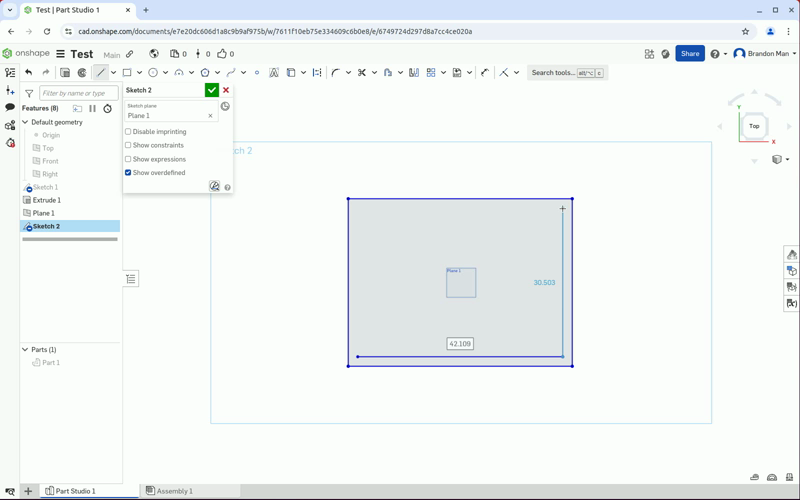
key_up(shift)
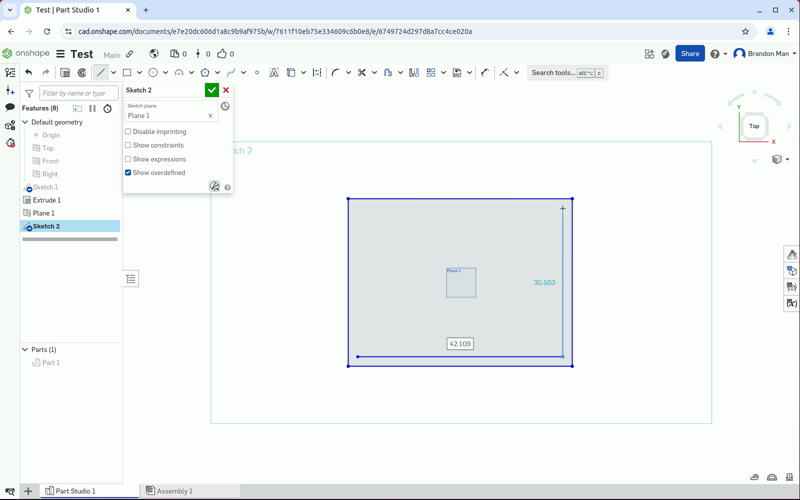
key_down(shift)
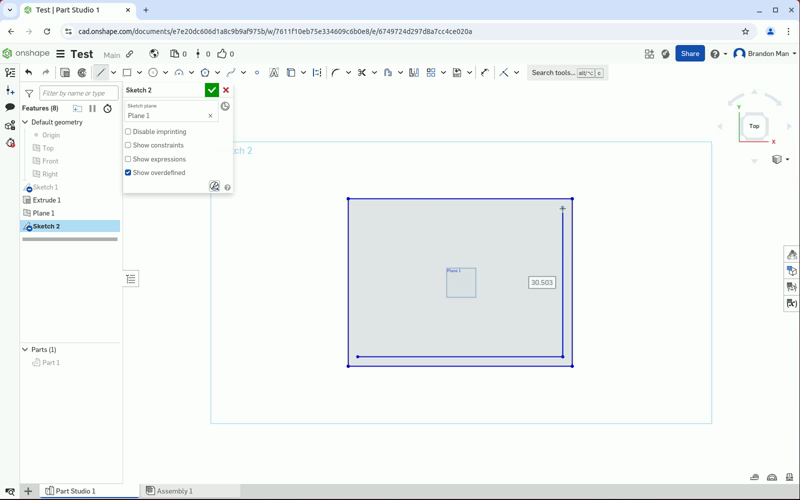
mouse_move(357, 208)
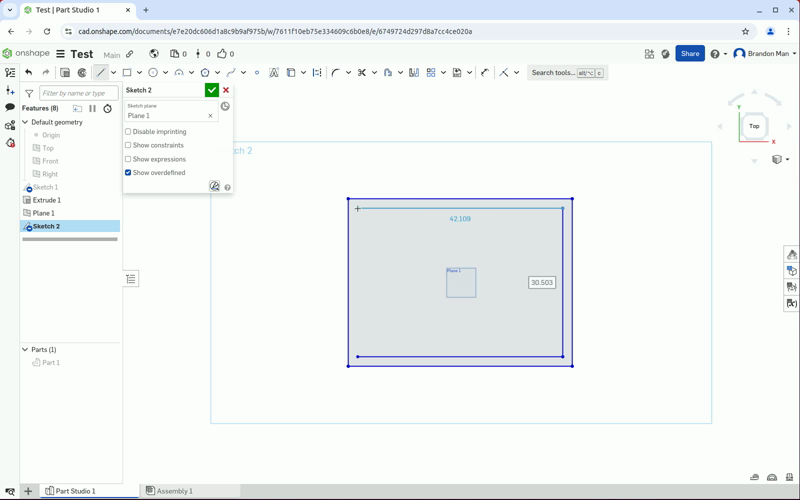
click(357, 208)
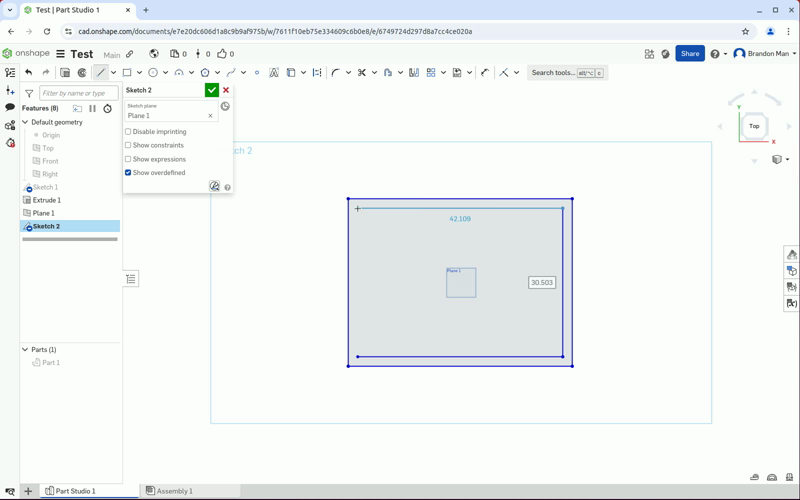
key_up(shift)
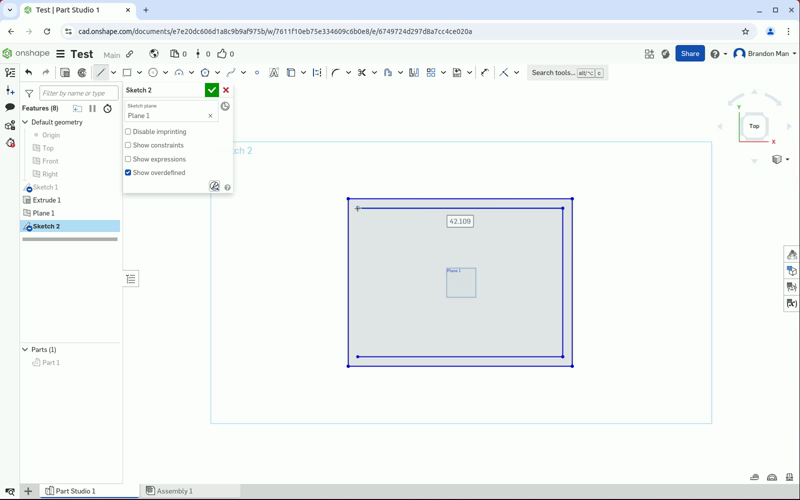
key_down(shift)
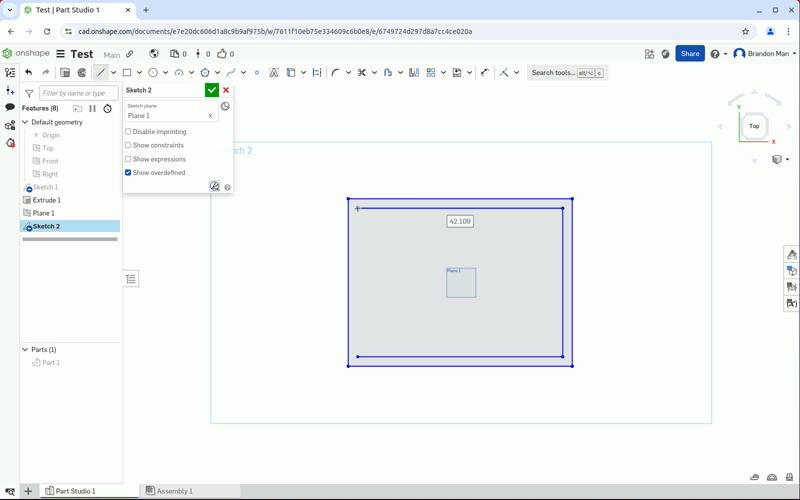
mouse_move(357, 356)
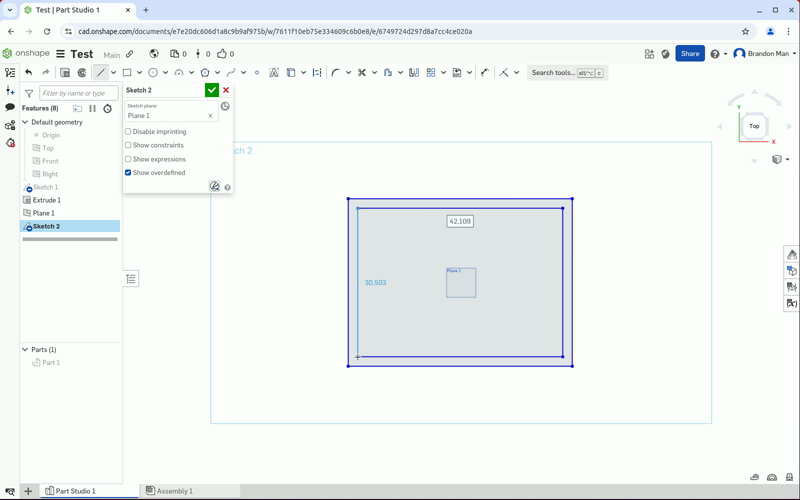
key_up(shift)
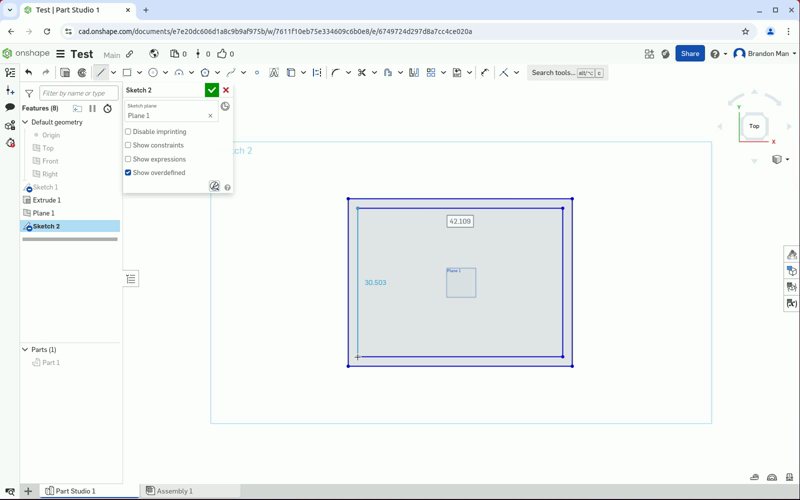
click(357, 356)
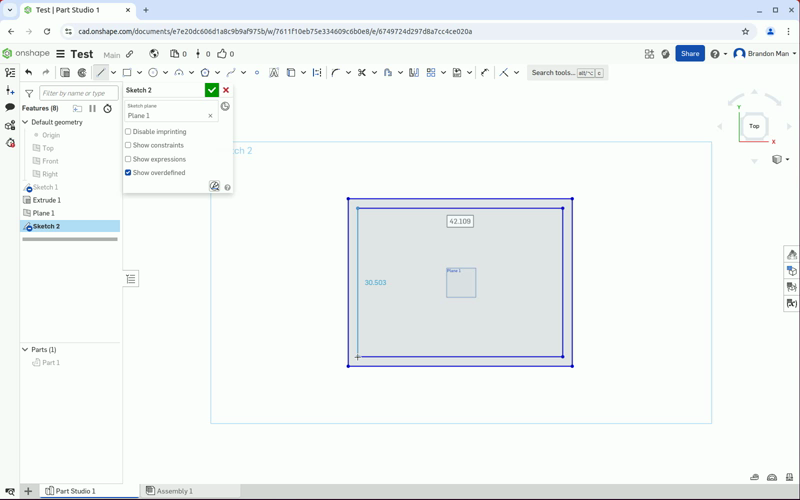
key(esc)
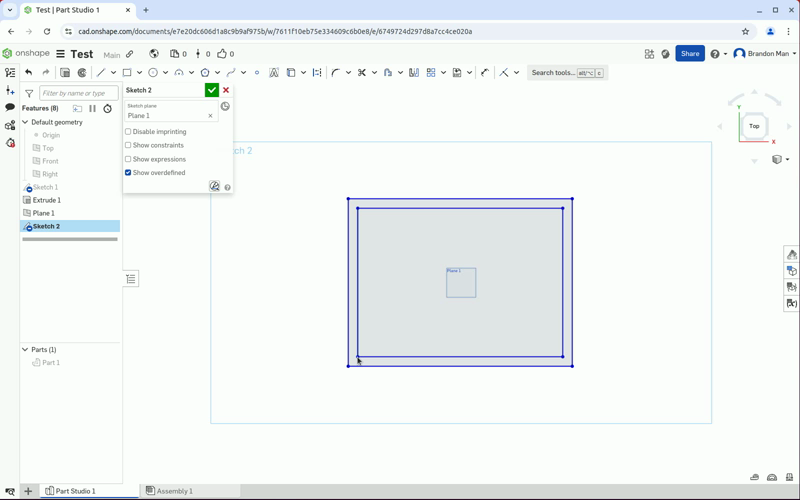
mouse_move(353, 360)
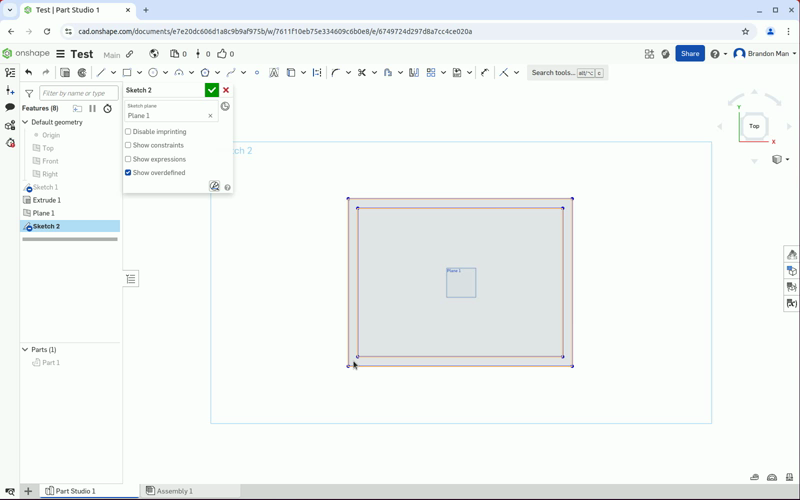
click(353, 360)
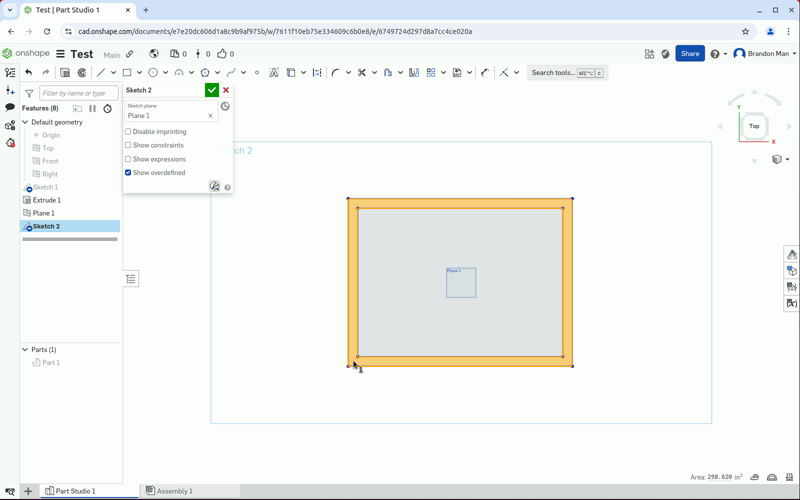
mouse_move(73, 352)
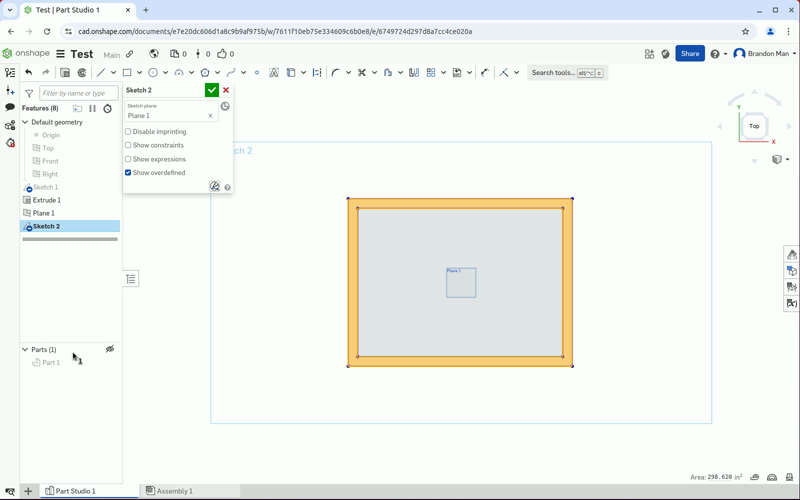
key(shift+y)
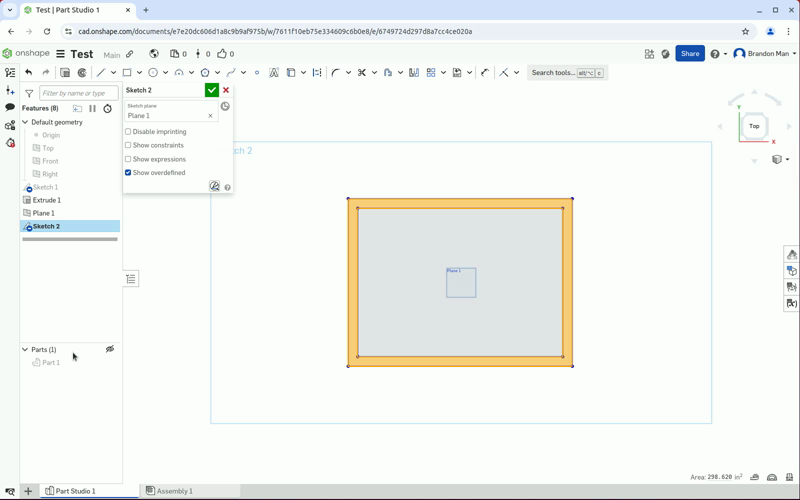
key(shift+e)
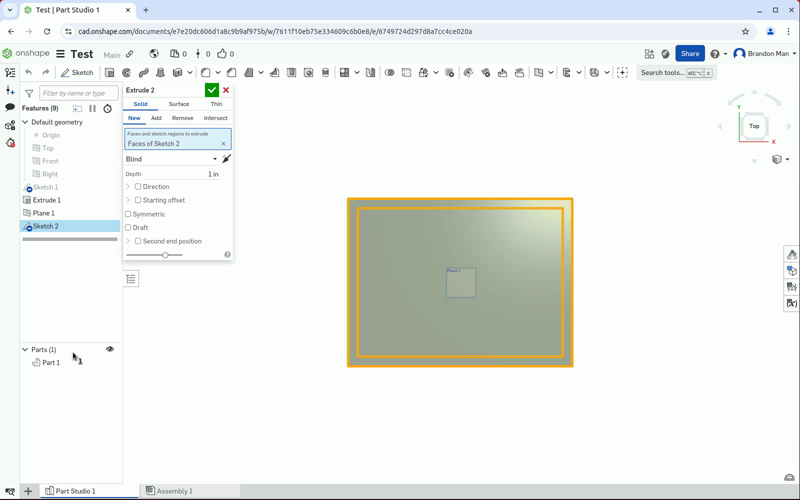
mouse_move(143, 106)
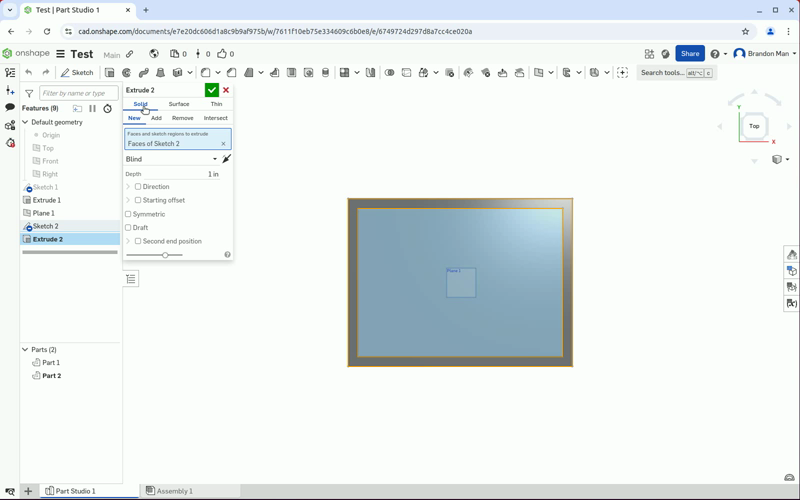
click(143, 106)
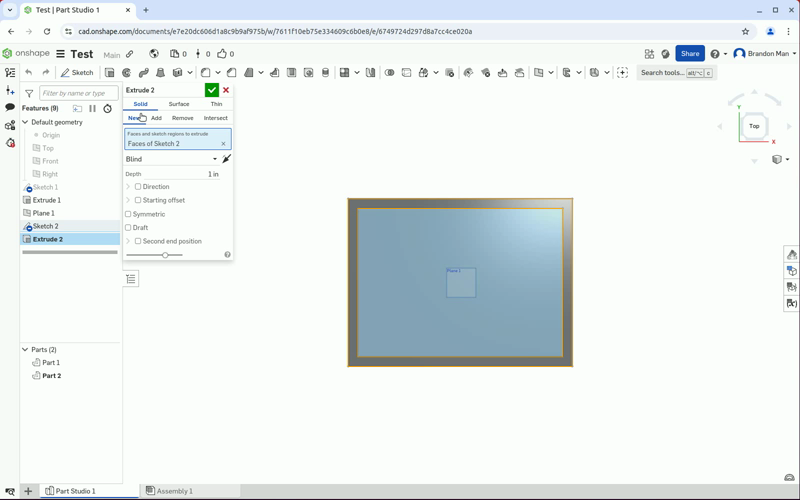
mouse_move(137, 120)
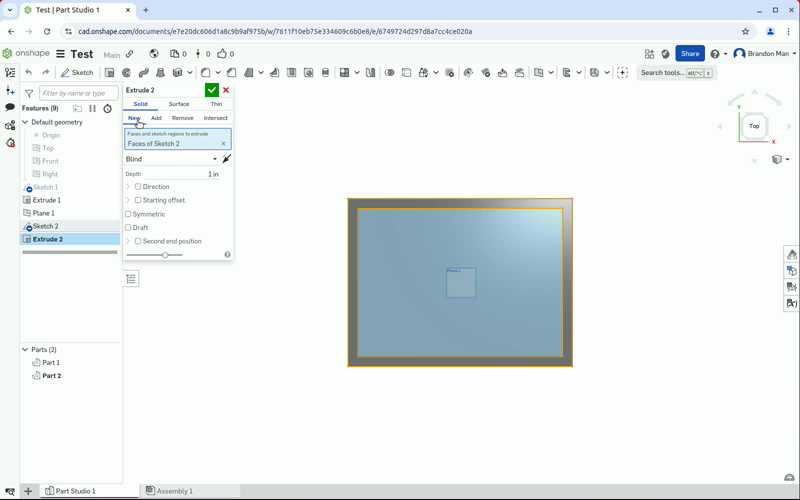
click(137, 120)
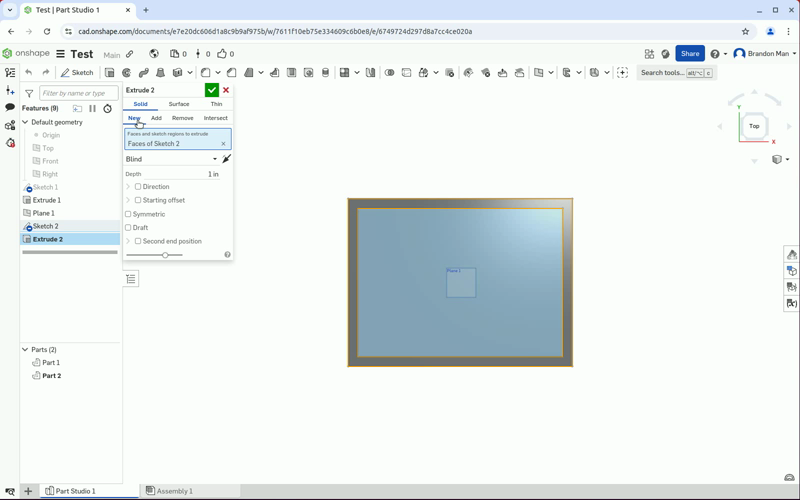
key(tab, 4)
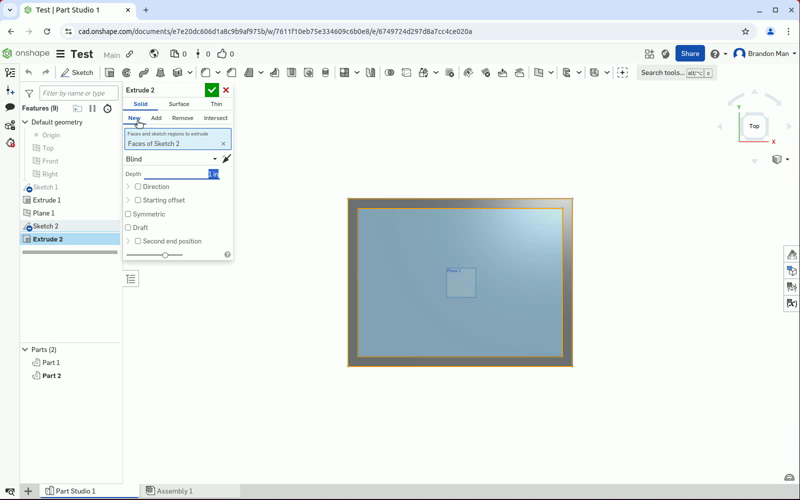
text(8.666)
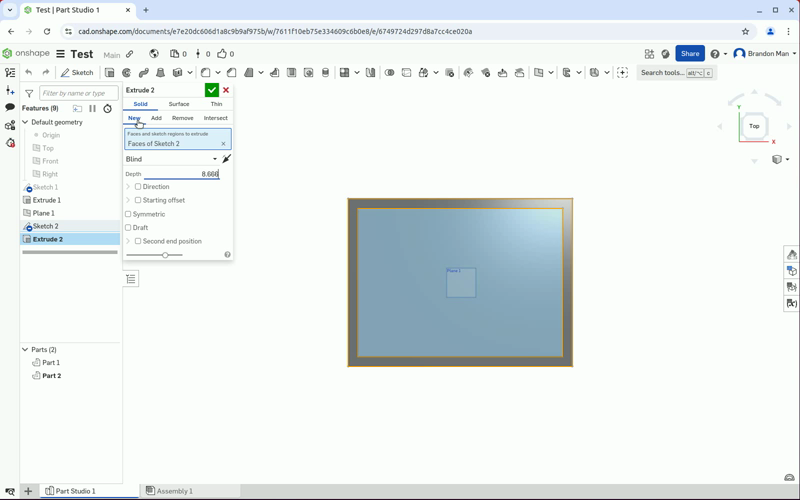
key(enter)
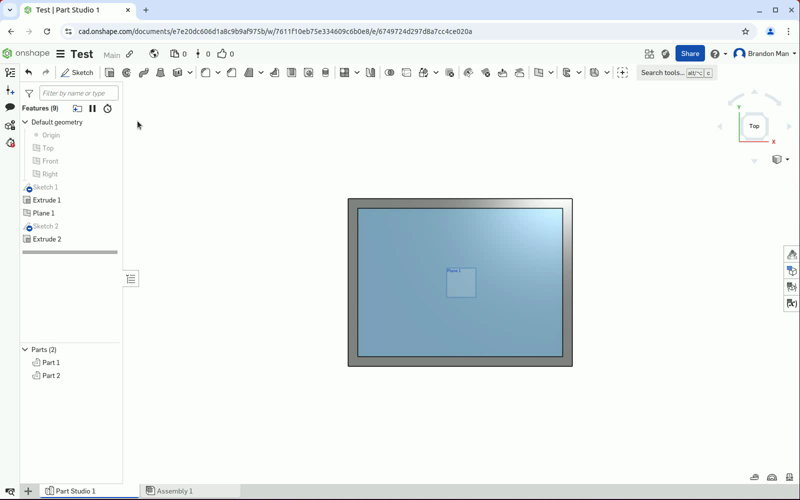
key(shift+h)
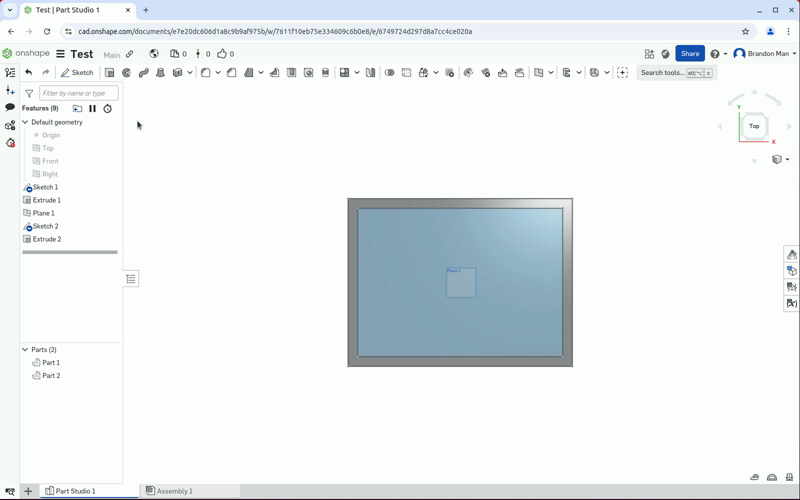
key(shift+h)
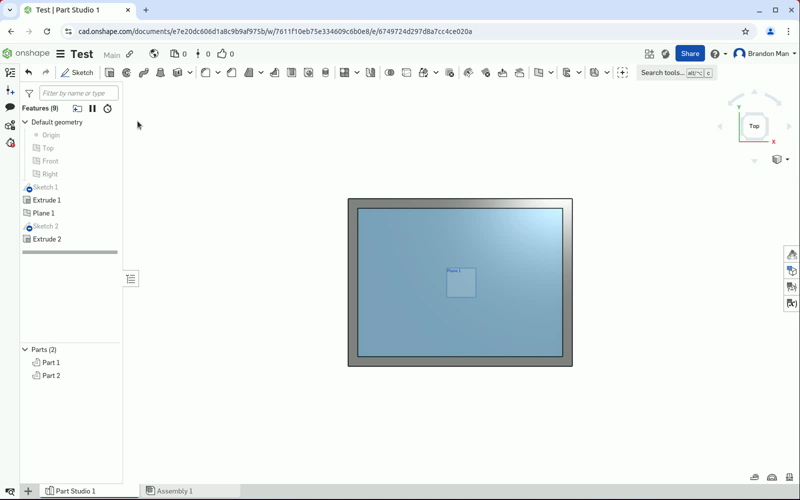
mouse_move(73, 189)
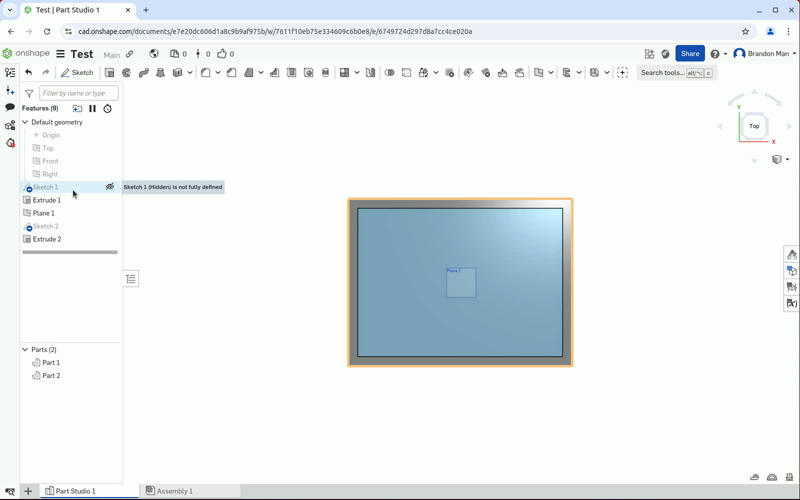
click(73, 189)
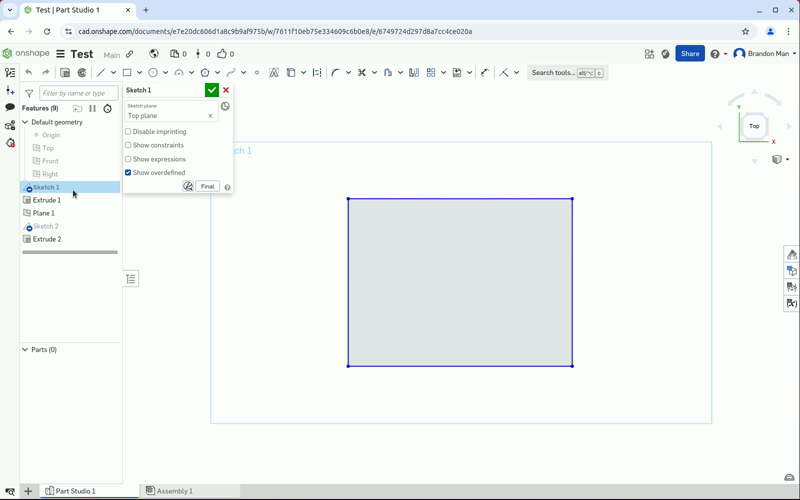
mouse_move(229, 92)
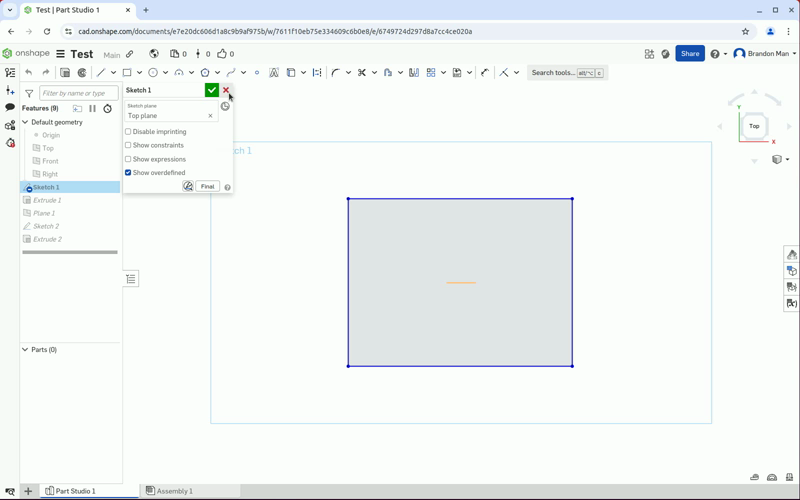
click(229, 92)
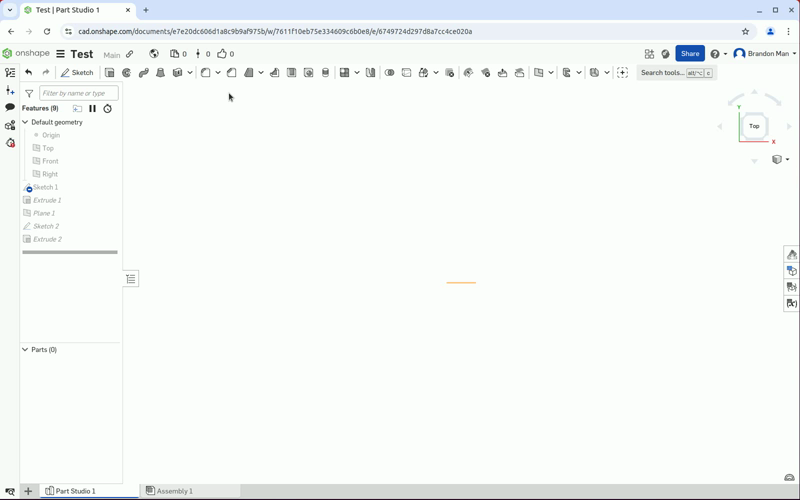
mouse_move(73, 352)
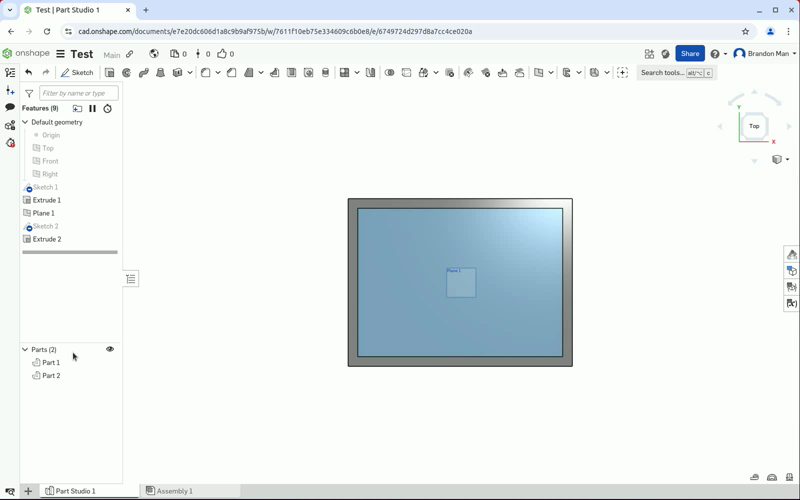
key(y)
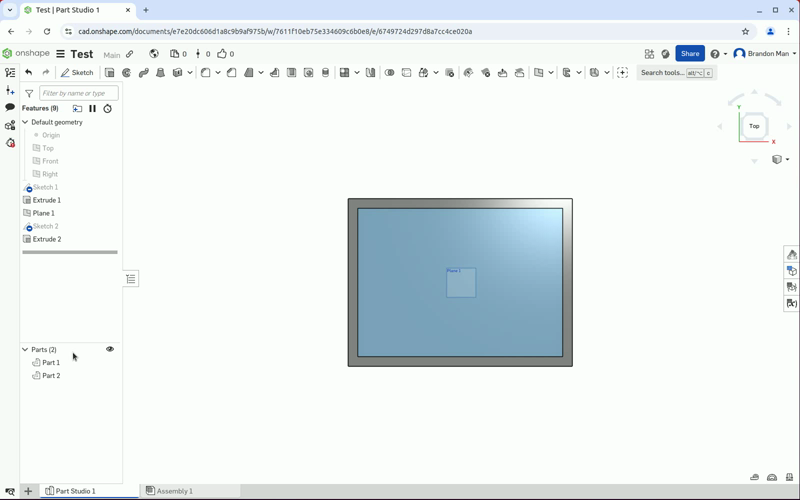
key(shift+p)
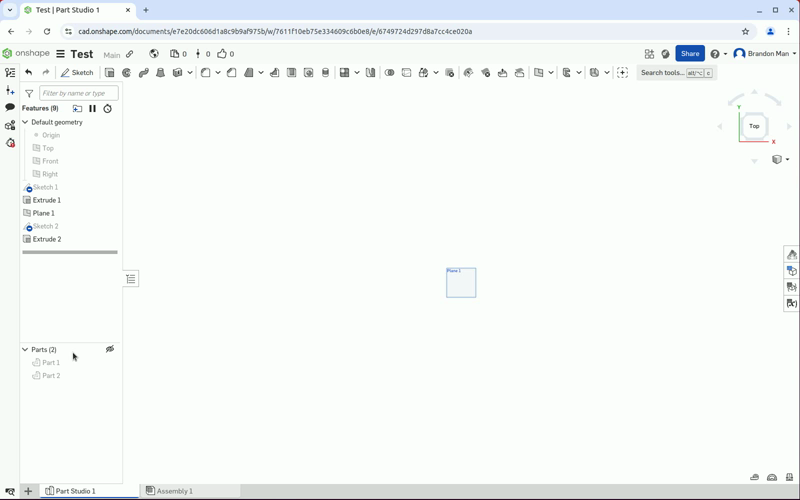
key(space)
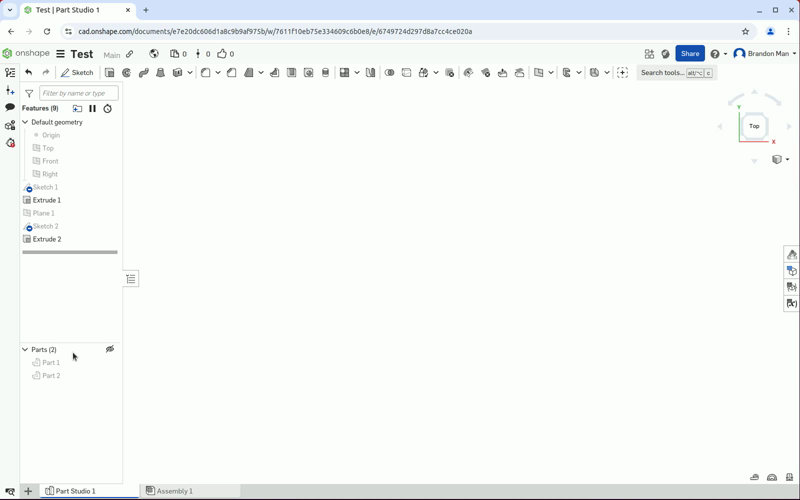
key_down(shift)
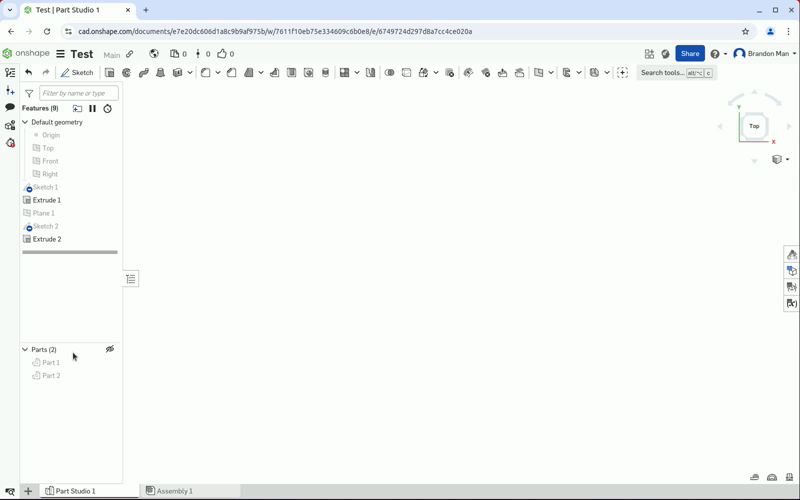
key(up)
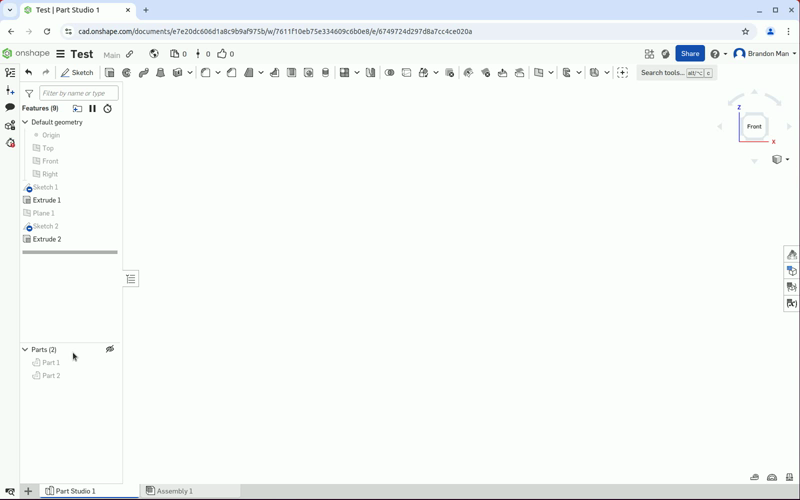
key_up(shift)
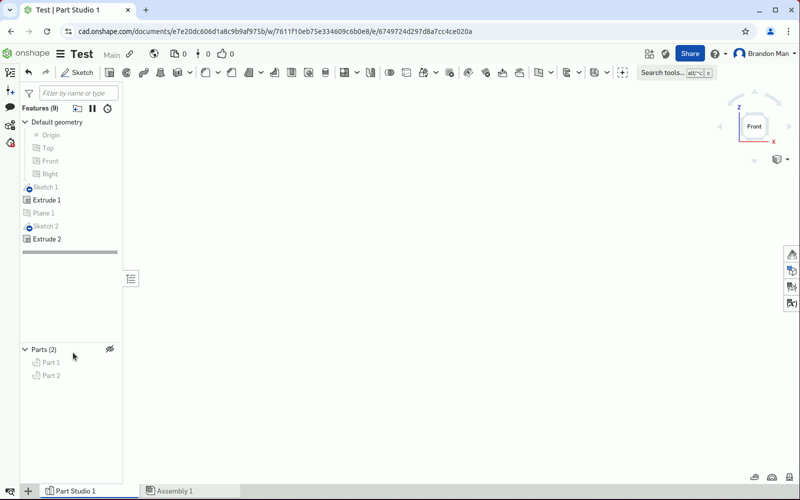
key(space)
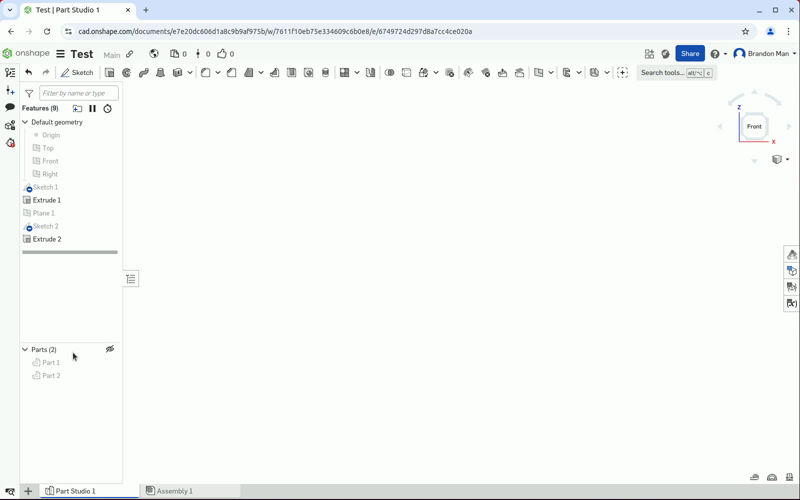
key_down(shift)
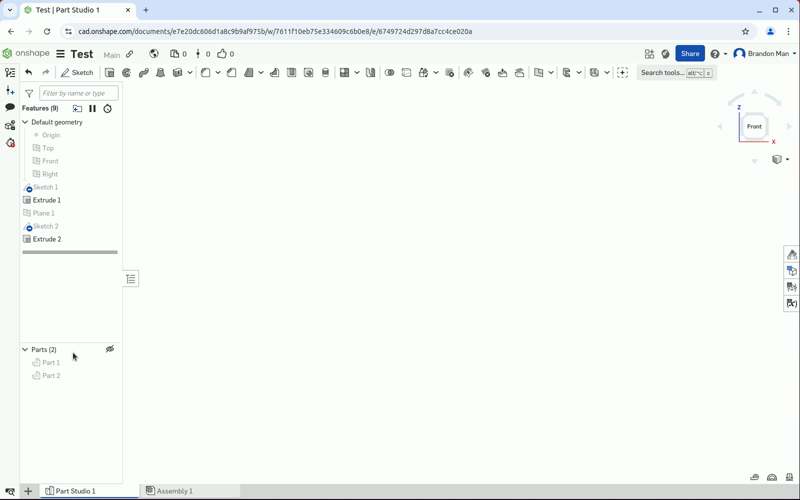
key(left)
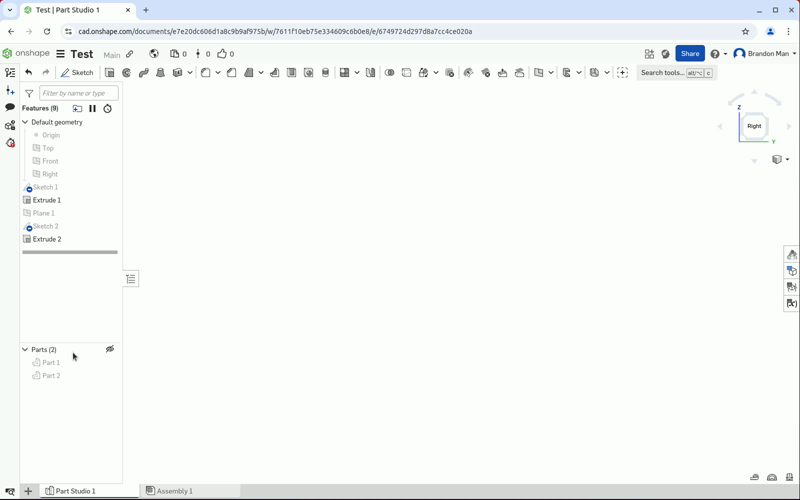
key_up(shift)
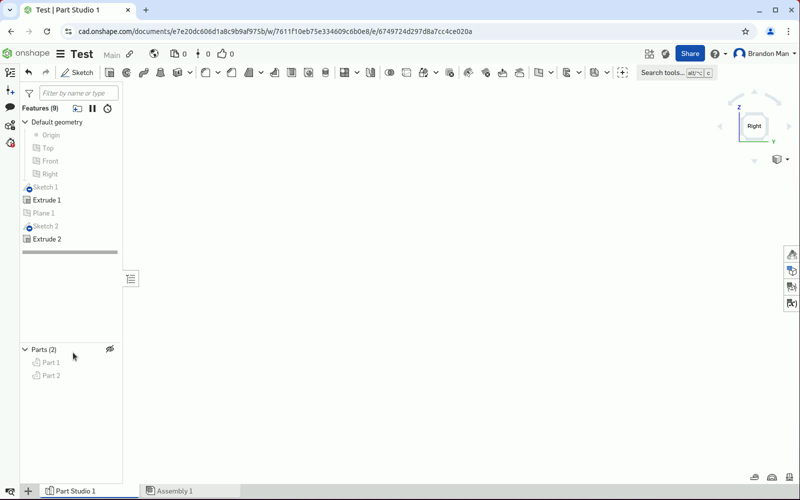
mouse_move(73, 352)
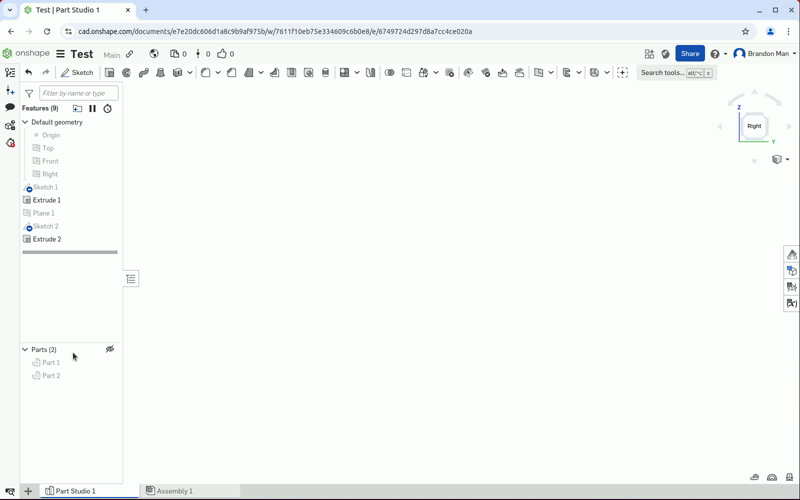
key(shift+y)
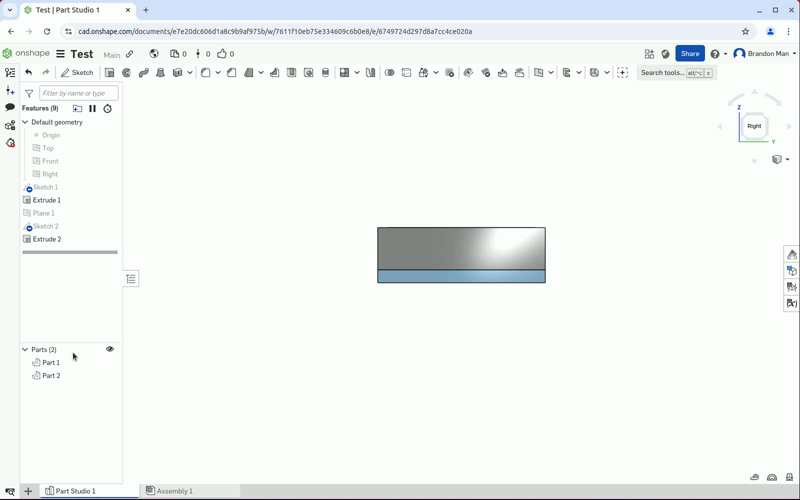
mouse_move(541, 75)
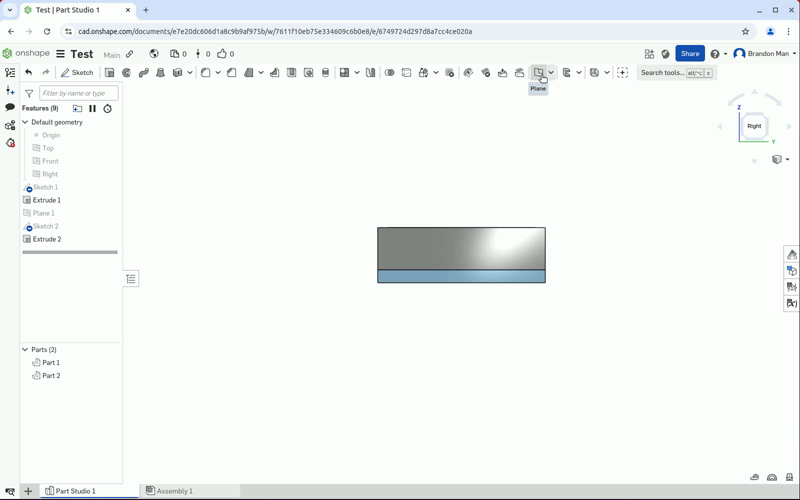
click(541, 75)
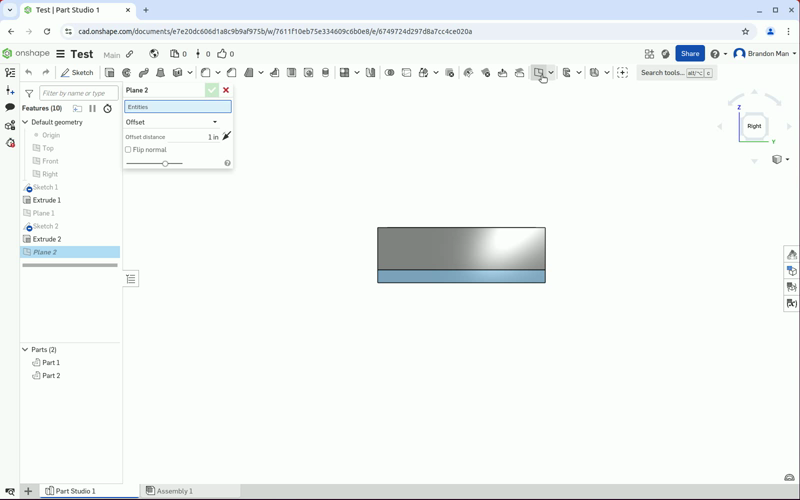
mouse_move(73, 176)
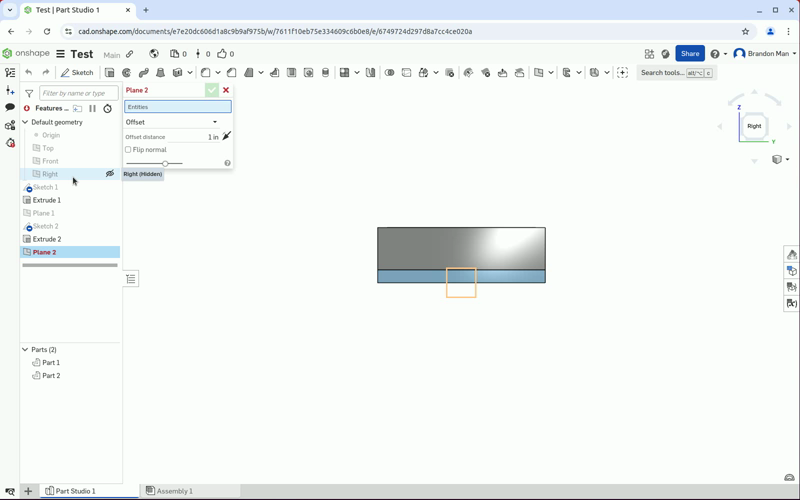
click(73, 176)
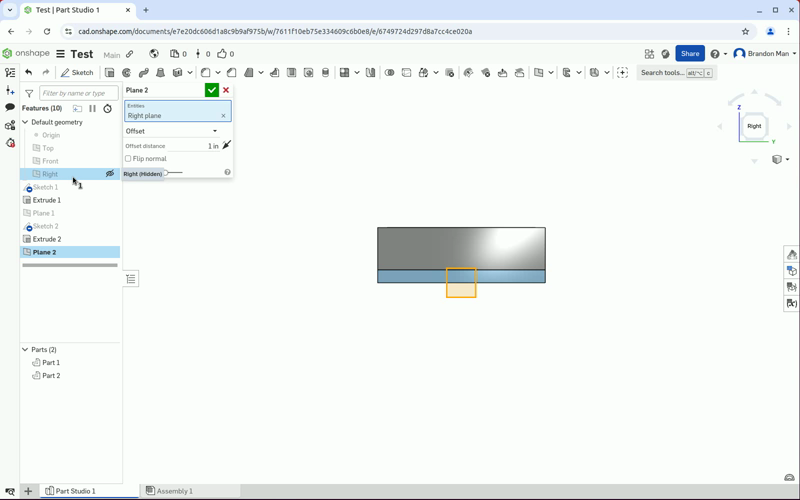
key(tab, 2)
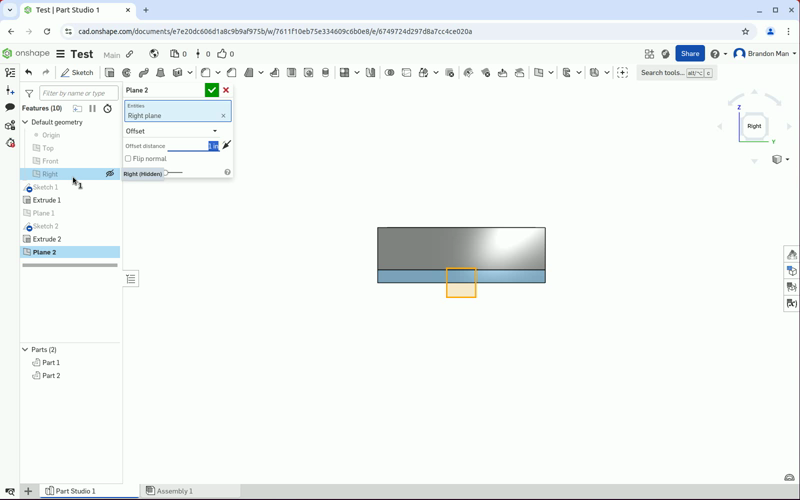
text(23.108)
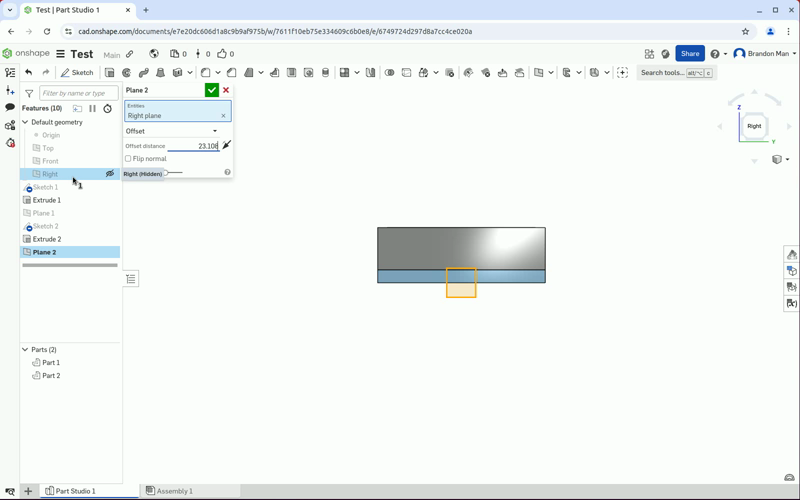
key(enter, 2)
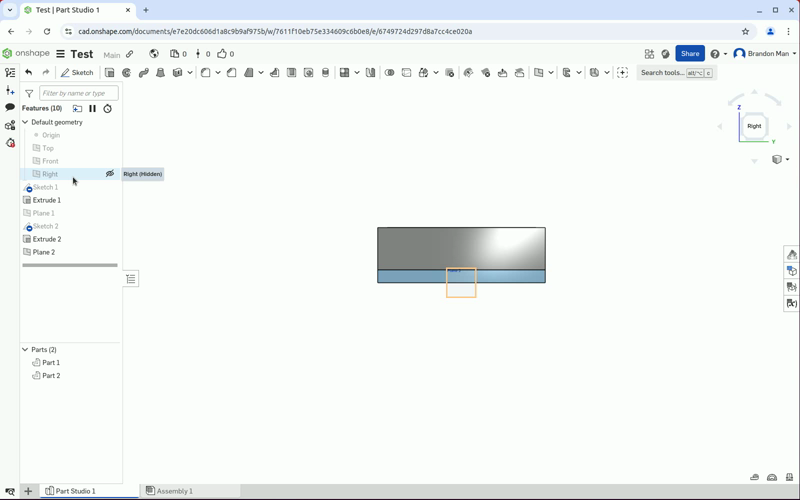
key(shift+s)
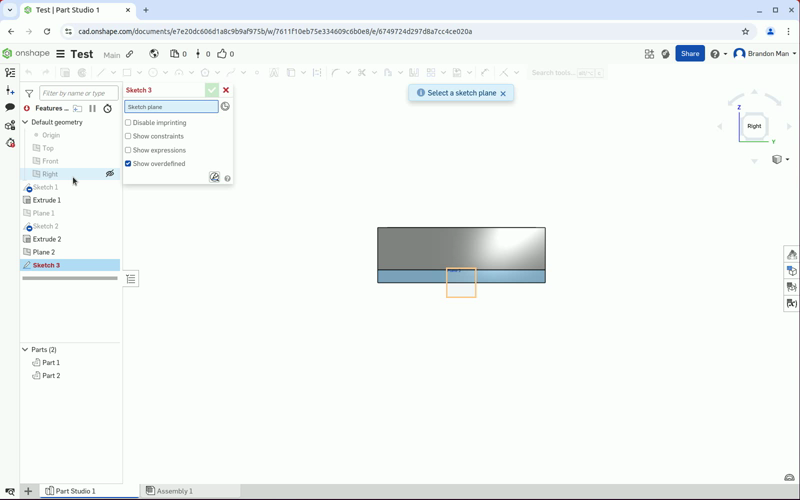
mouse_move(73, 254)
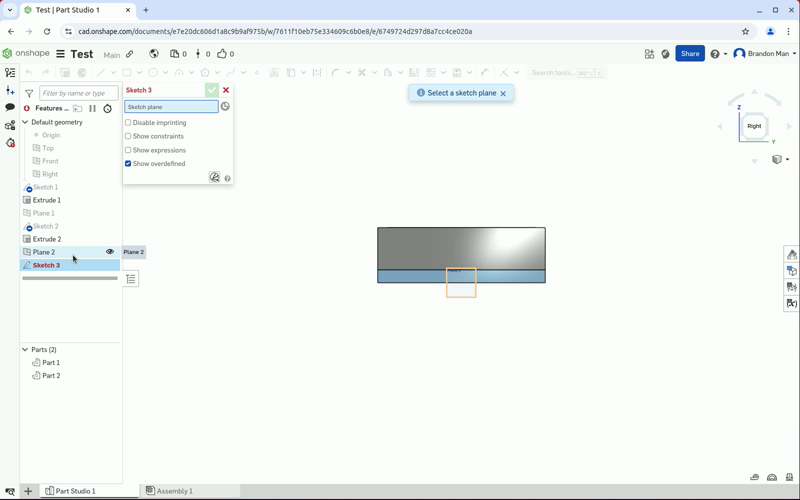
click(73, 254)
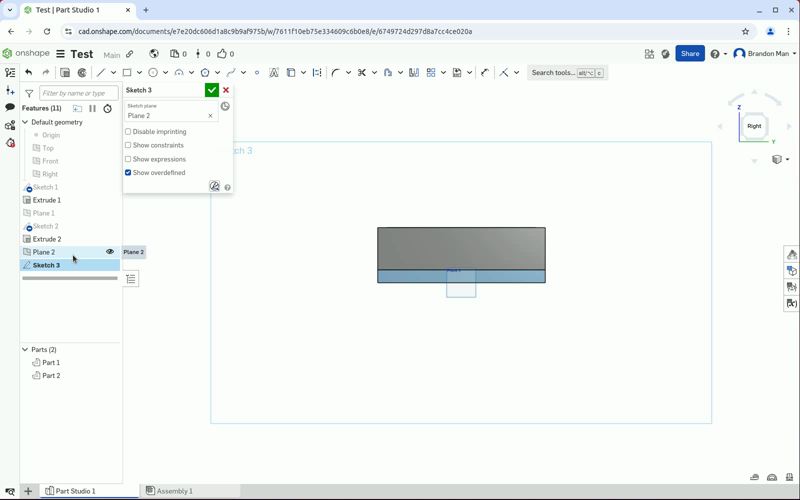
mouse_move(73, 352)
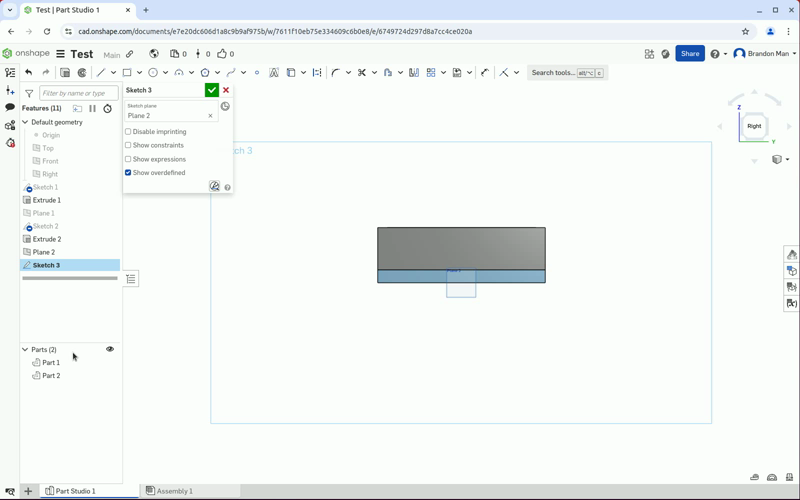
key(y)
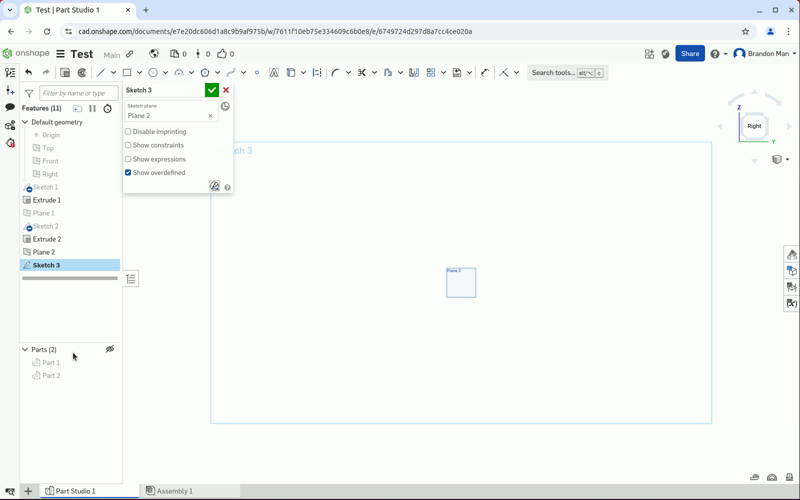
key(l)
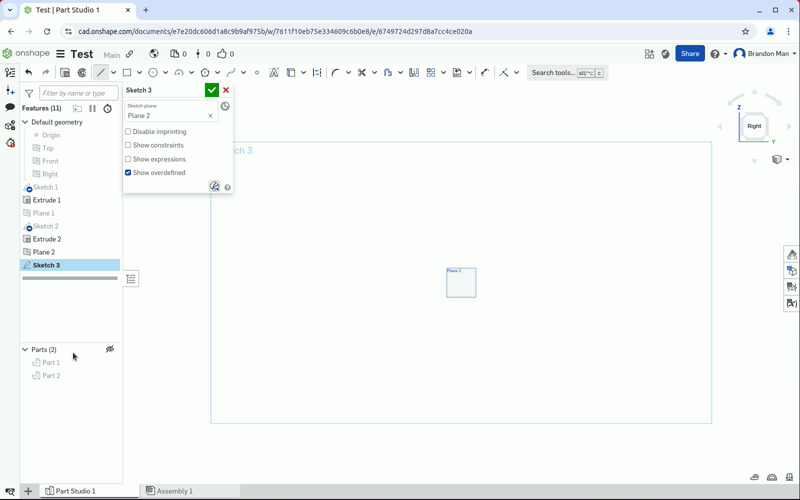
key_down(shift)
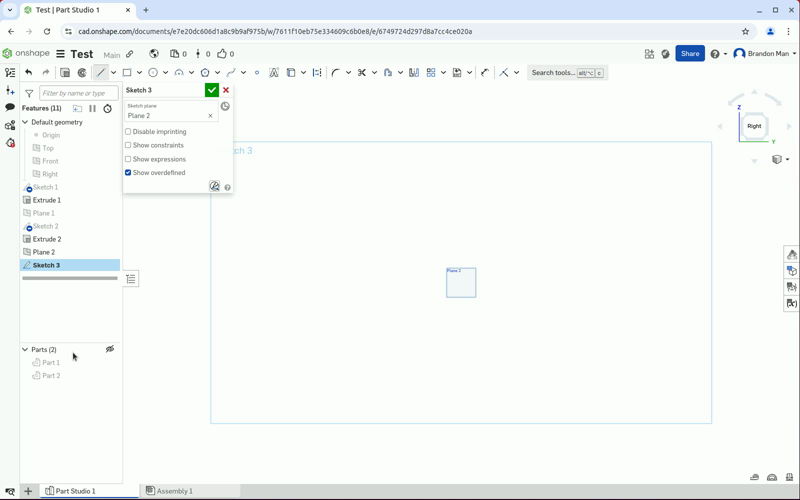
mouse_move(499, 270)
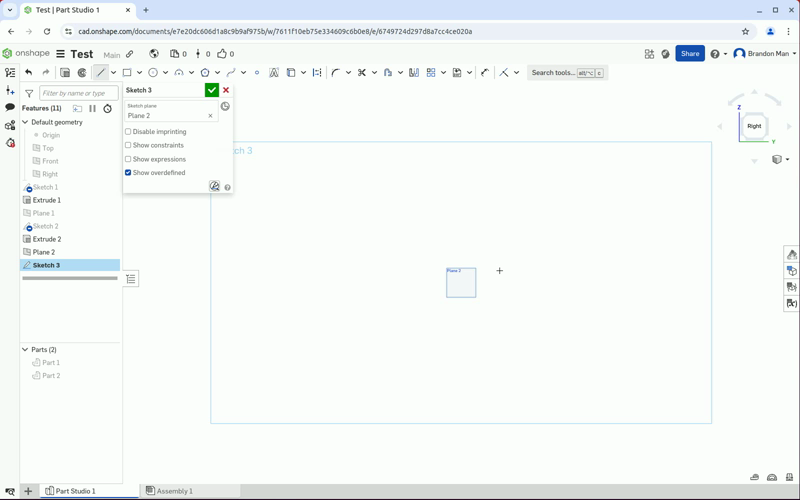
click(499, 270)
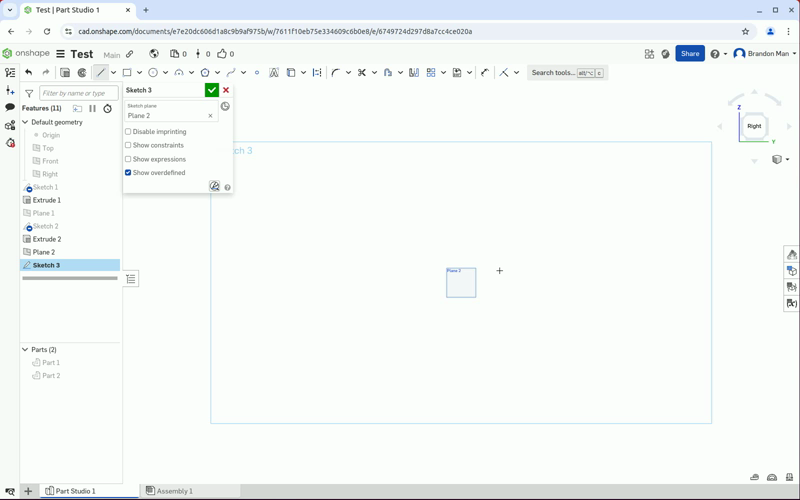
key_up(shift)
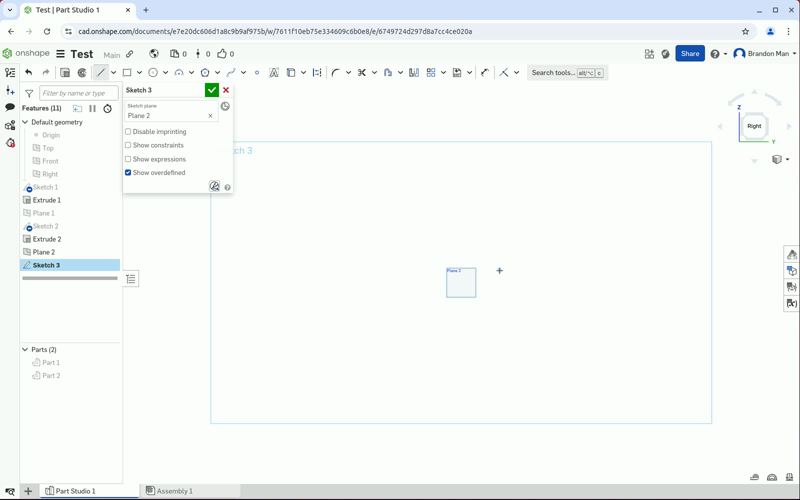
key_down(shift)
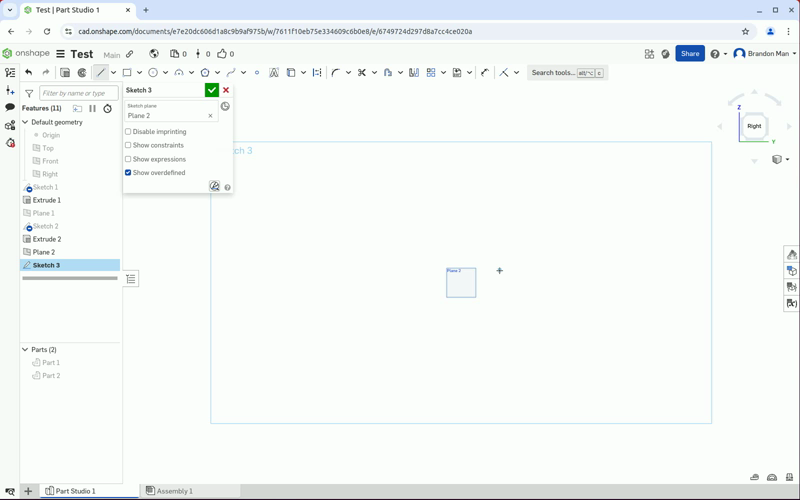
mouse_move(529, 270)
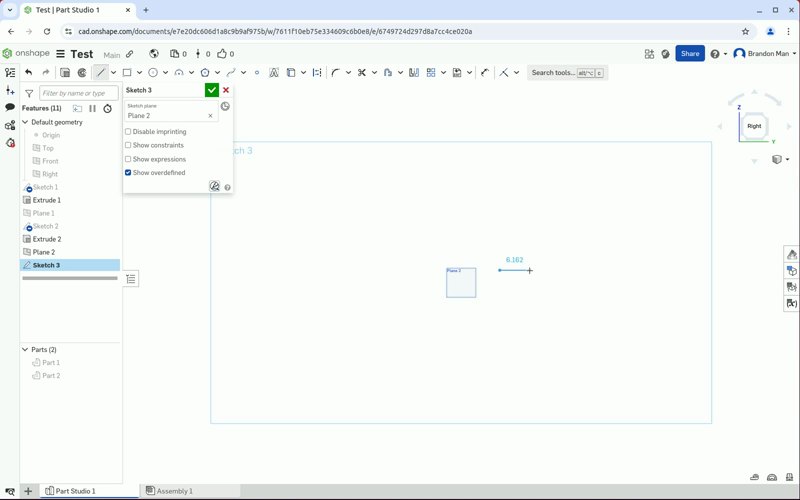
mouse_move(527, 270)
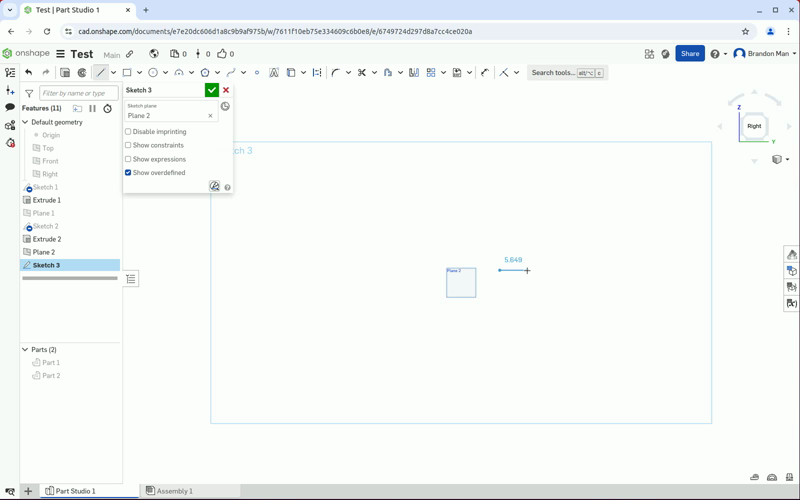
click(527, 270)
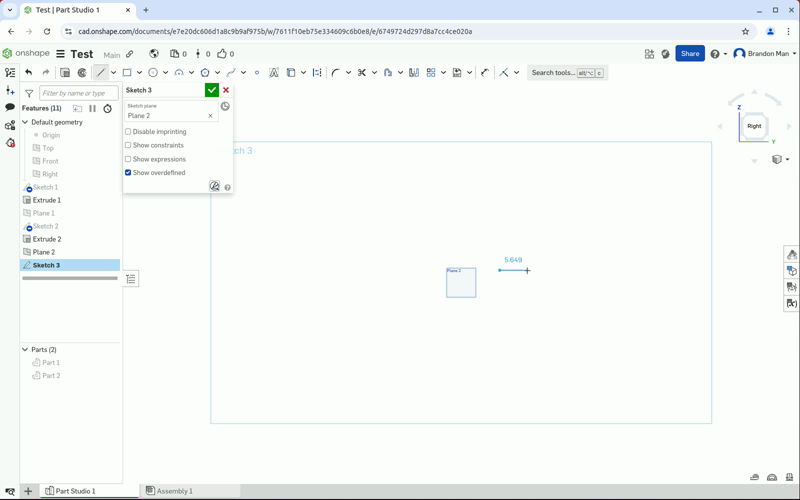
key_up(shift)
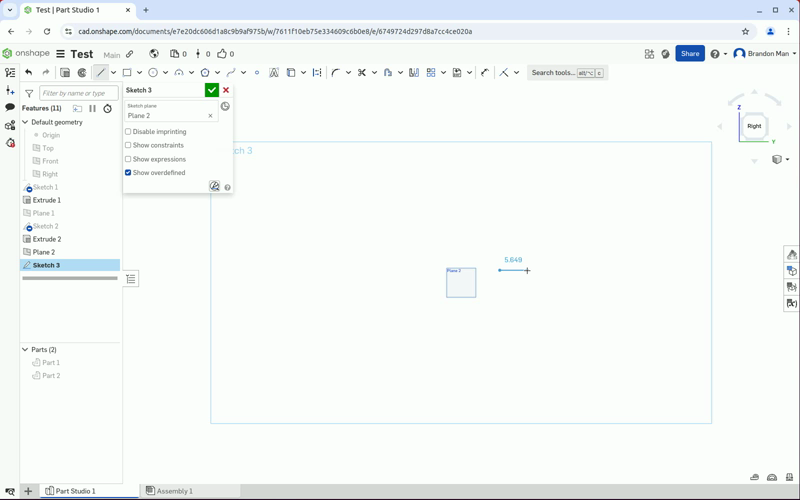
key_down(shift)
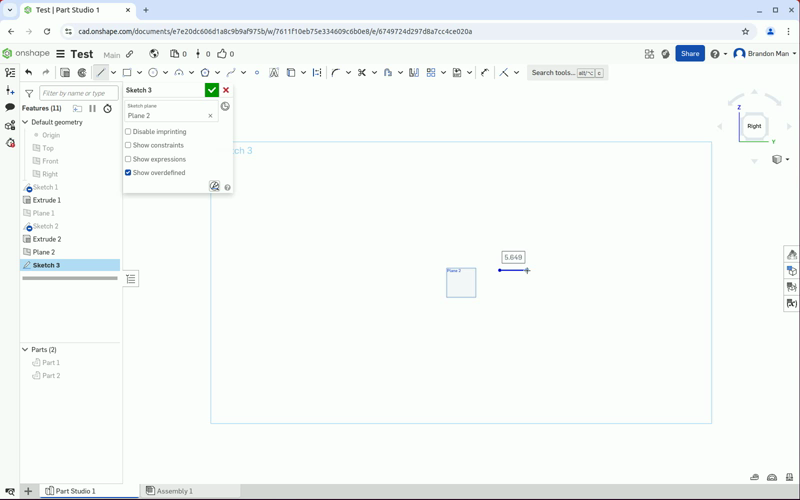
mouse_move(557, 270)
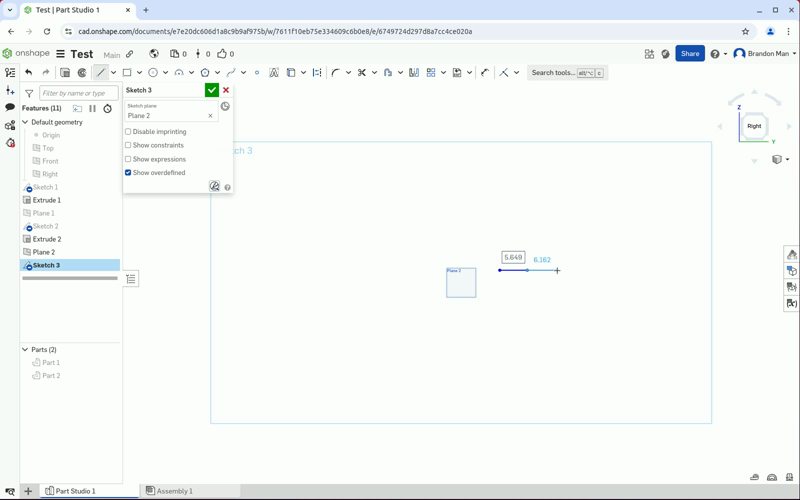
mouse_move(527, 237)
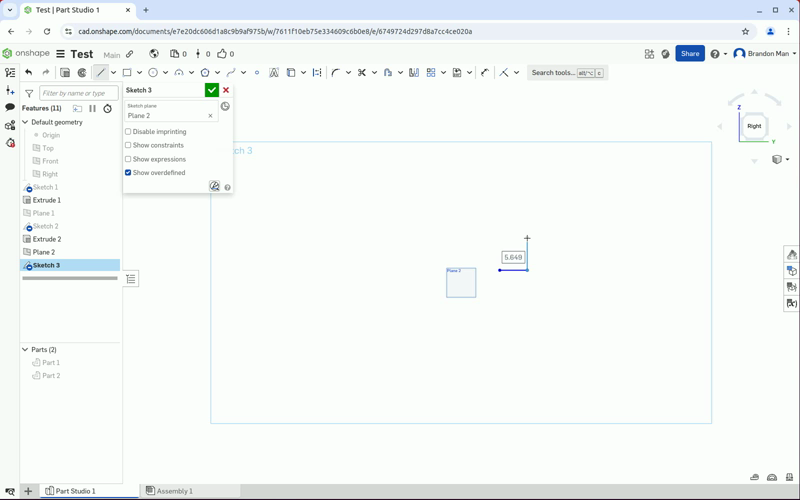
click(527, 237)
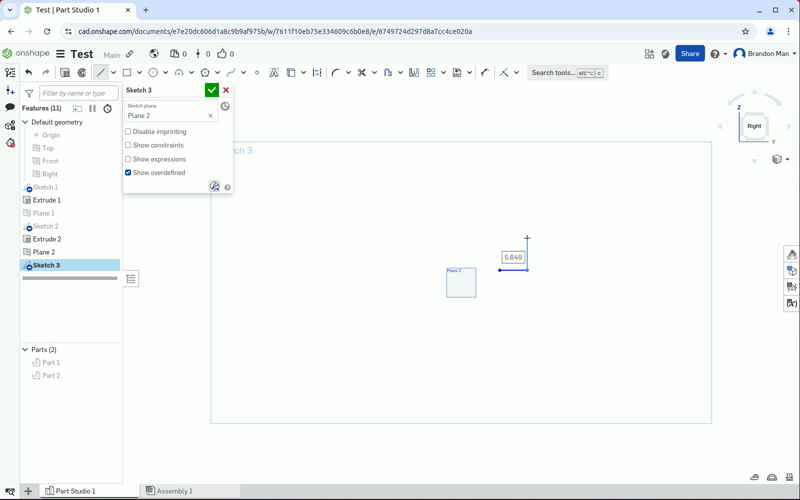
key_up(shift)
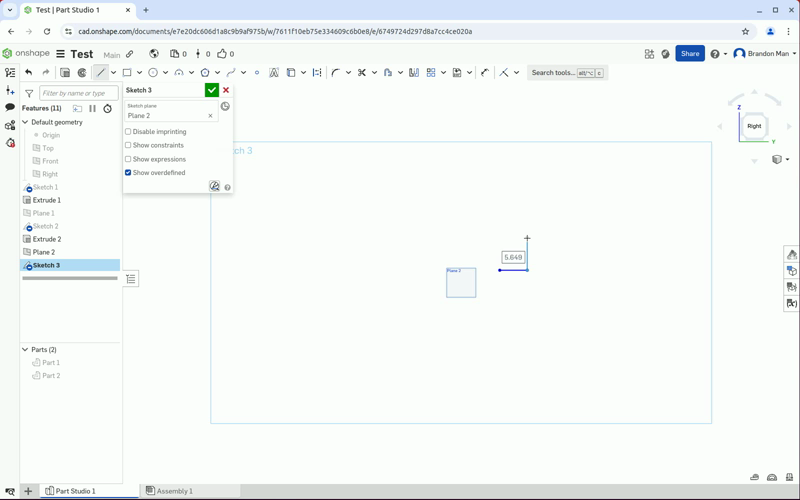
key_down(shift)
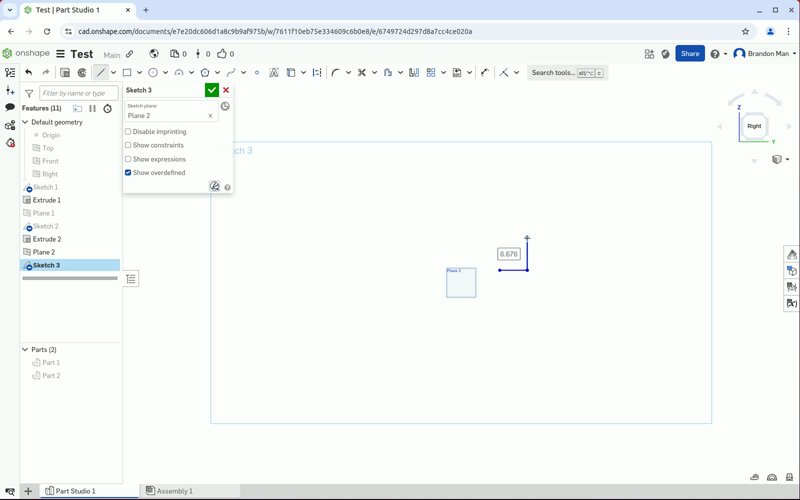
mouse_move(557, 237)
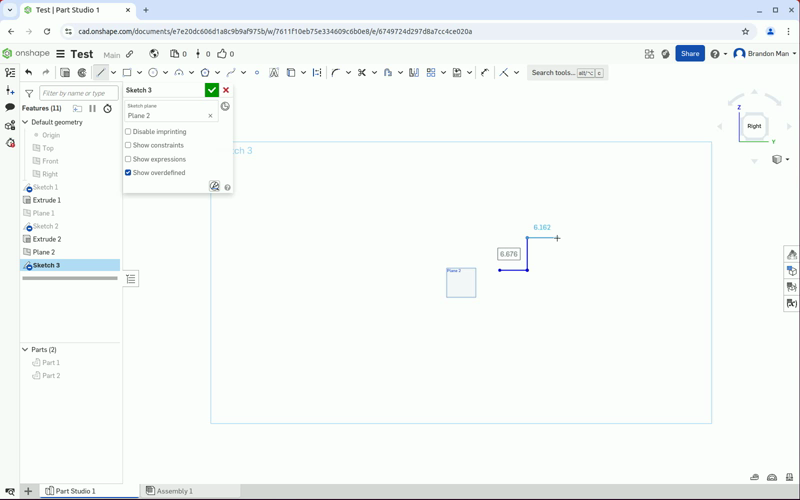
mouse_move(499, 237)
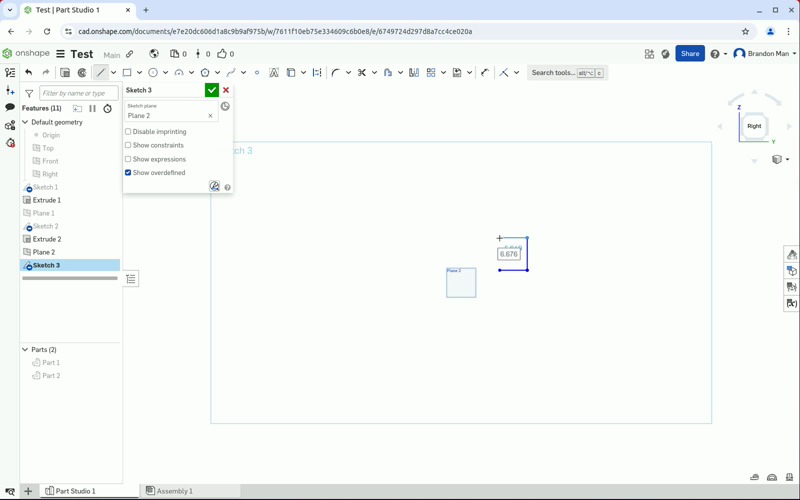
click(499, 237)
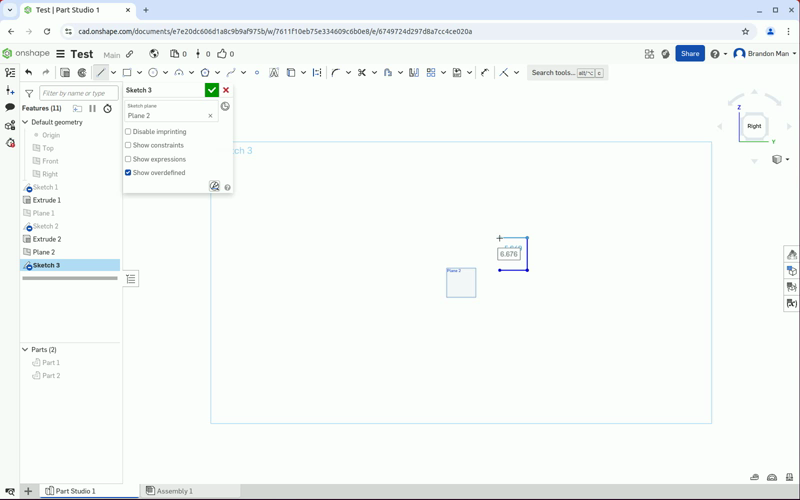
key_up(shift)
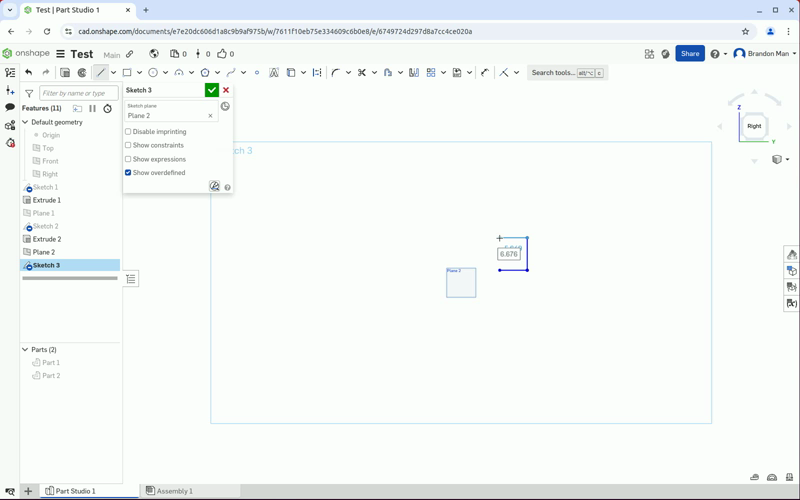
mouse_move(529, 237)
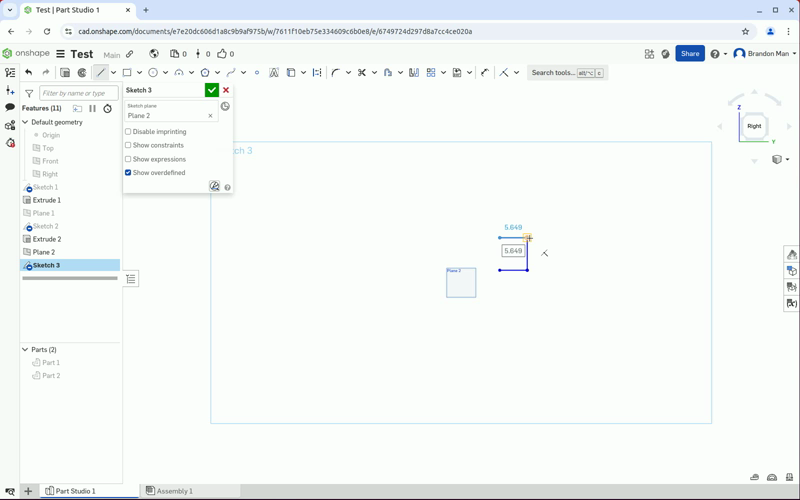
key_down(shift)
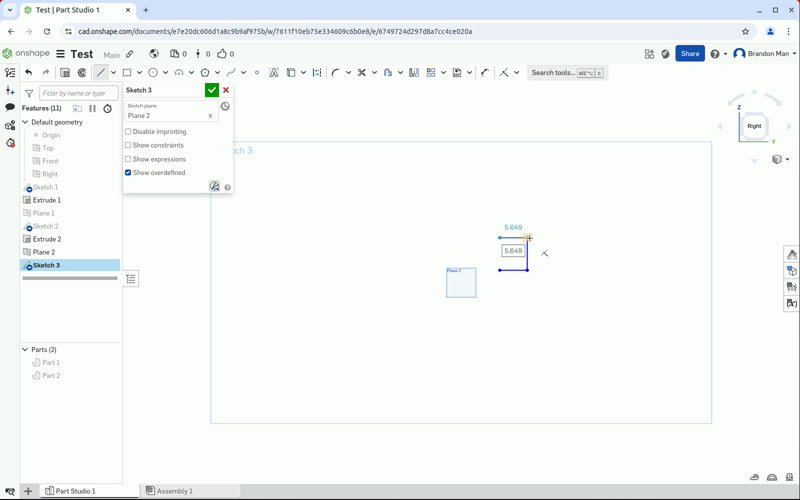
mouse_move(499, 270)
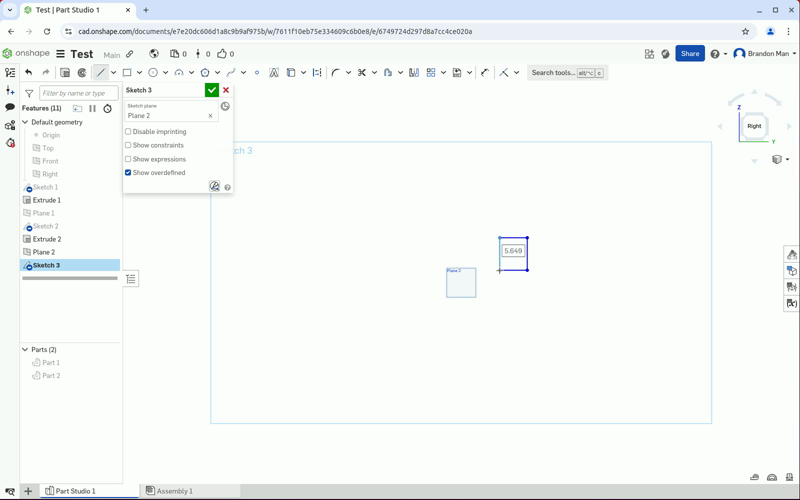
key_up(shift)
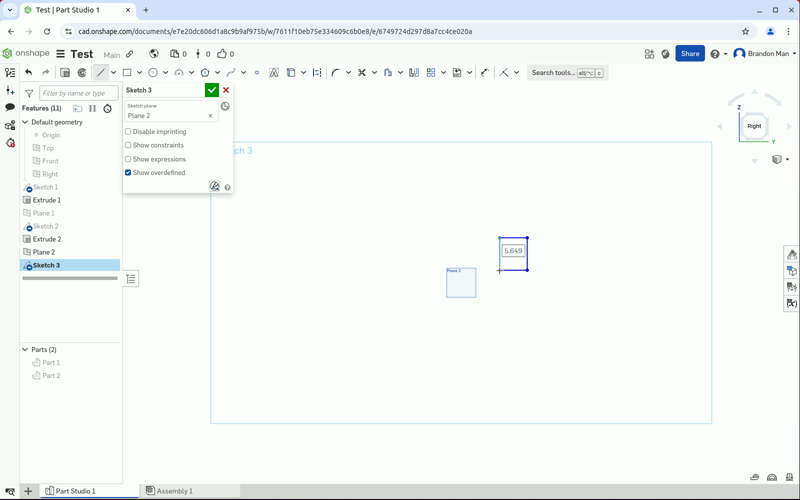
click(499, 270)
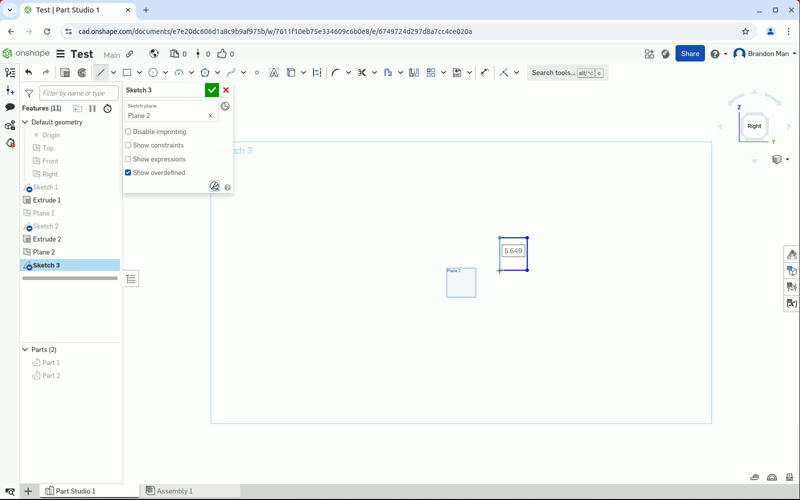
key(esc)
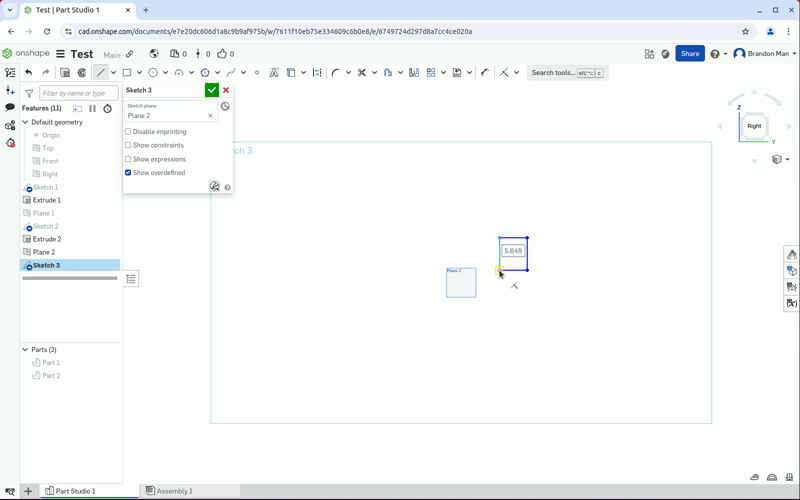
mouse_move(505, 239)
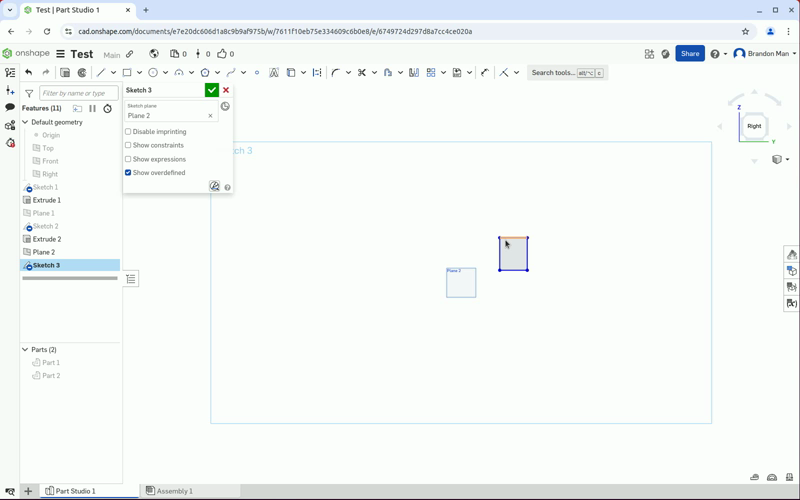
scroll(6)
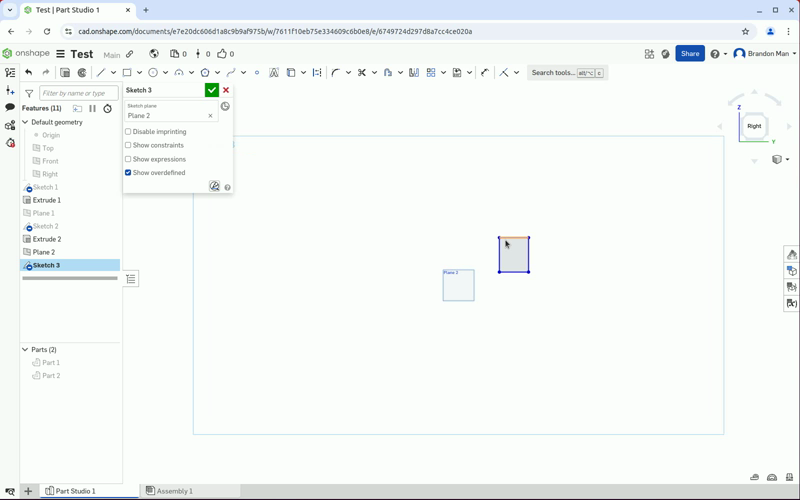
scroll(6)
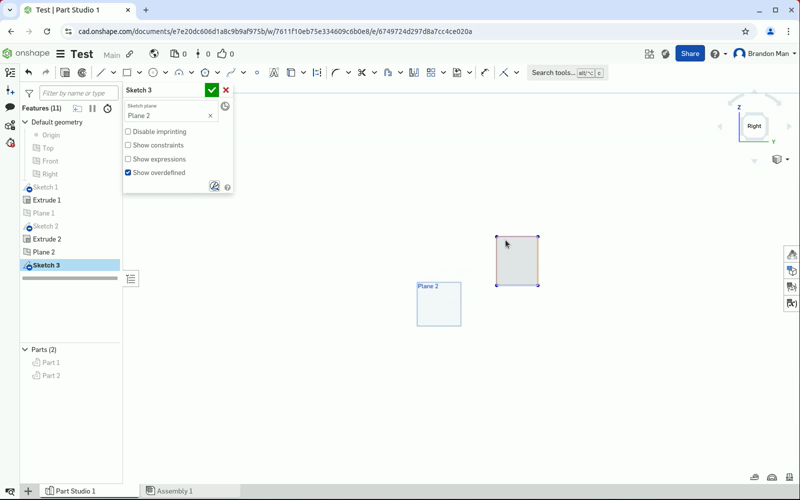
scroll(6)
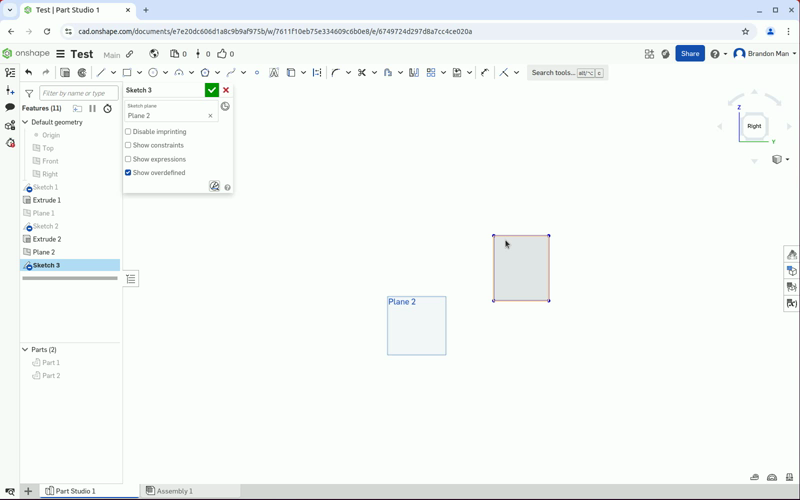
scroll(6)
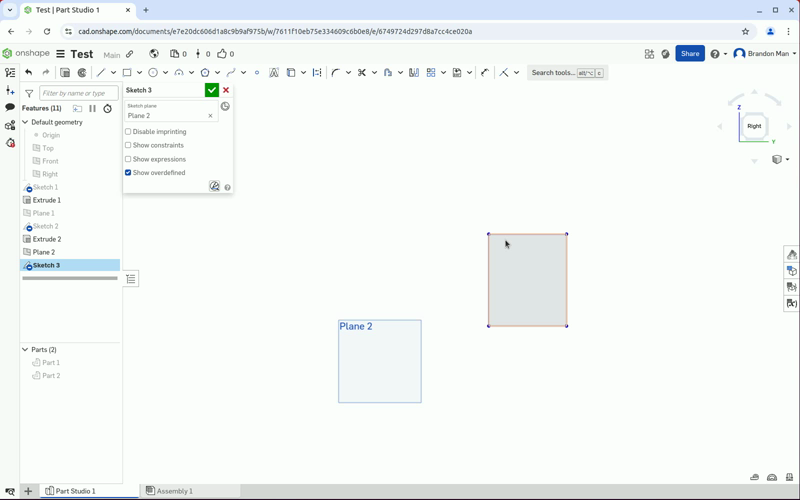
scroll(6)
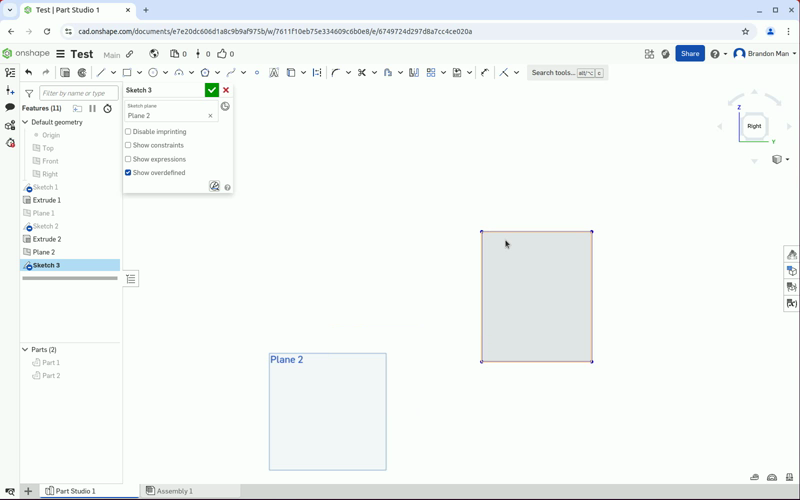
scroll(6)
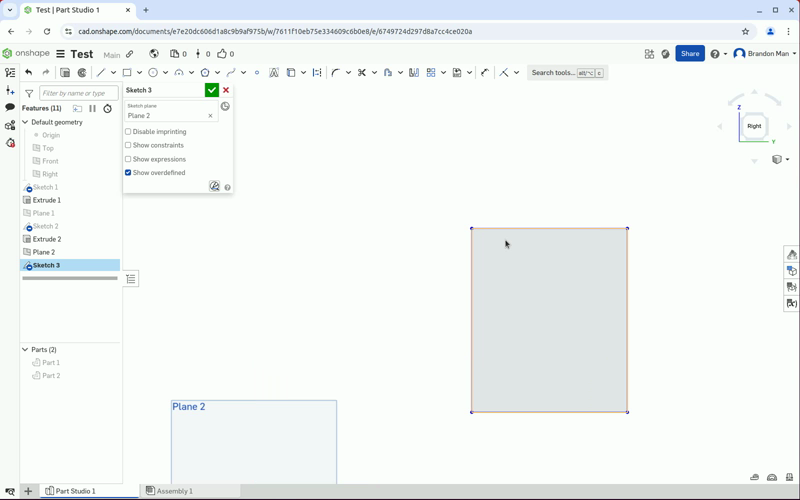
scroll(6)
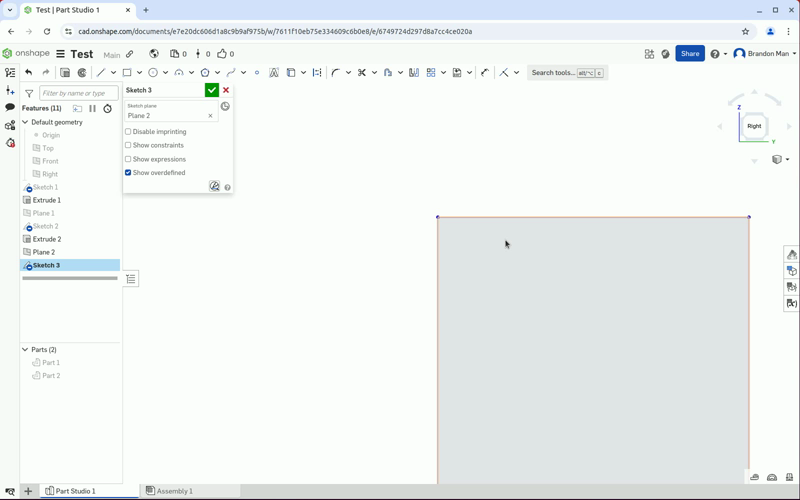
click(505, 239)
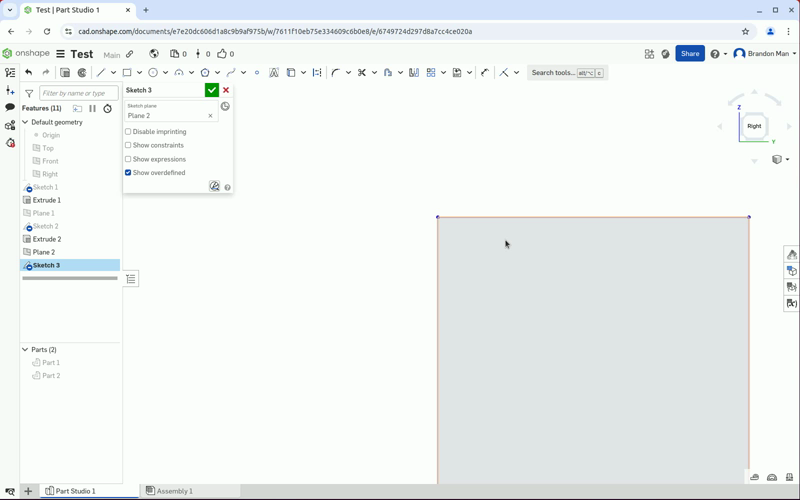
scroll(-6)
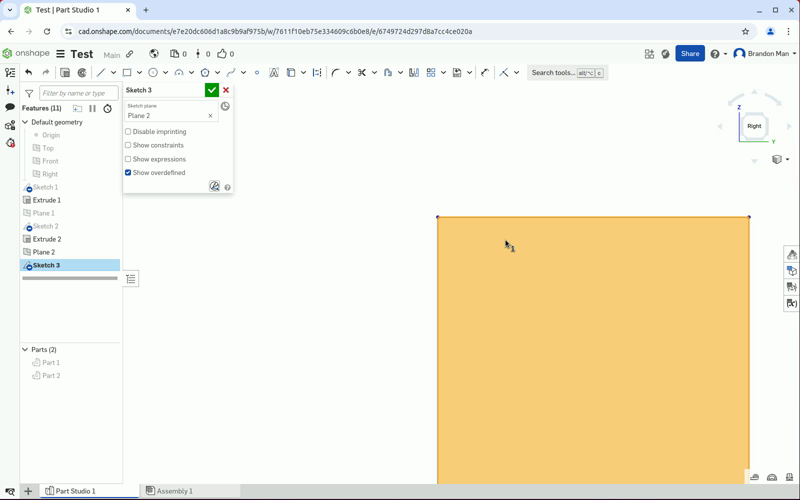
scroll(-6)
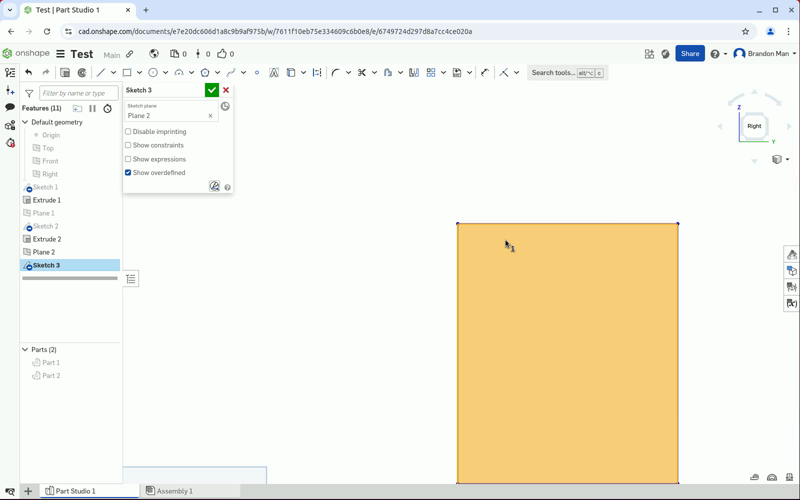
scroll(-6)
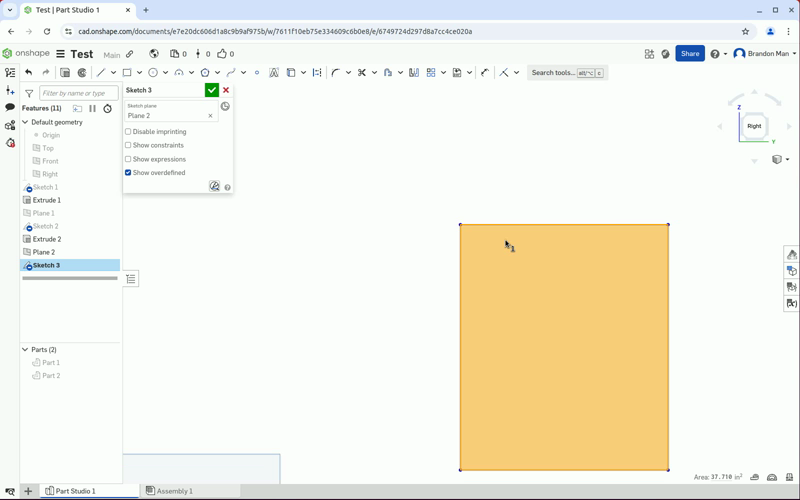
scroll(-6)
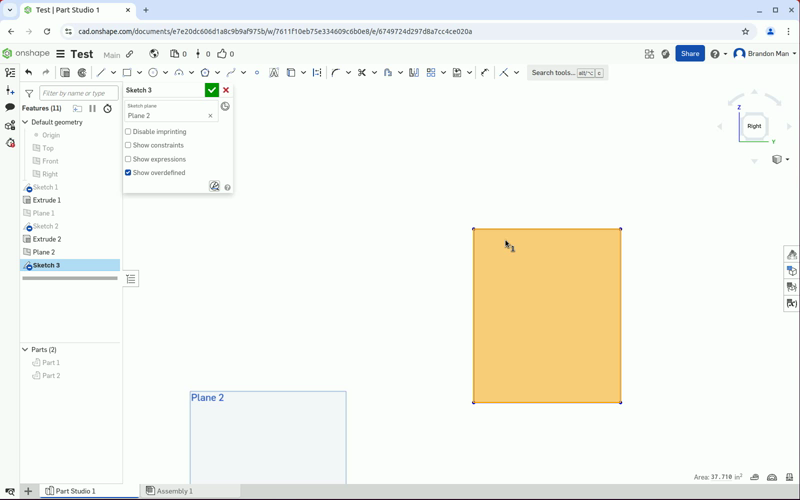
scroll(-6)
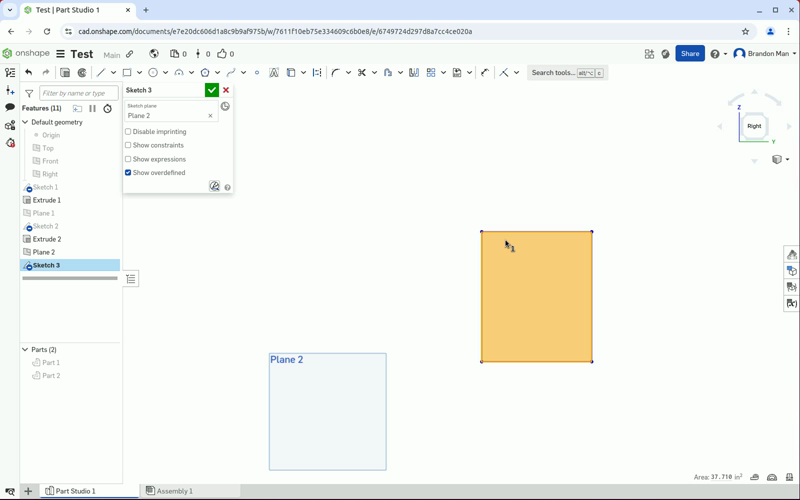
scroll(-6)
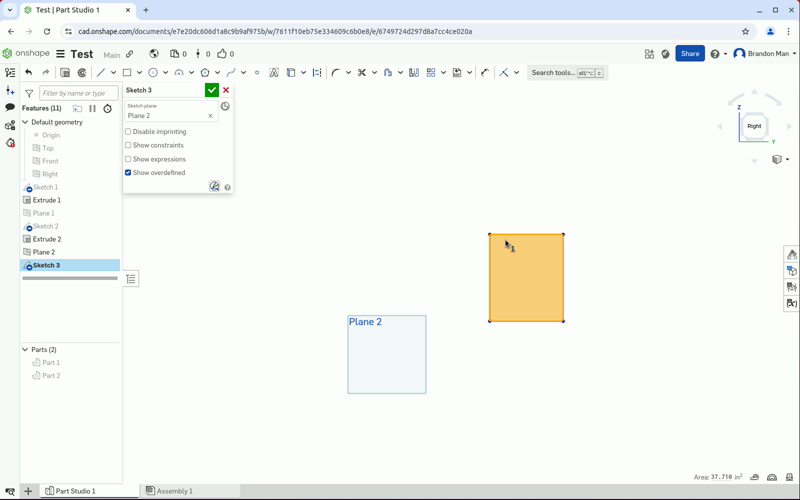
scroll(-6)
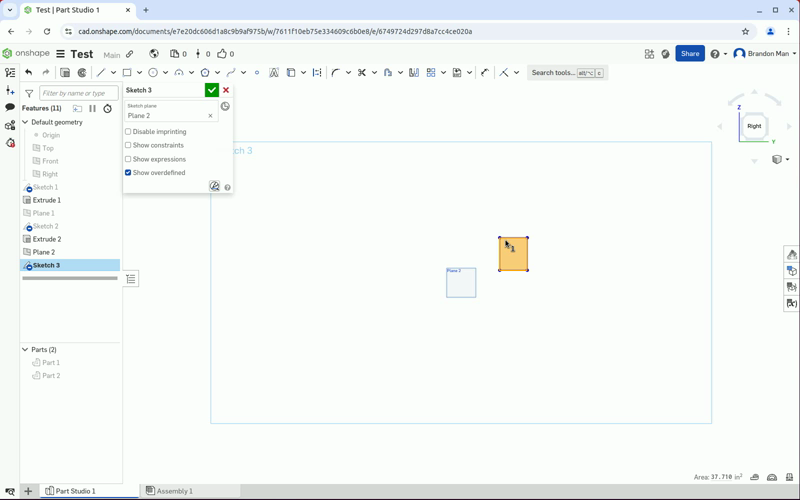
mouse_move(73, 352)
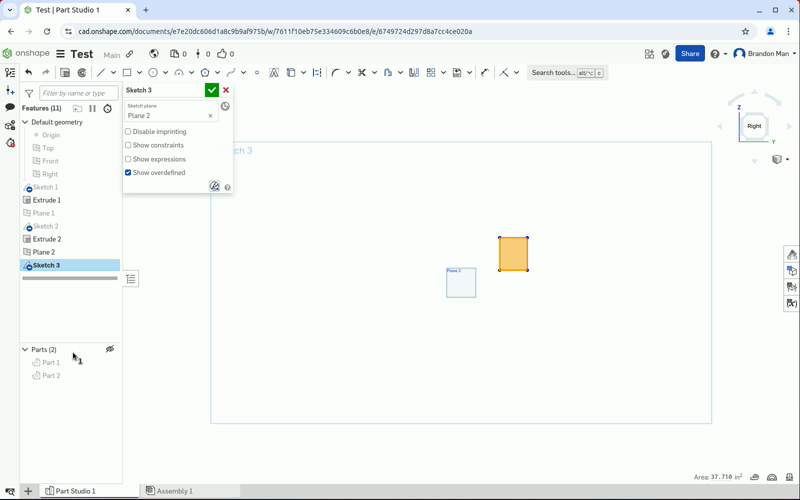
key(shift+y)
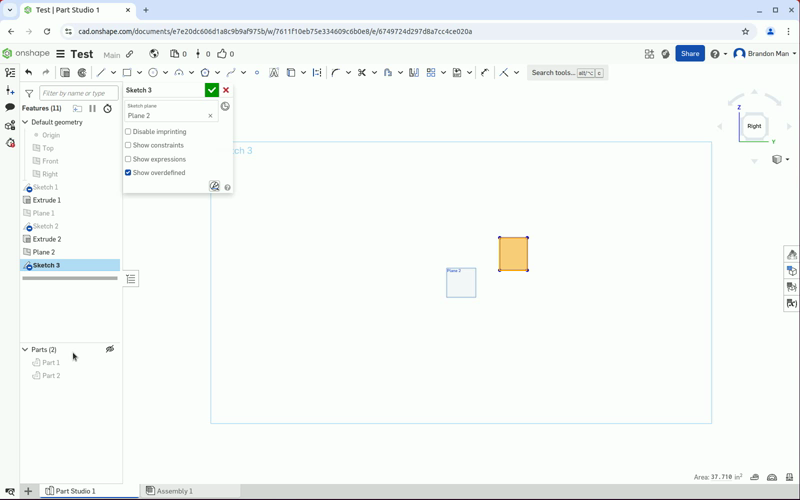
key(shift+e)
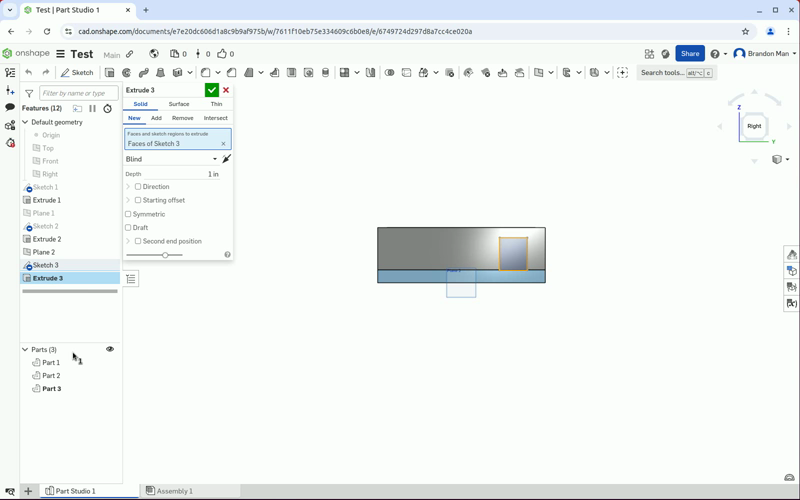
mouse_move(143, 106)
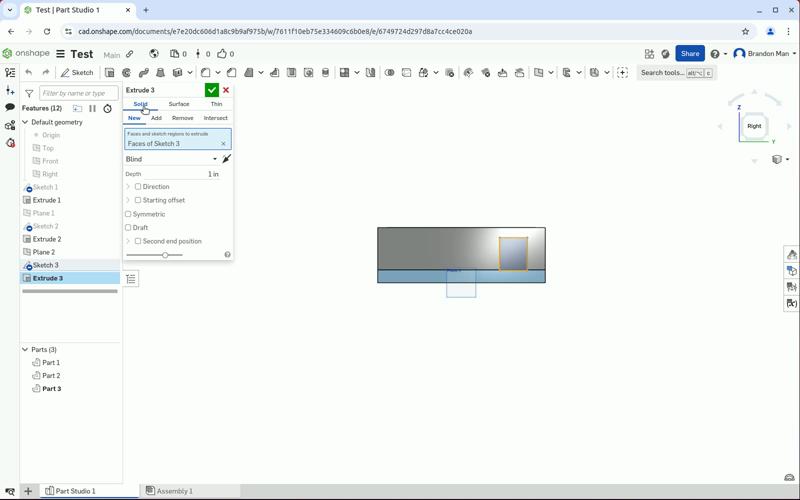
click(143, 106)
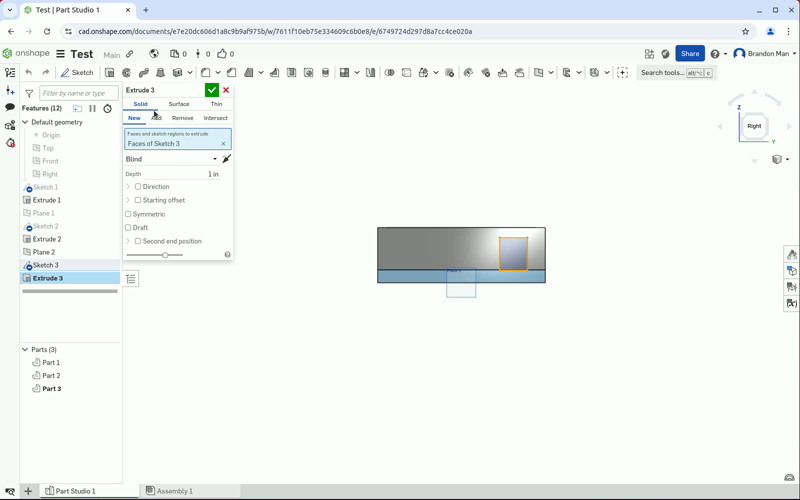
mouse_move(186, 120)
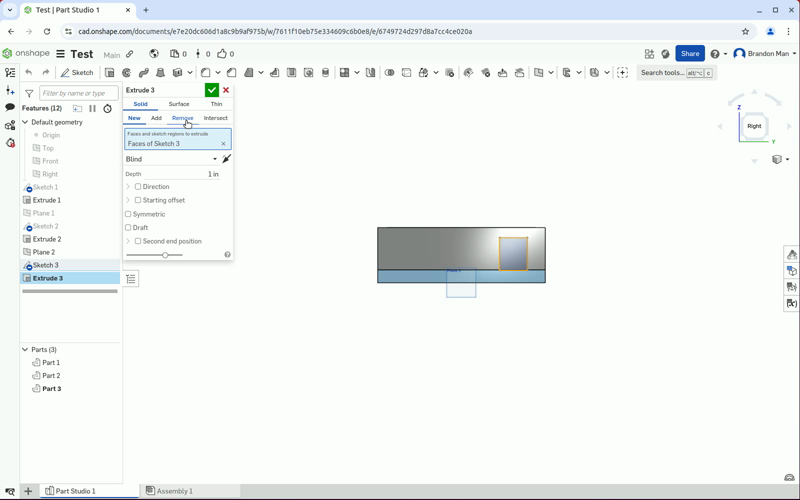
click(186, 120)
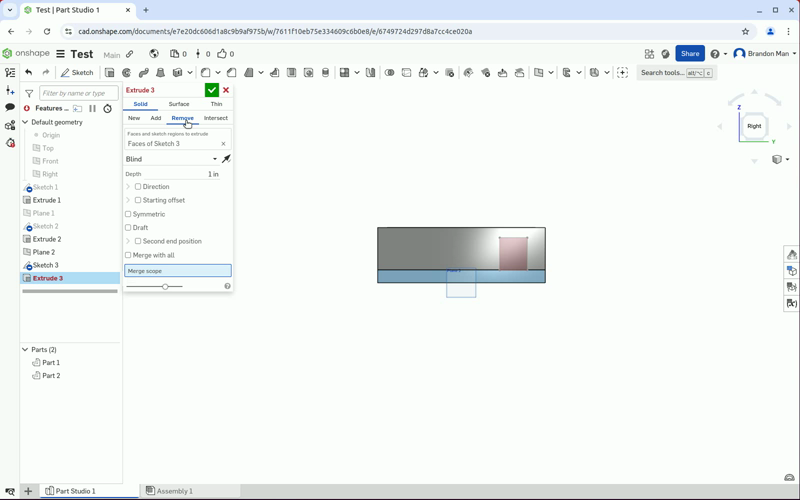
key(tab, 4)
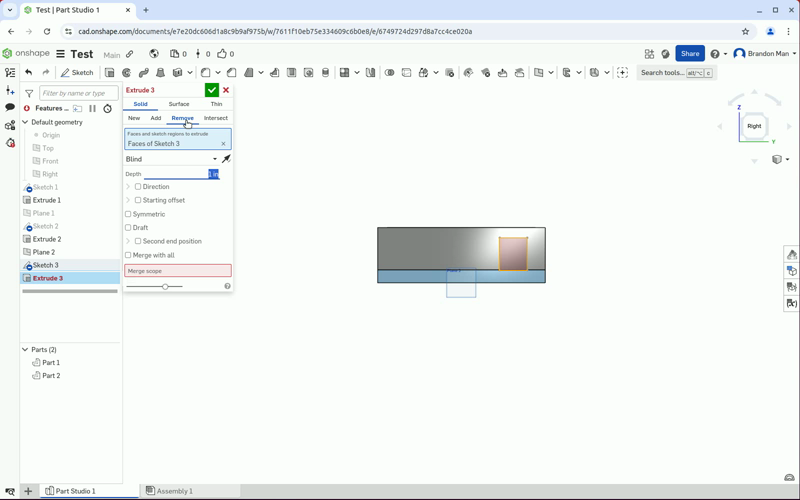
text(13.48)
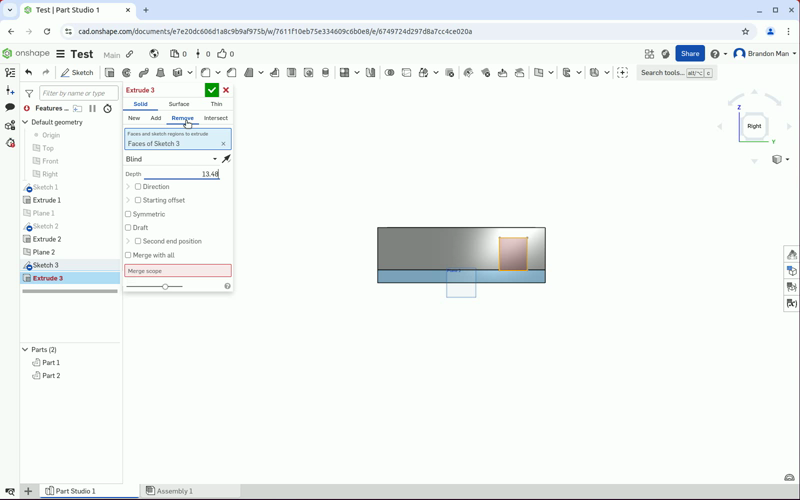
key(tab, 6)
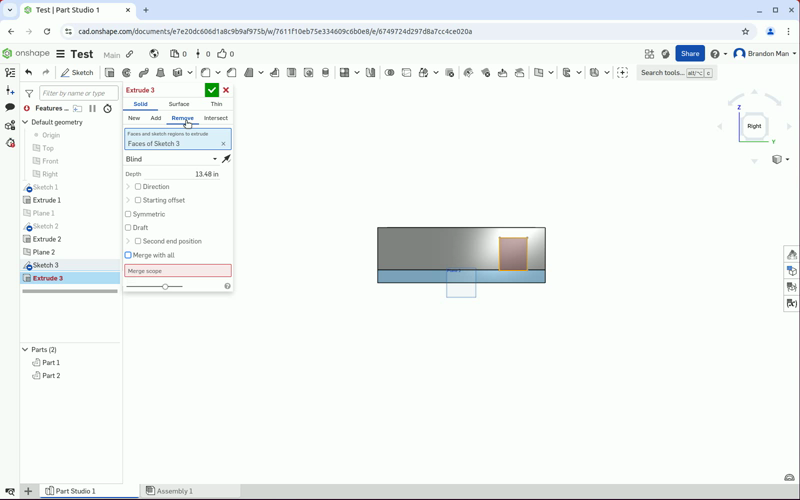
key(space)
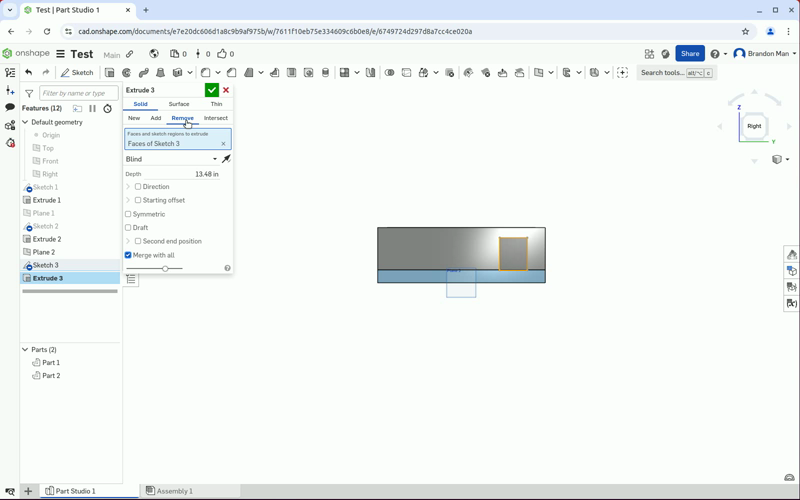
key(enter)
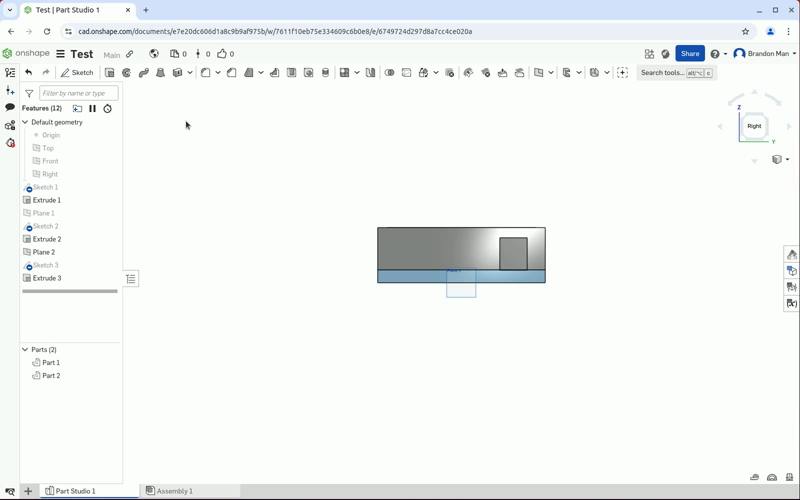
key(shift+h)
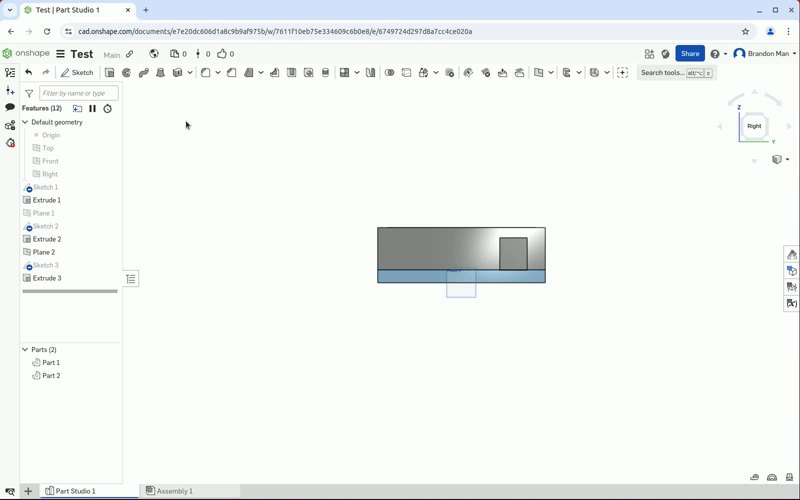
key(shift+h)
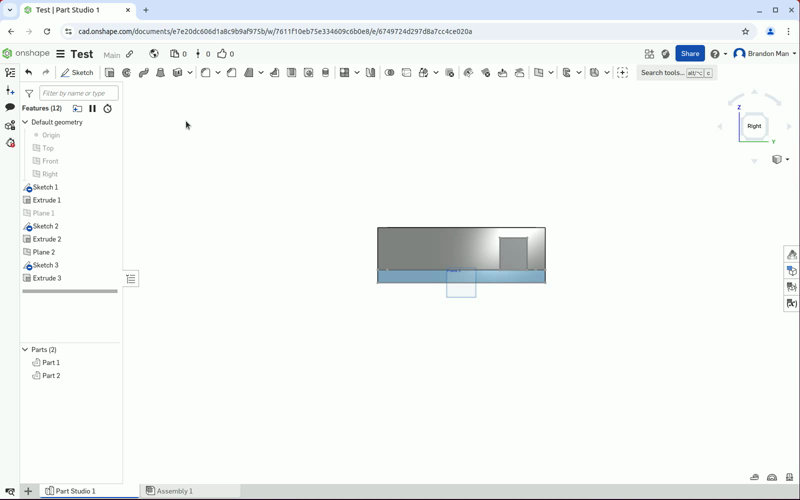
key(shift+7)
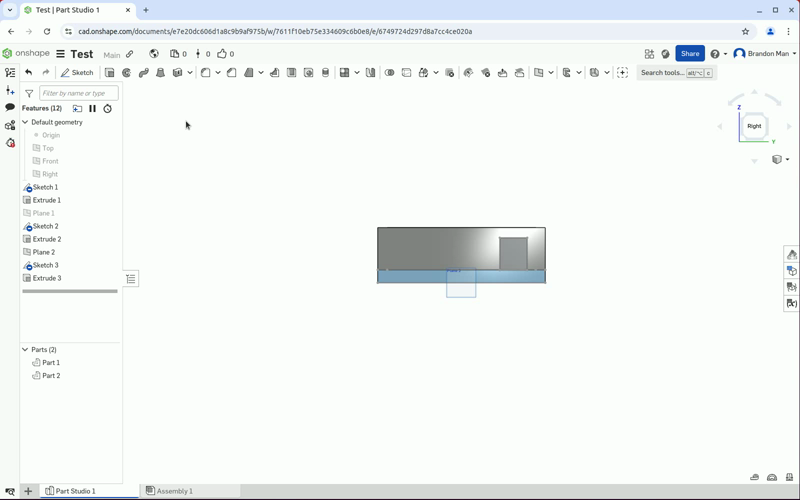
key(right, 2)
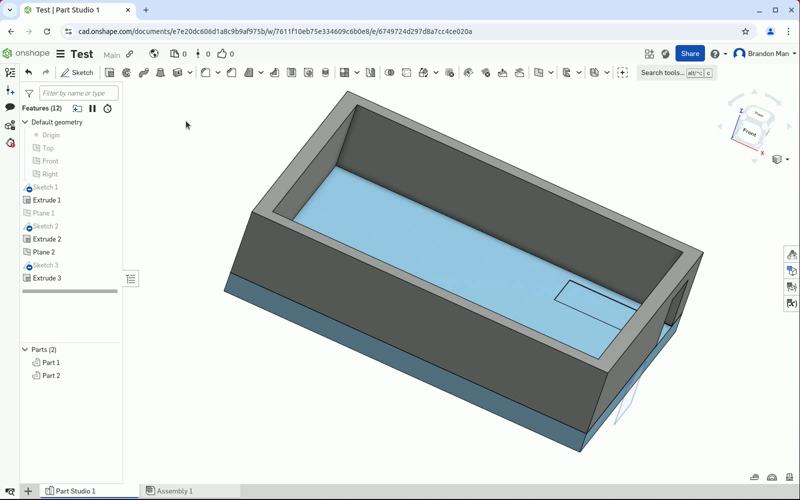
key(down, 2)
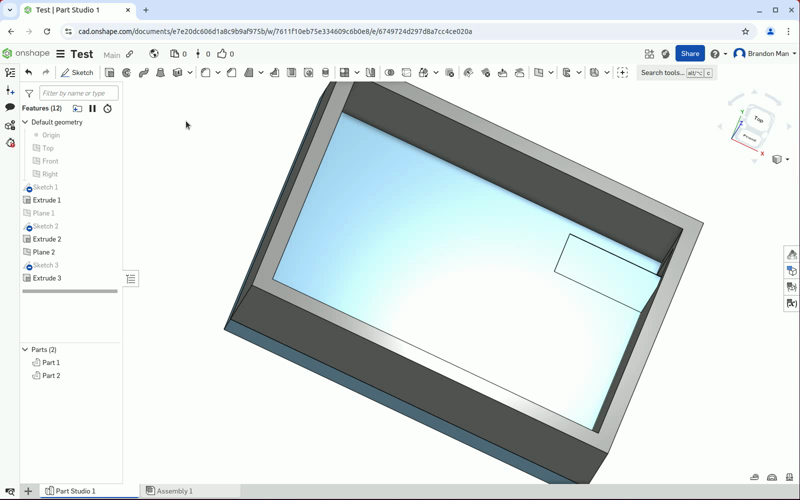
key(up, 2)
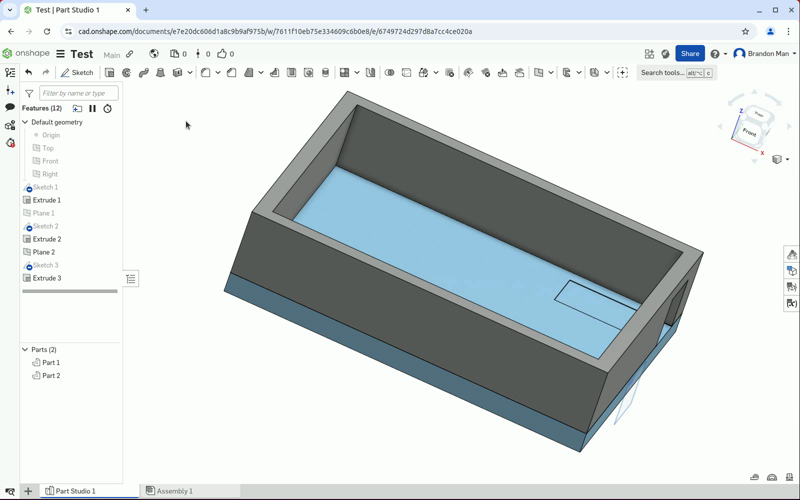
key(left, 2)
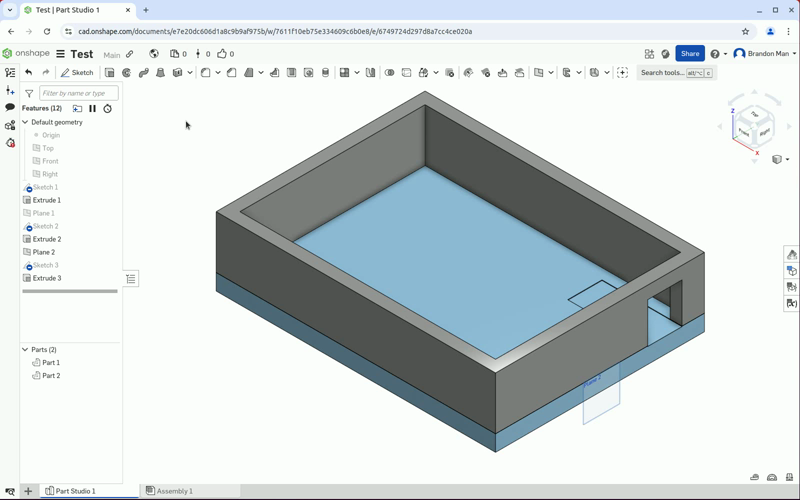
mouse_move(73, 189)
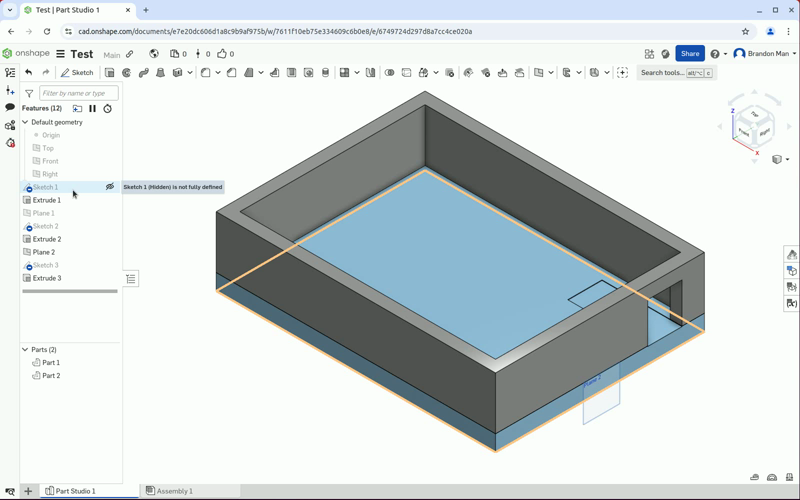
click(73, 189)